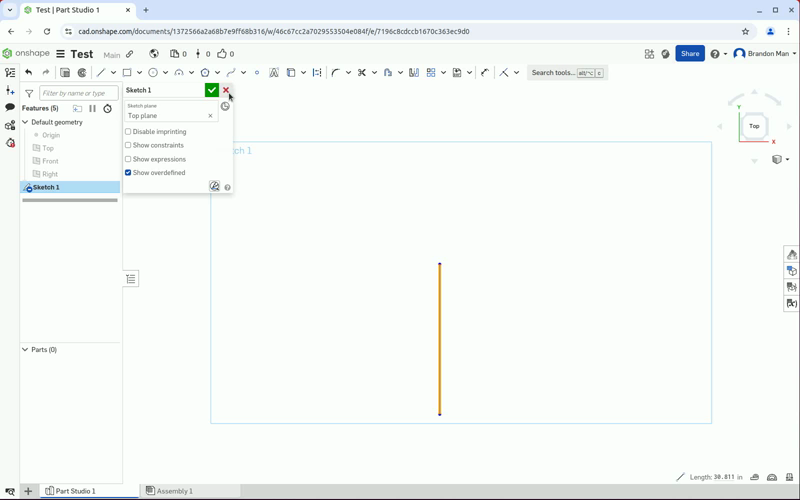
key(shift+h)
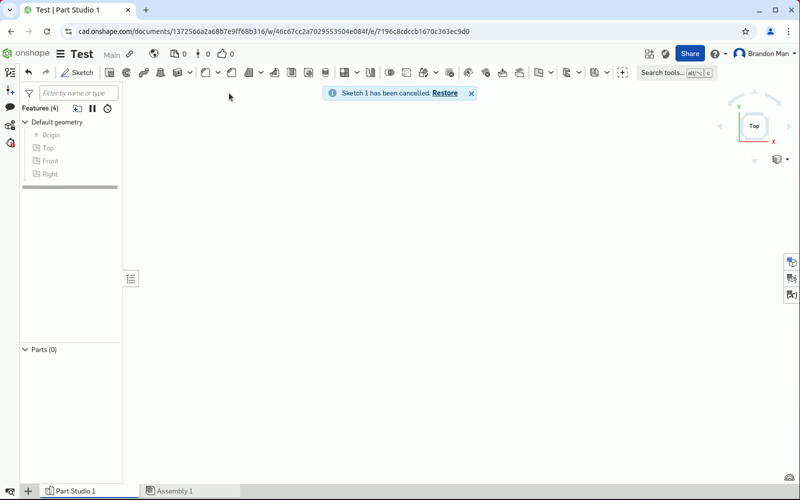
mouse_move(73, 352)
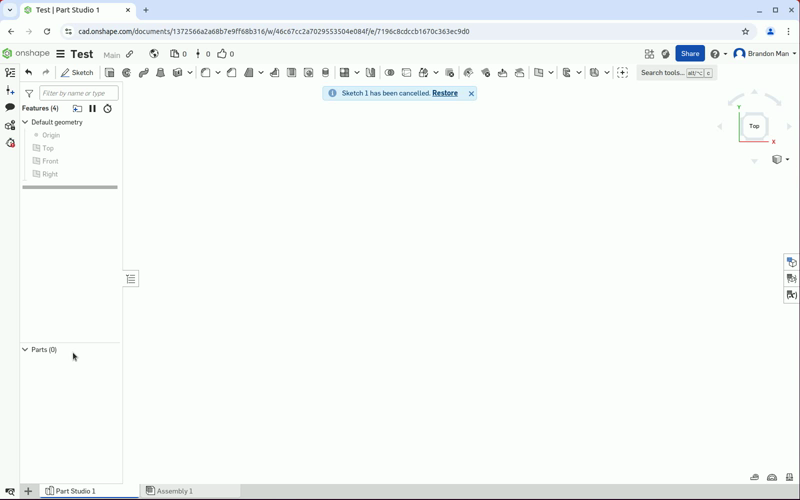
key(y)
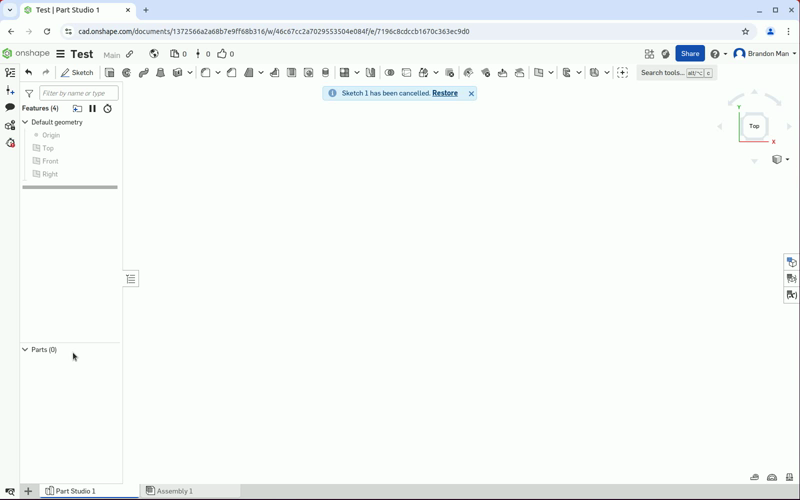
key(shift+p)
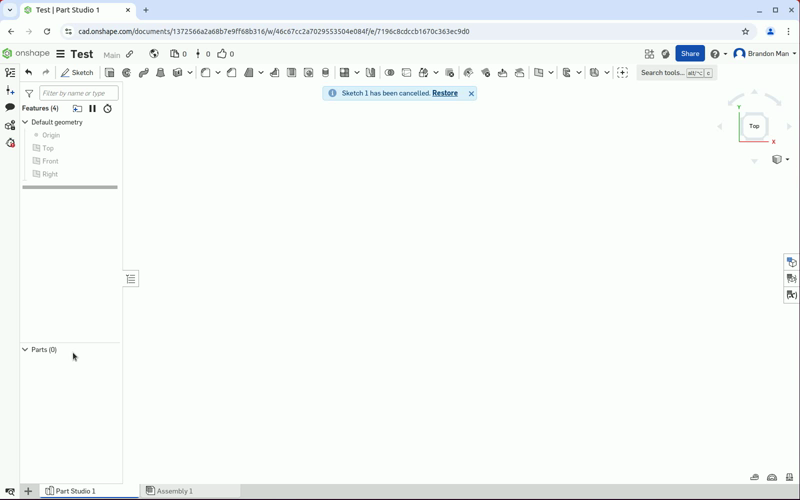
key(space)
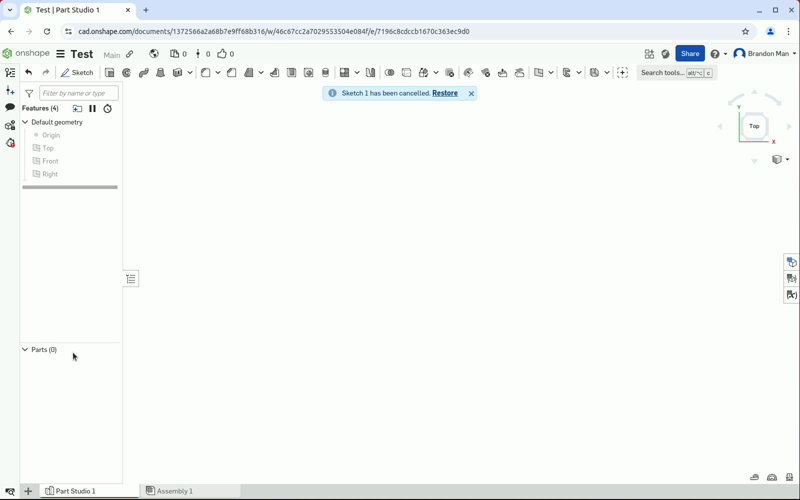
key_down(shift)
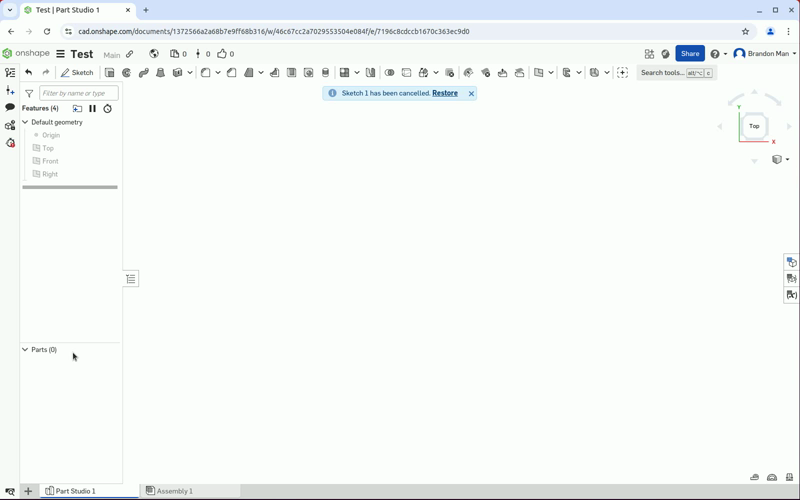
key(up)
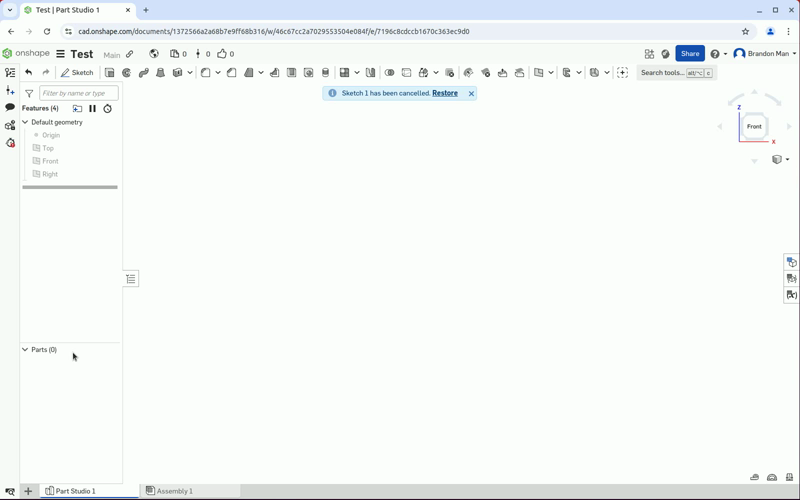
key_up(shift)
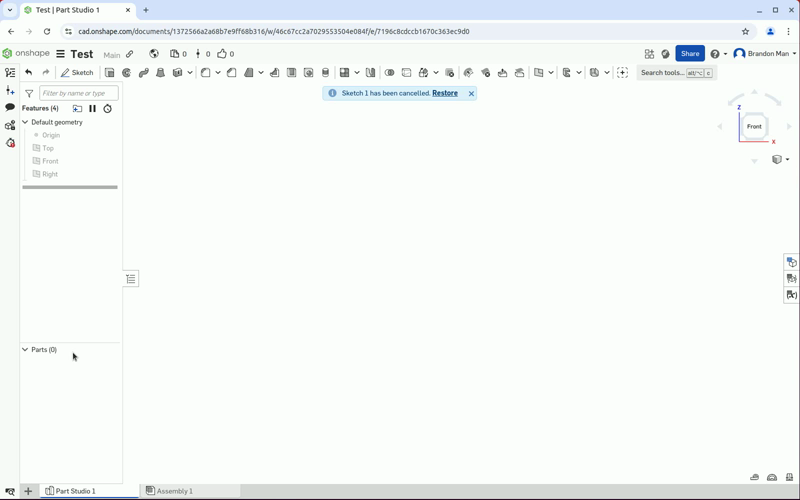
mouse_move(73, 352)
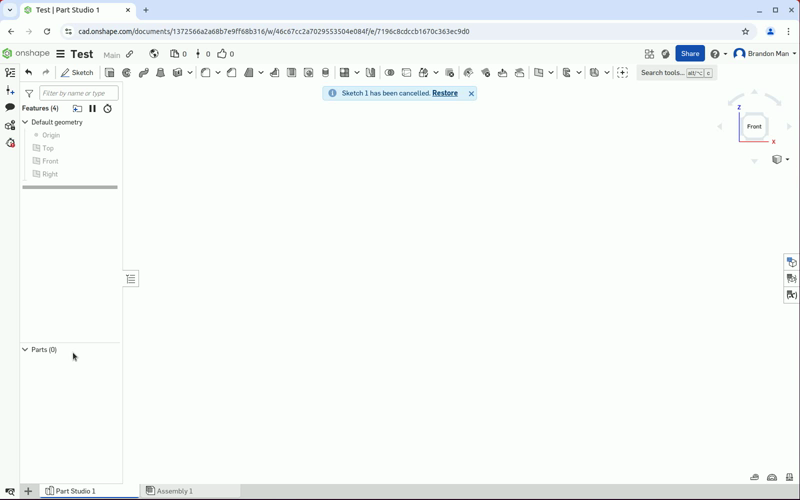
key(shift+y)
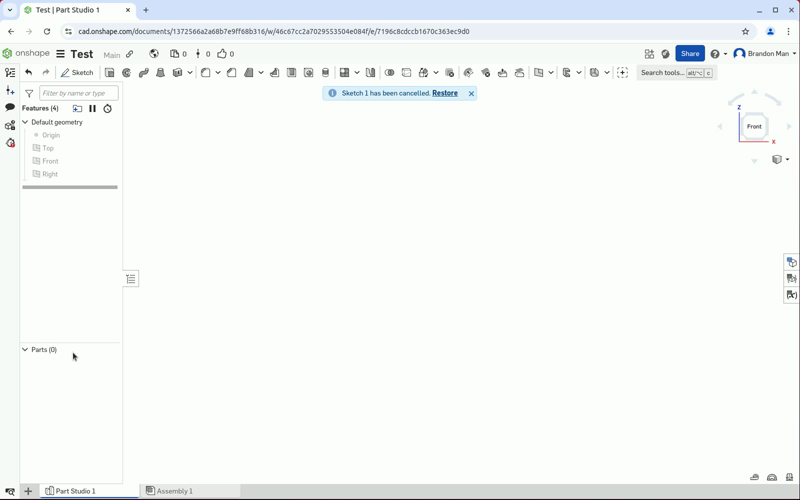
key(shift+s)
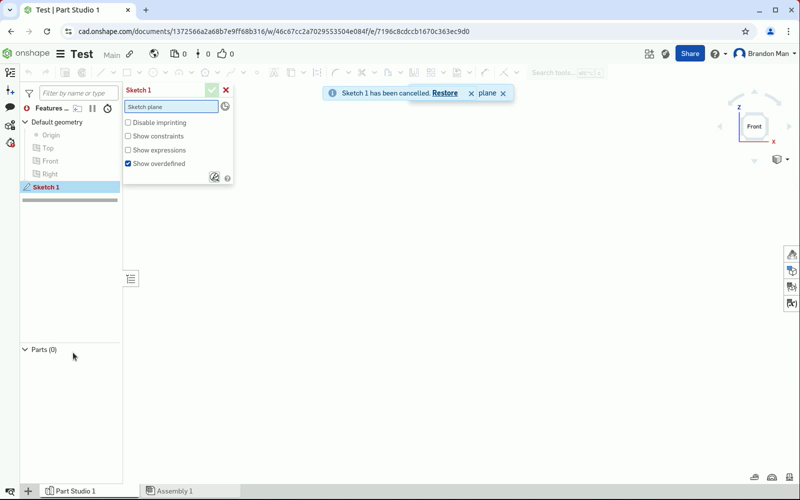
mouse_move(73, 163)
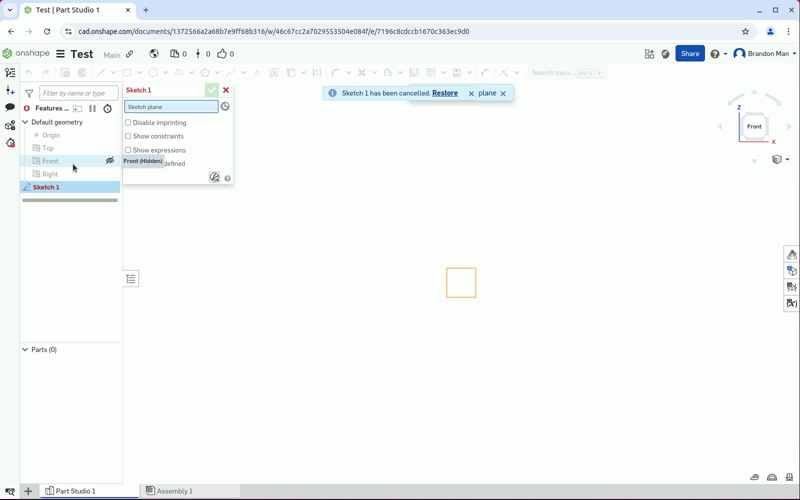
click(73, 163)
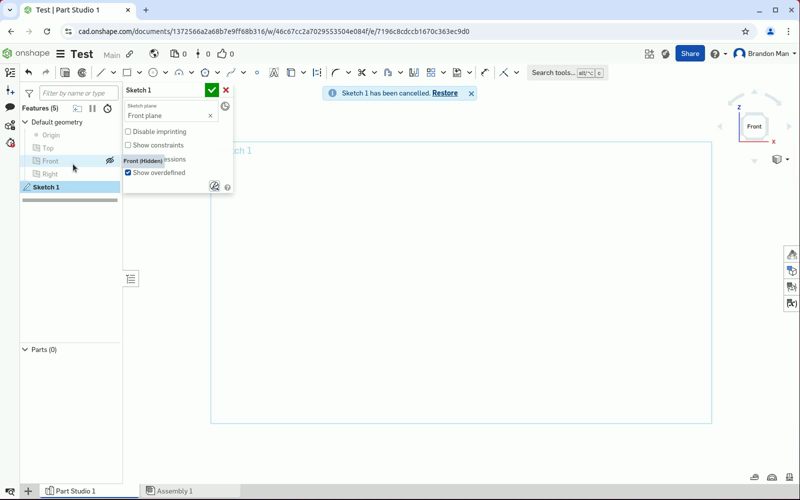
mouse_move(73, 352)
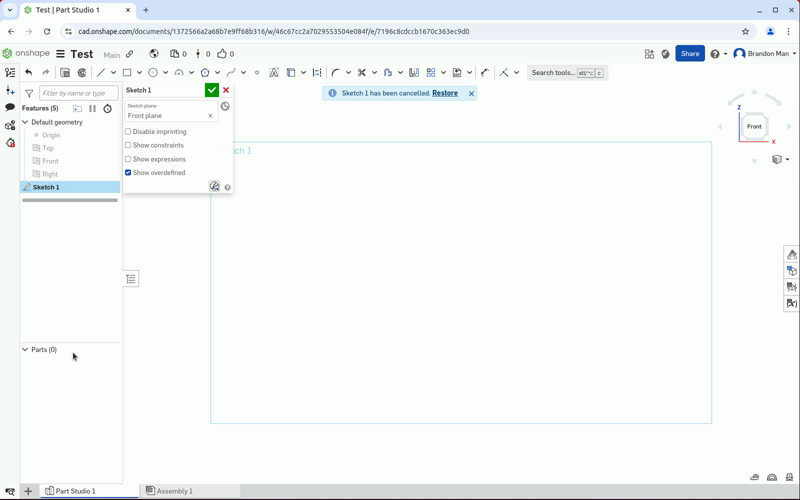
key(y)
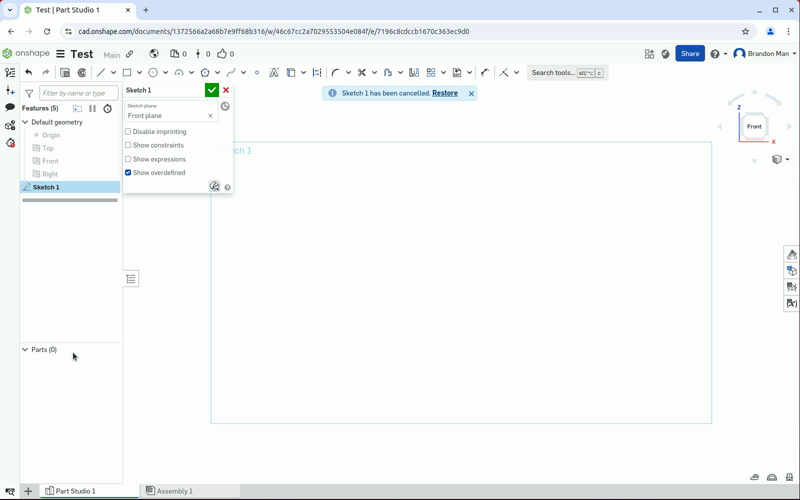
key(l)
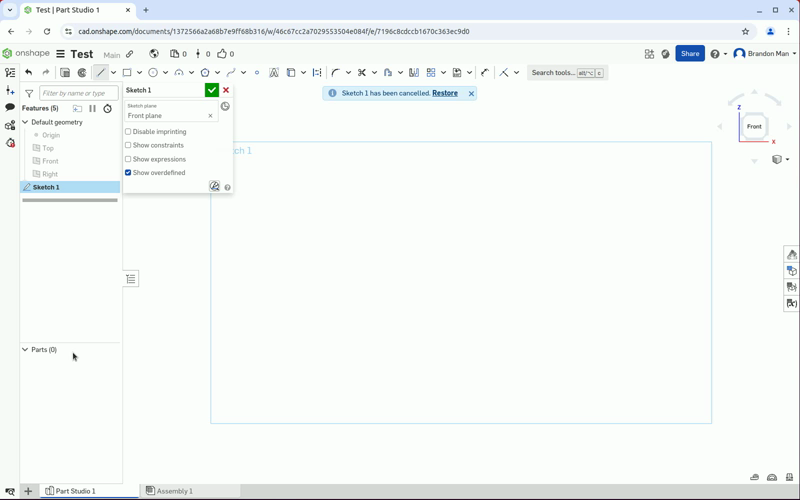
key_down(shift)
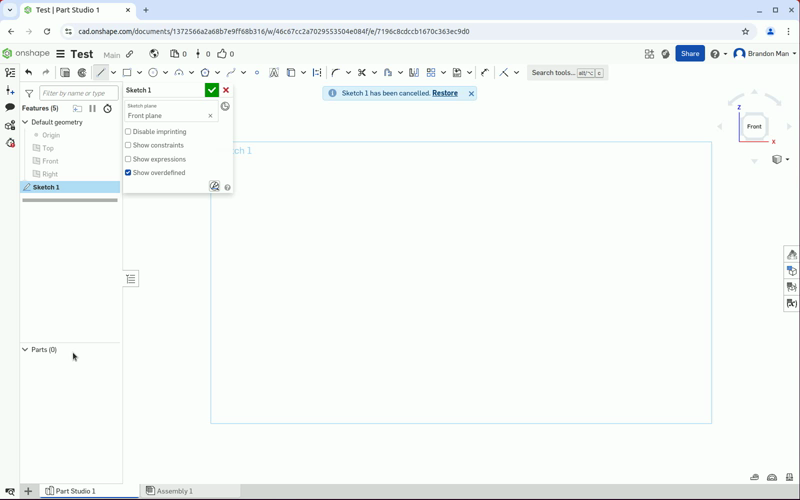
mouse_move(382, 343)
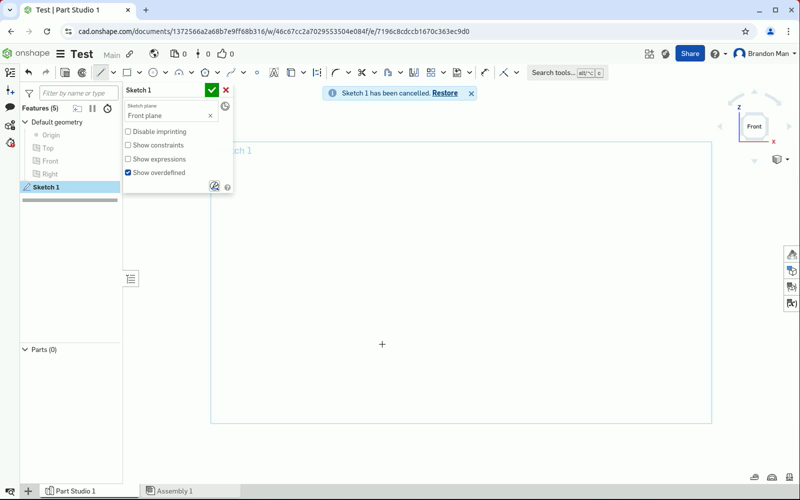
click(382, 343)
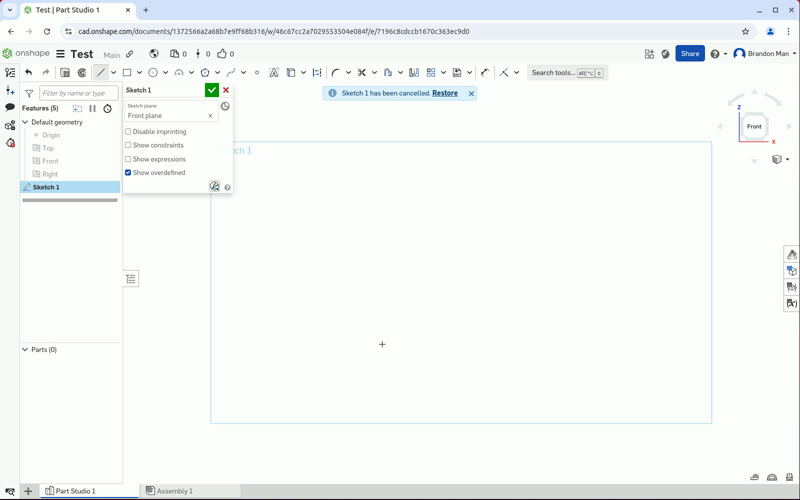
key_up(shift)
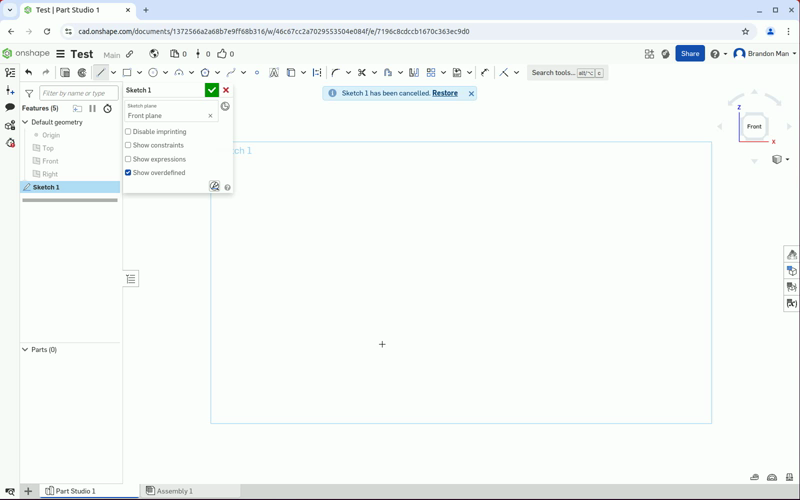
key_down(shift)
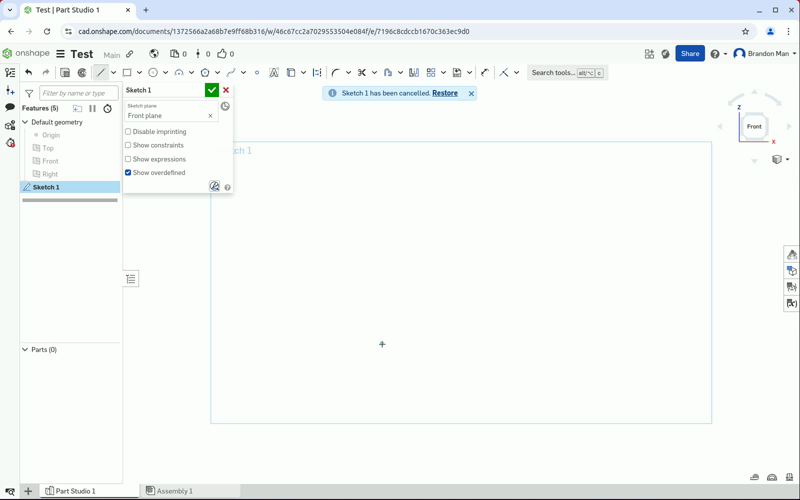
mouse_move(494, 343)
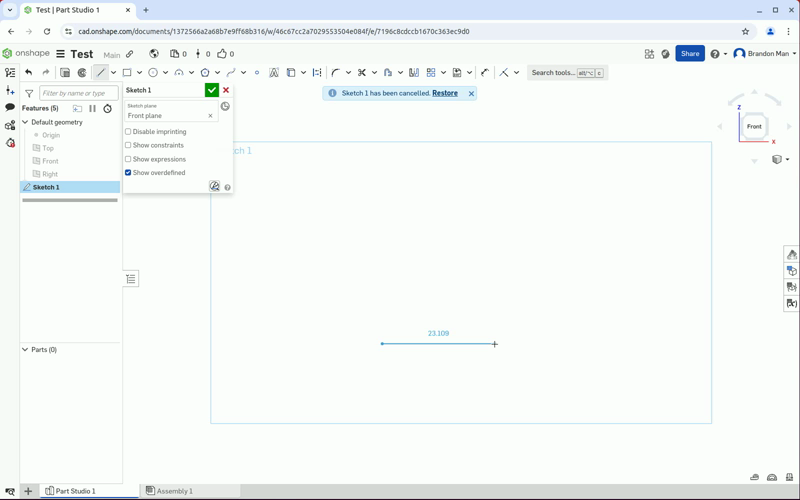
click(494, 343)
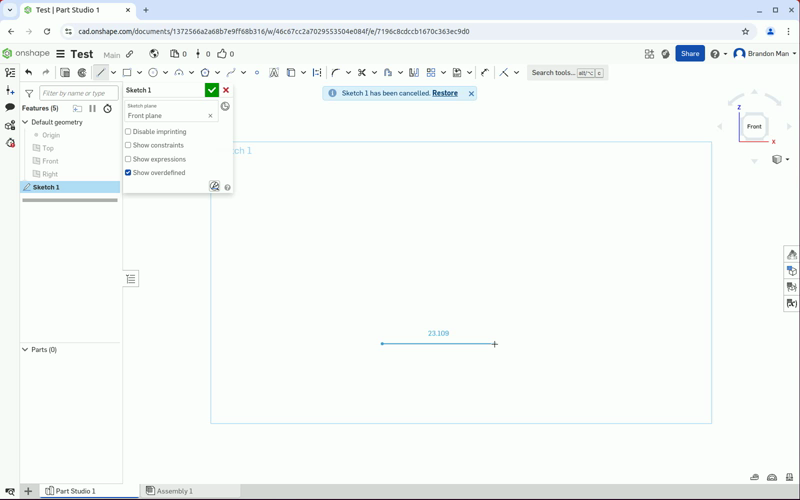
key_up(shift)
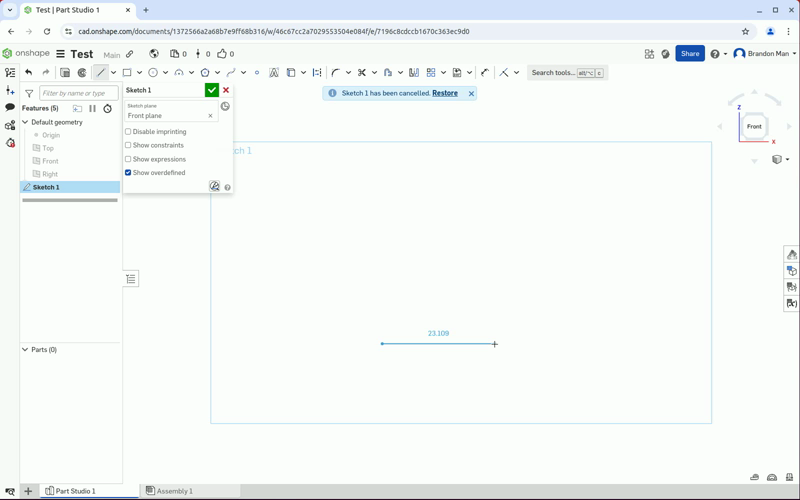
key_down(shift)
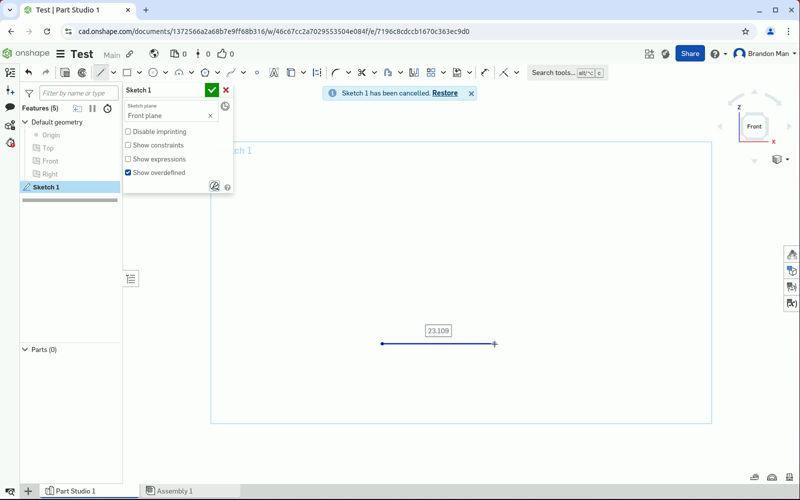
mouse_move(494, 231)
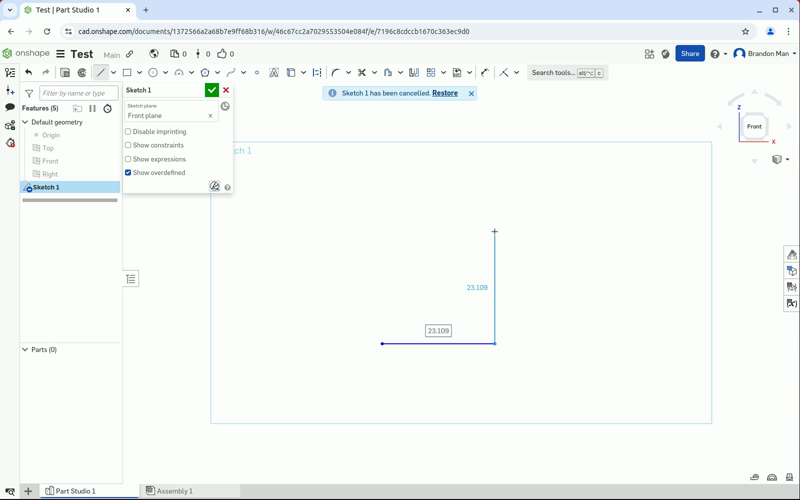
click(494, 231)
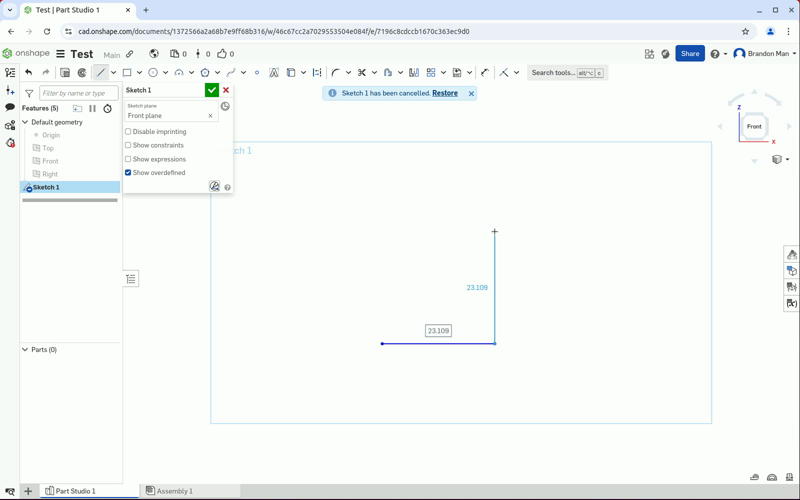
key_up(shift)
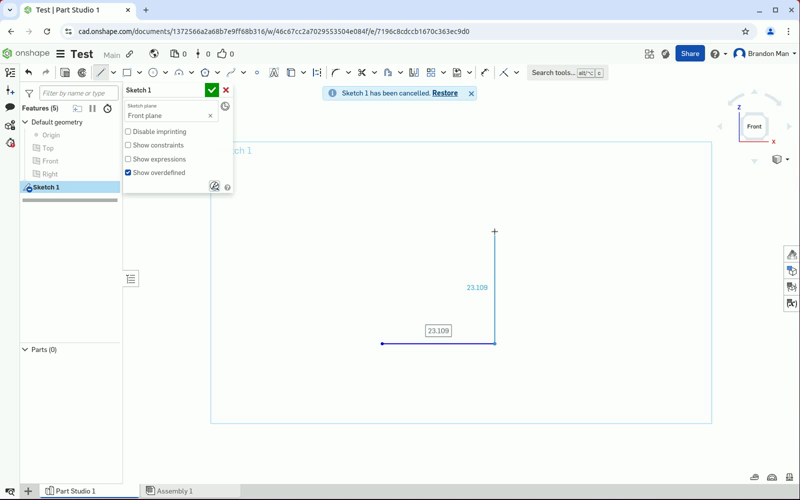
key_down(shift)
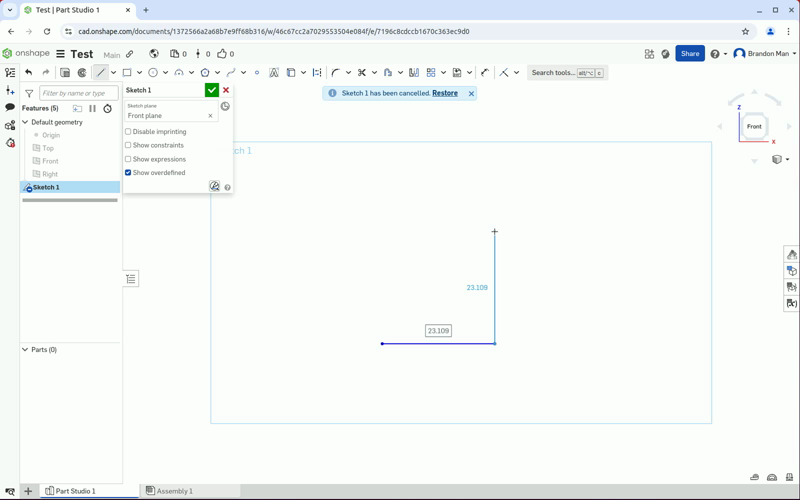
mouse_move(382, 231)
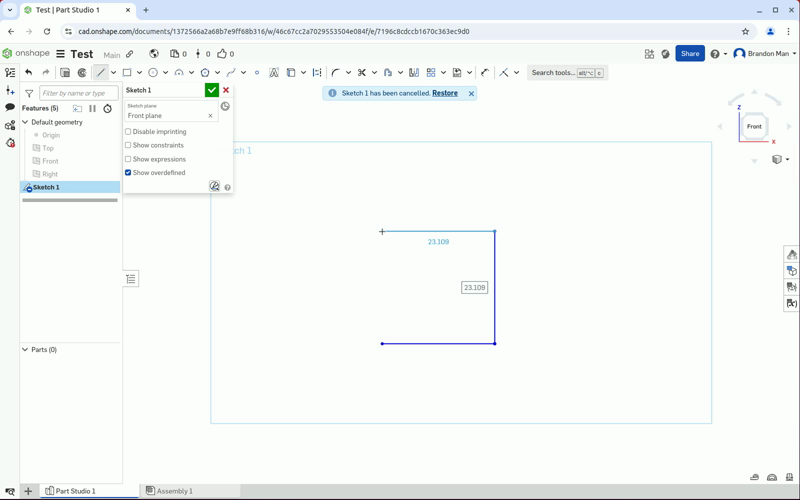
click(382, 231)
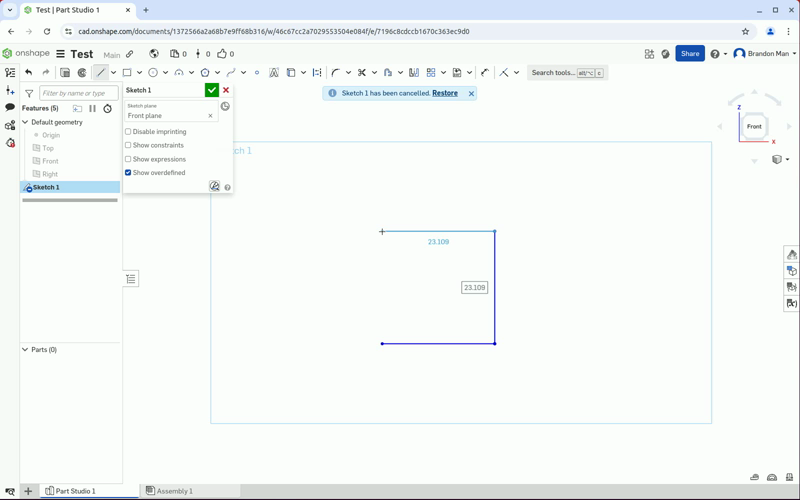
key_up(shift)
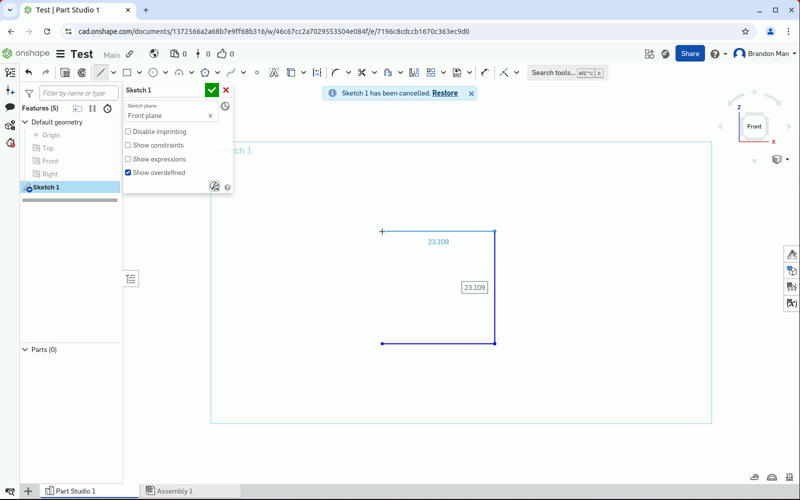
key_down(shift)
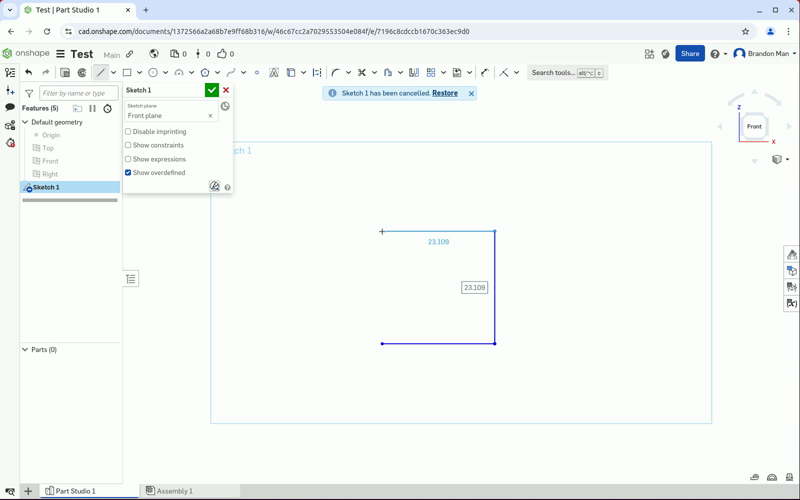
mouse_move(382, 343)
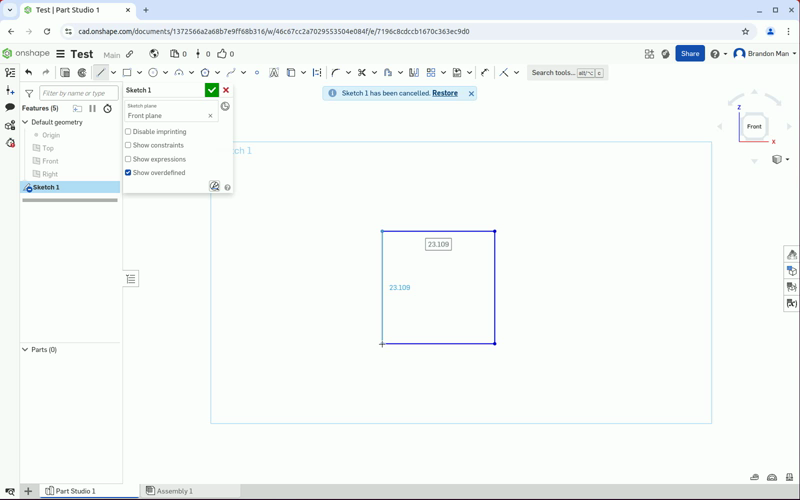
key_up(shift)
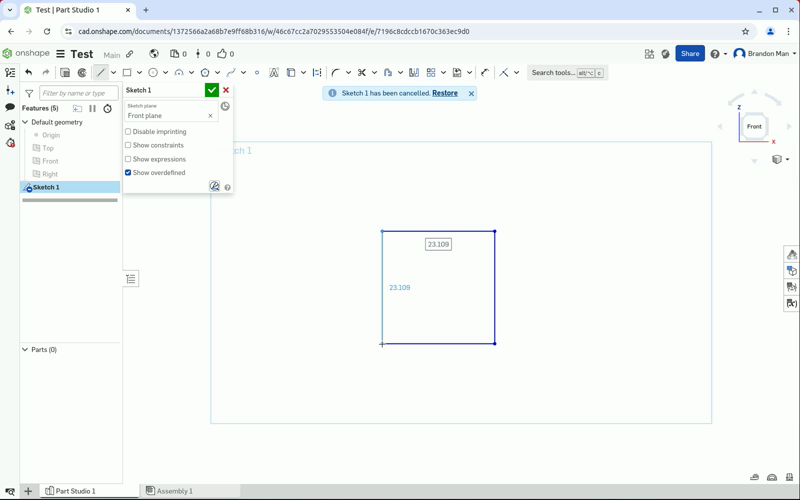
click(382, 343)
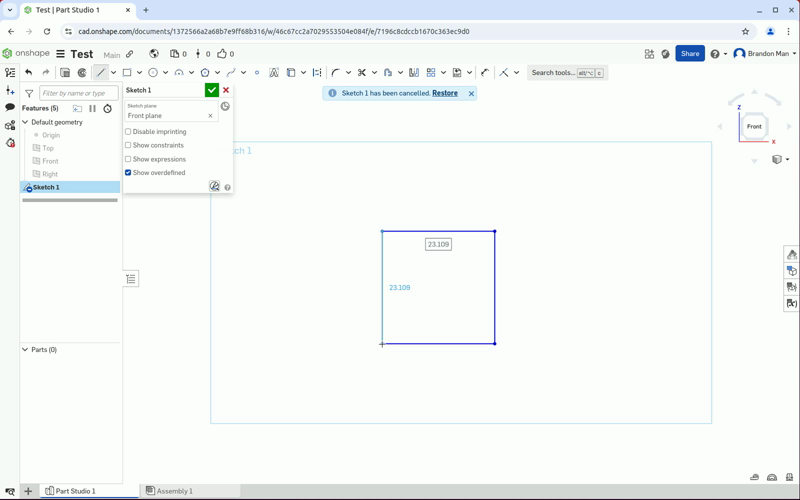
key(esc)
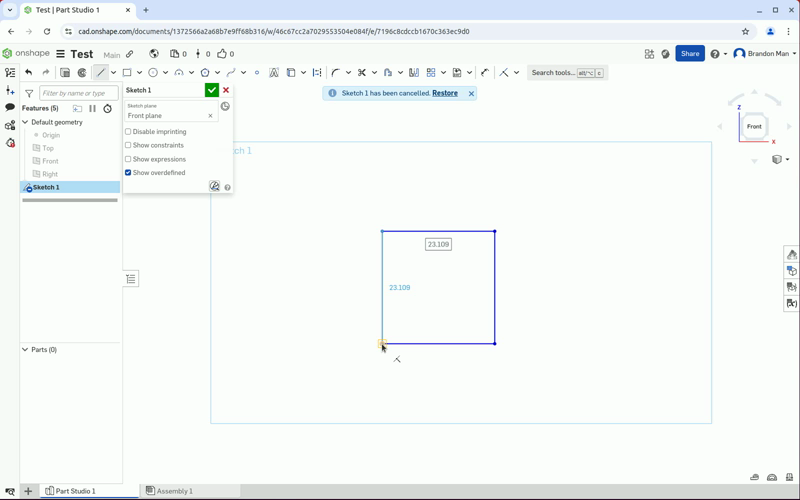
mouse_move(415, 261)
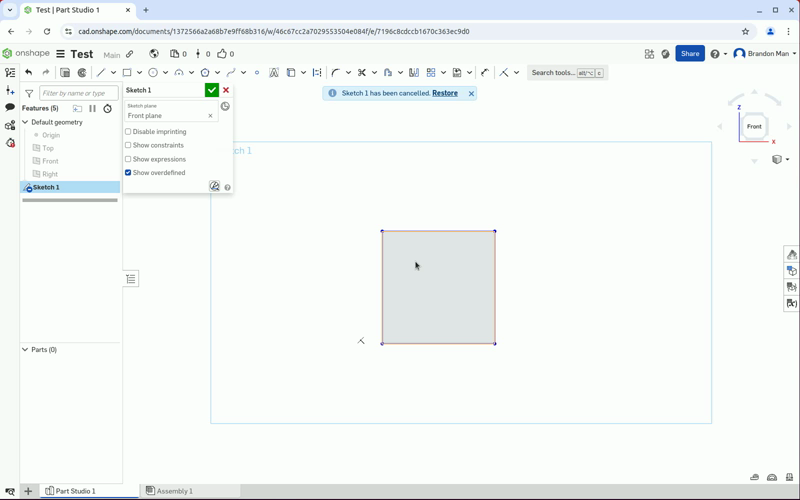
click(415, 261)
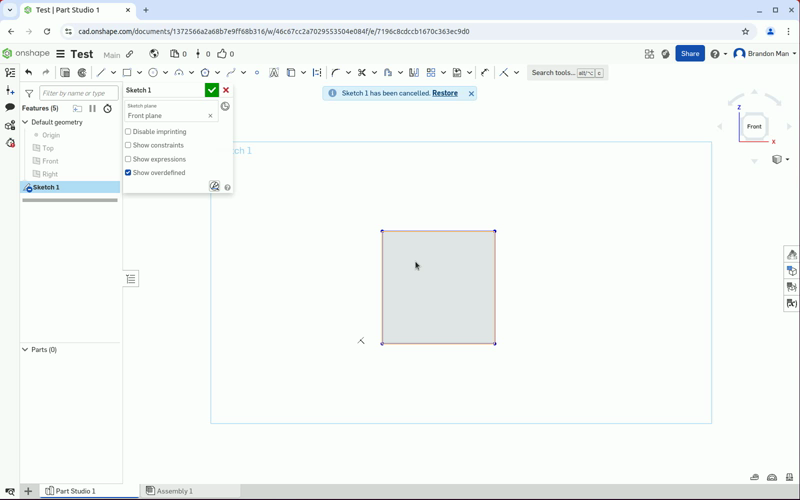
mouse_move(73, 352)
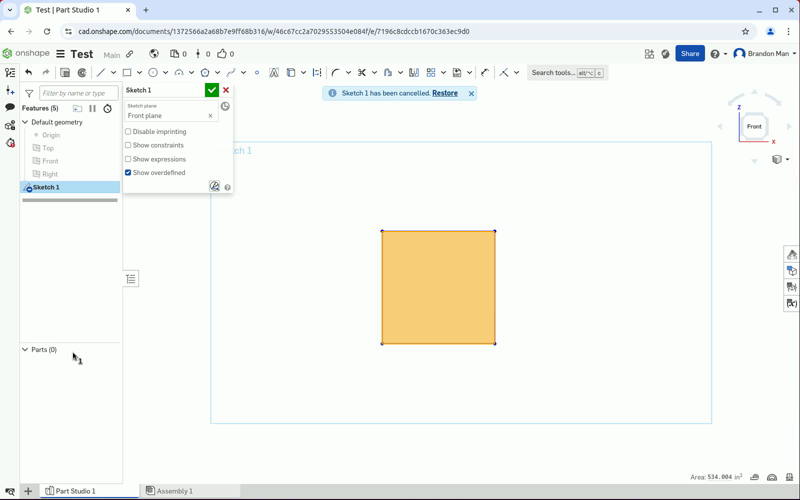
key(shift+y)
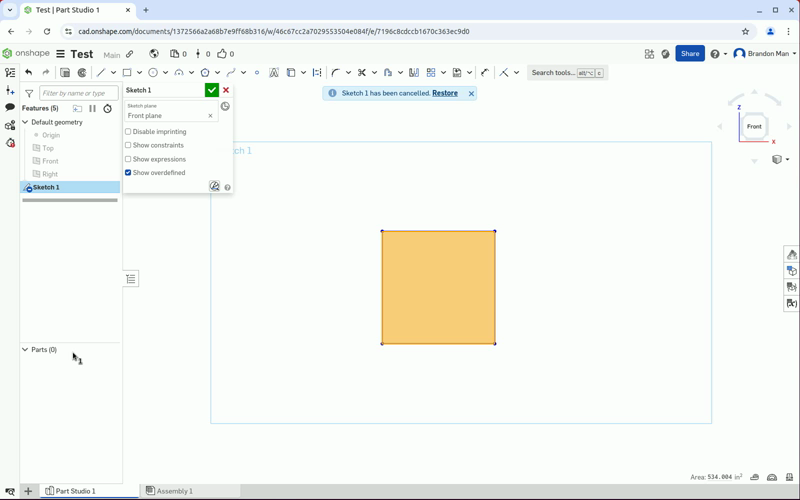
key(shift+e)
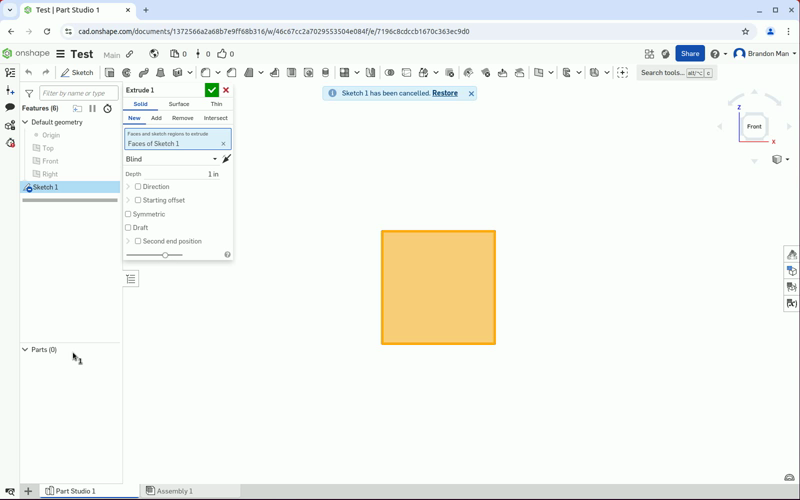
mouse_move(143, 106)
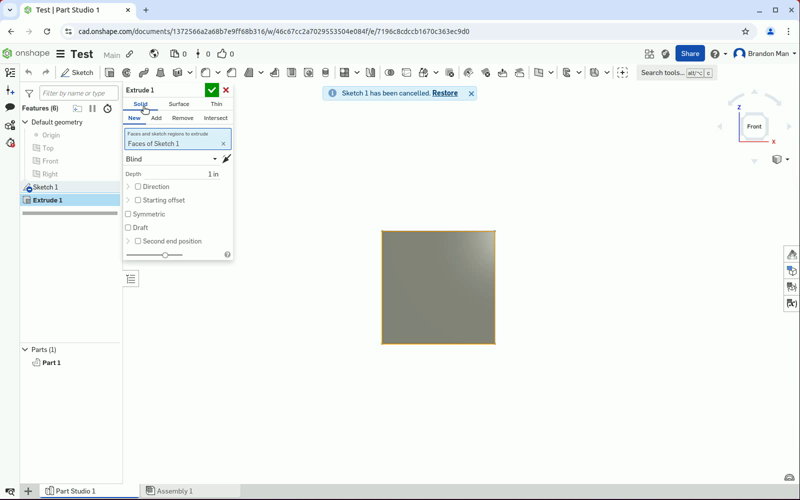
click(143, 106)
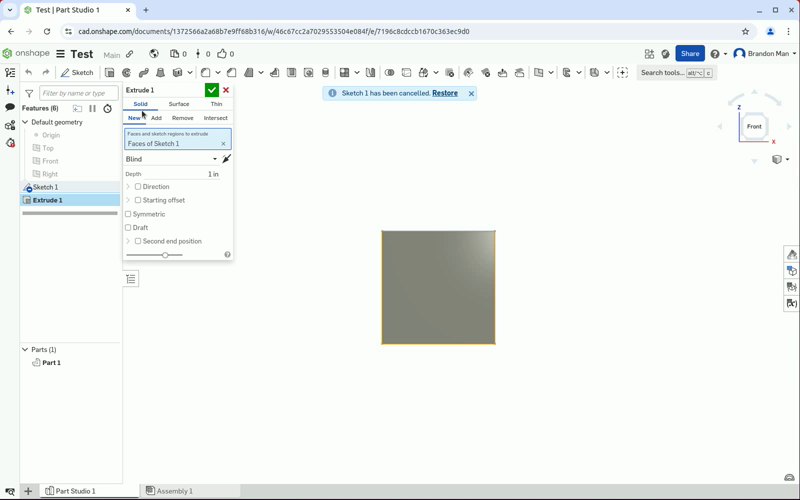
mouse_move(137, 120)
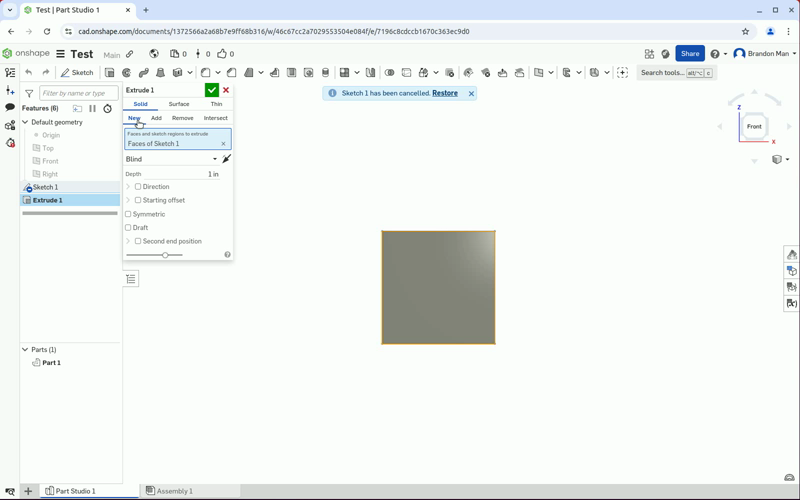
click(137, 120)
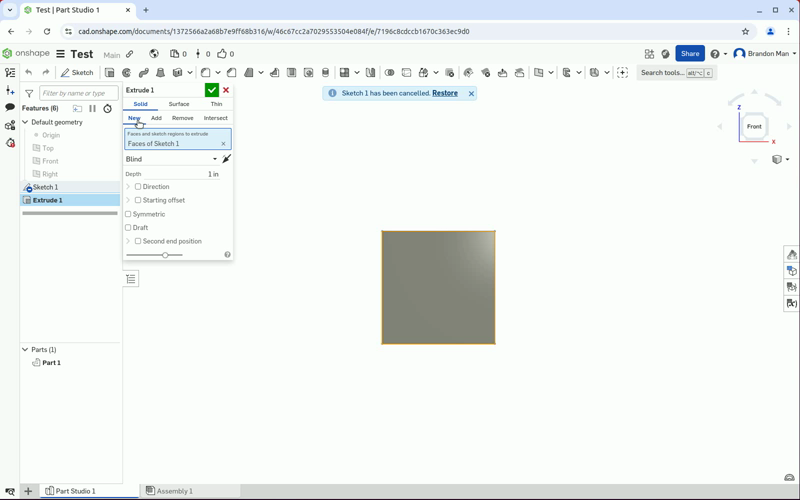
key(tab, 4)
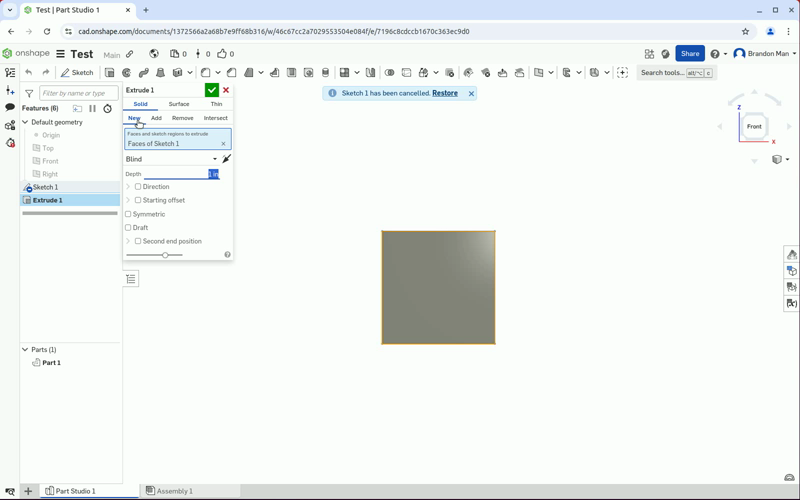
text(-23.108)
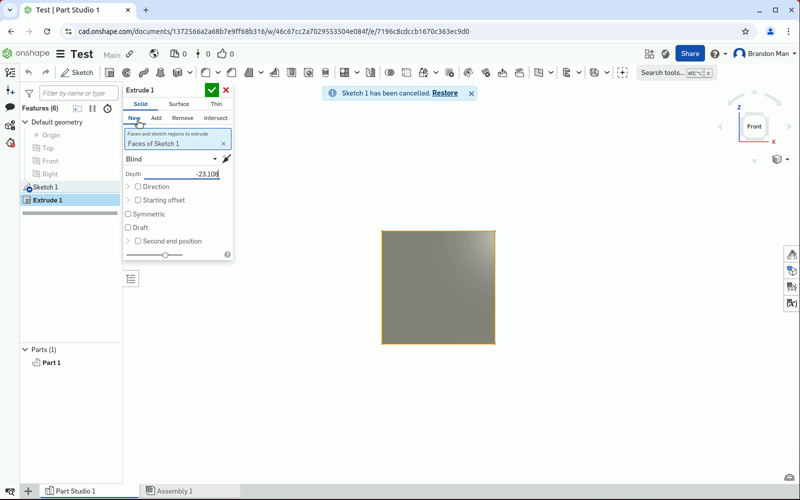
key(enter)
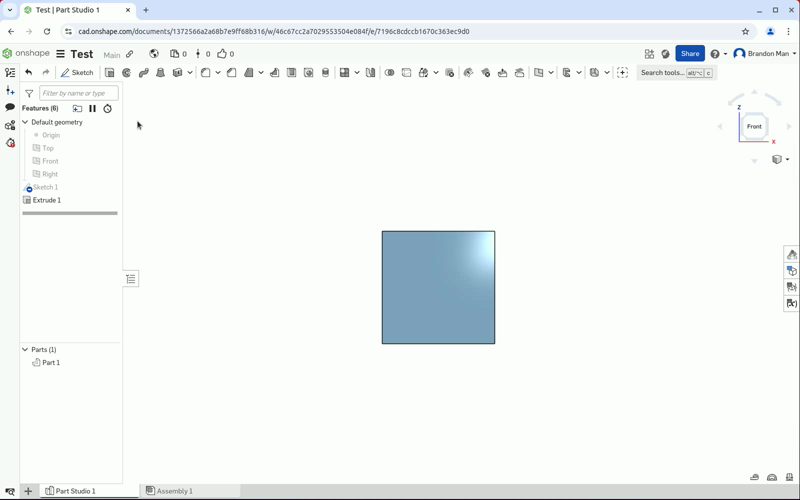
key(shift+h)
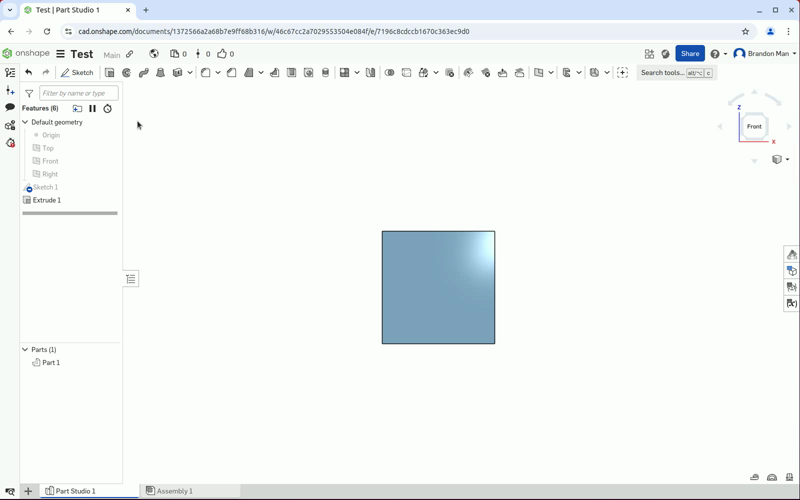
key(shift+h)
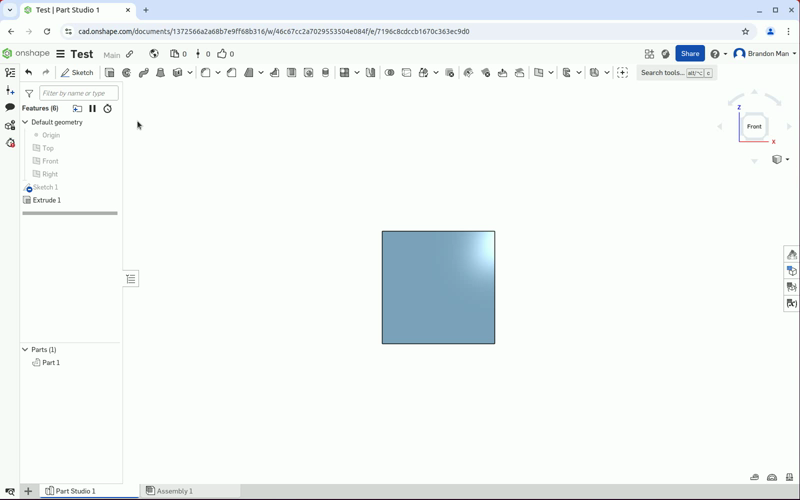
mouse_move(73, 189)
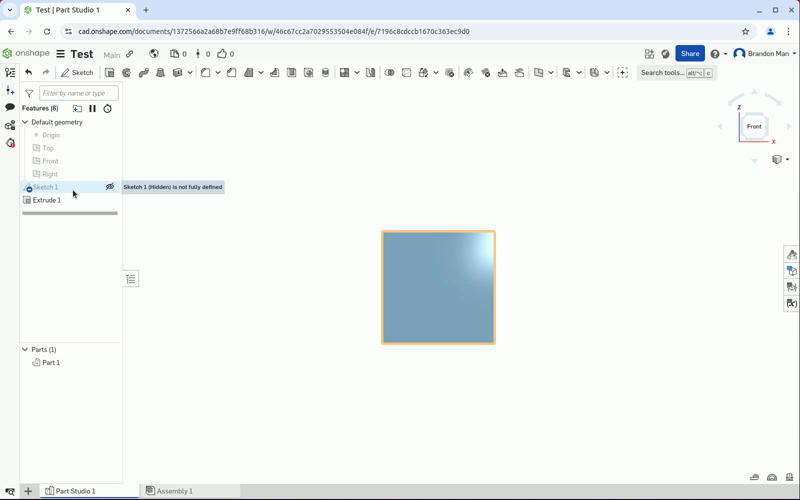
click(73, 189)
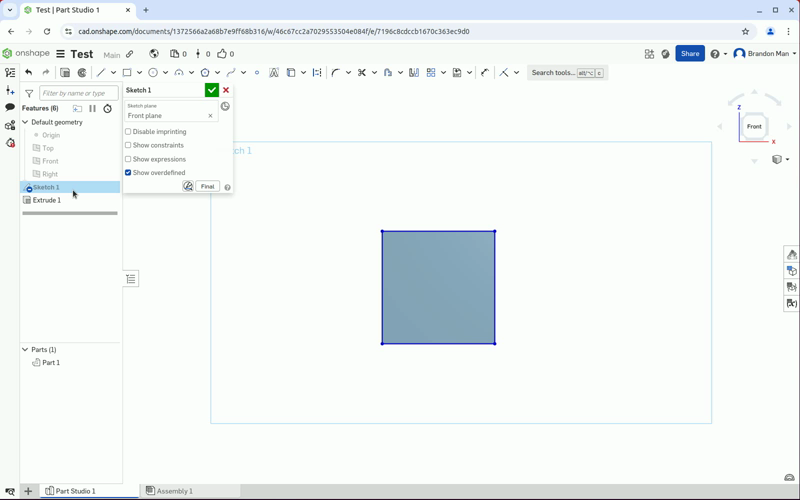
mouse_move(229, 92)
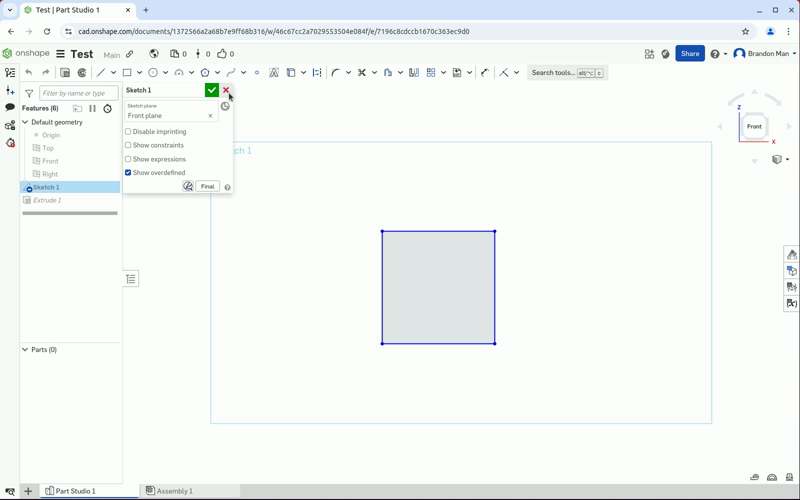
click(229, 92)
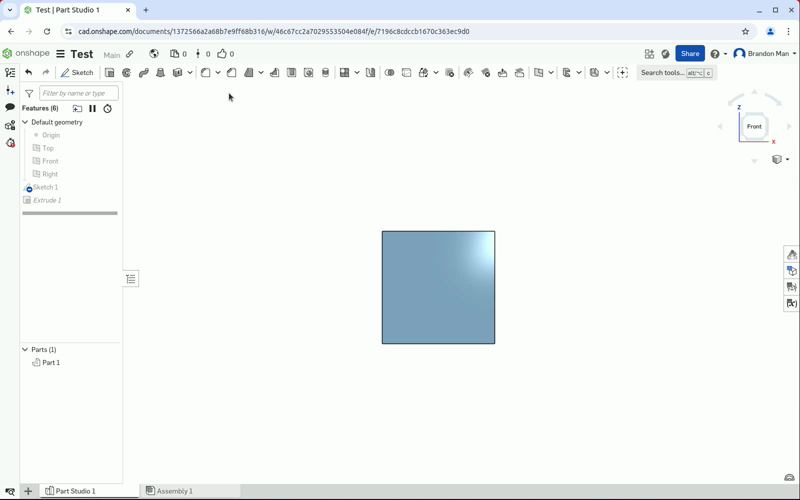
mouse_move(73, 352)
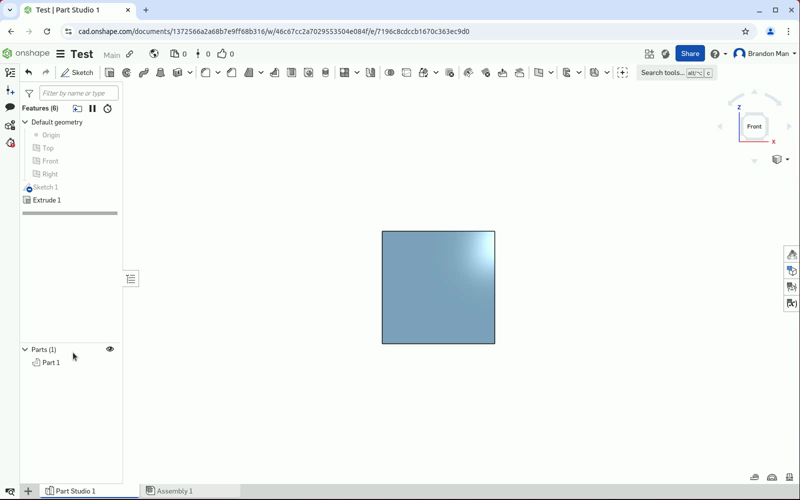
key(y)
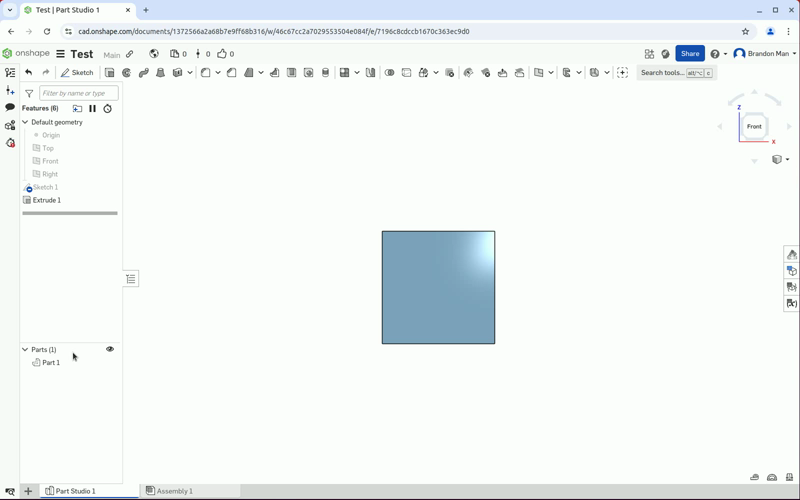
key(shift+p)
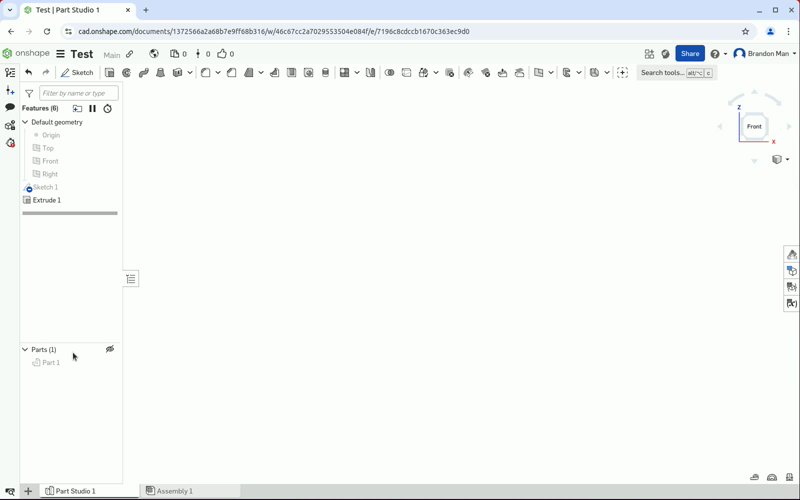
key(space)
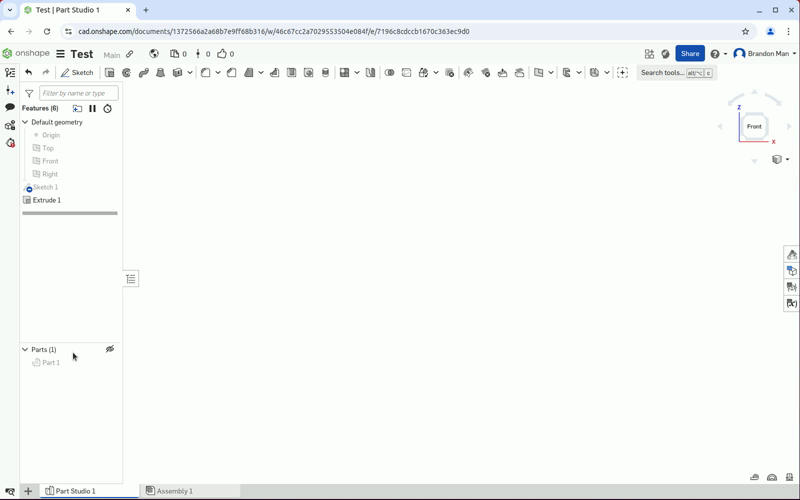
key_down(shift)
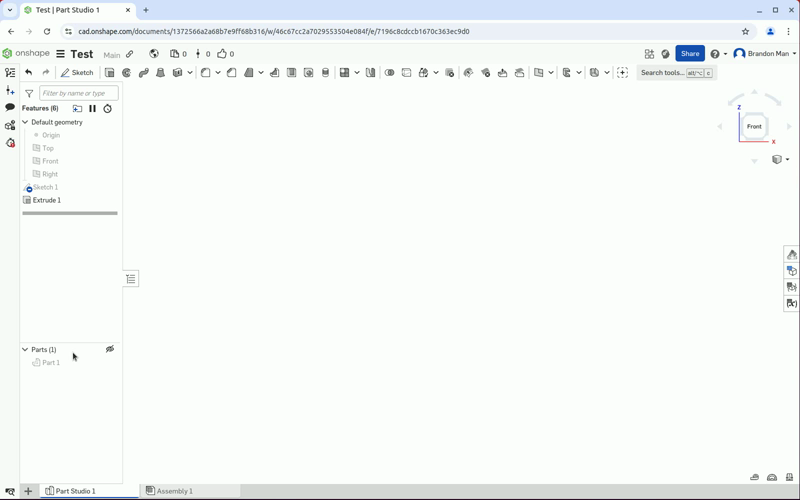
key(down)
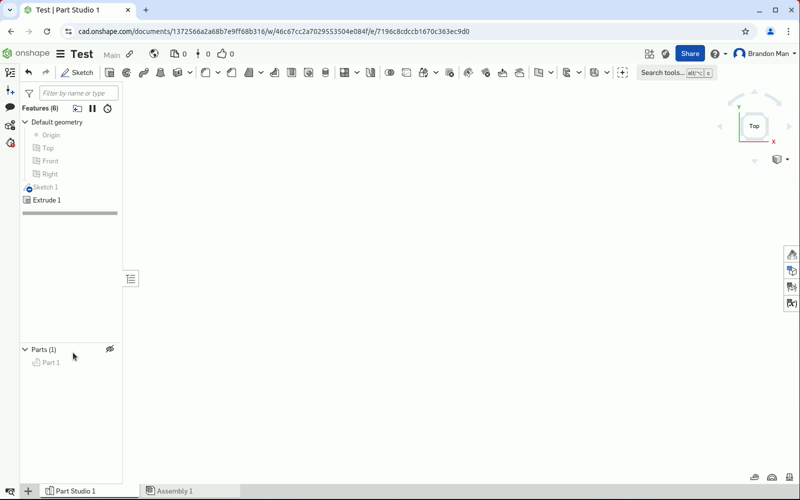
key_up(shift)
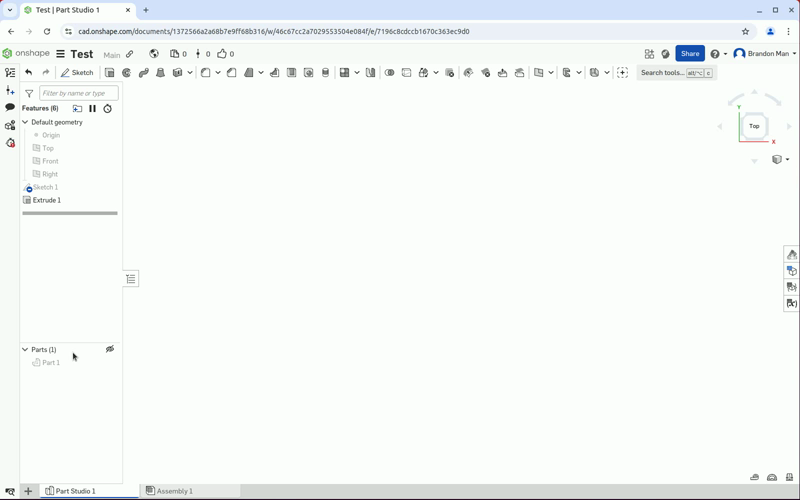
mouse_move(73, 352)
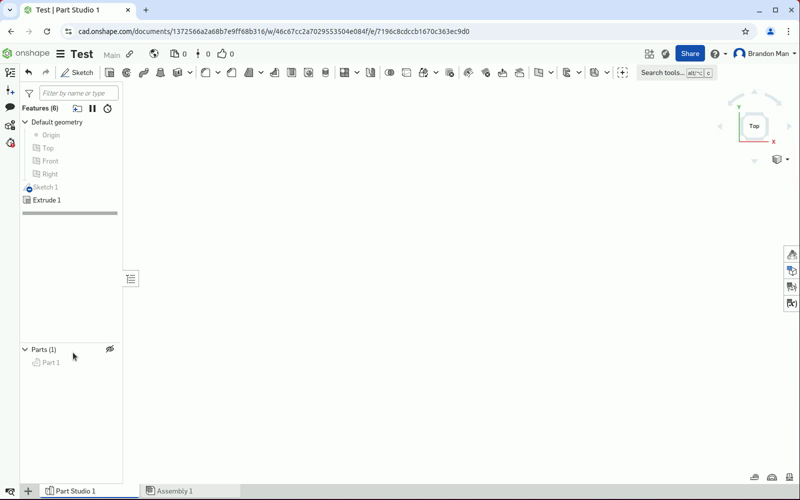
key(shift+y)
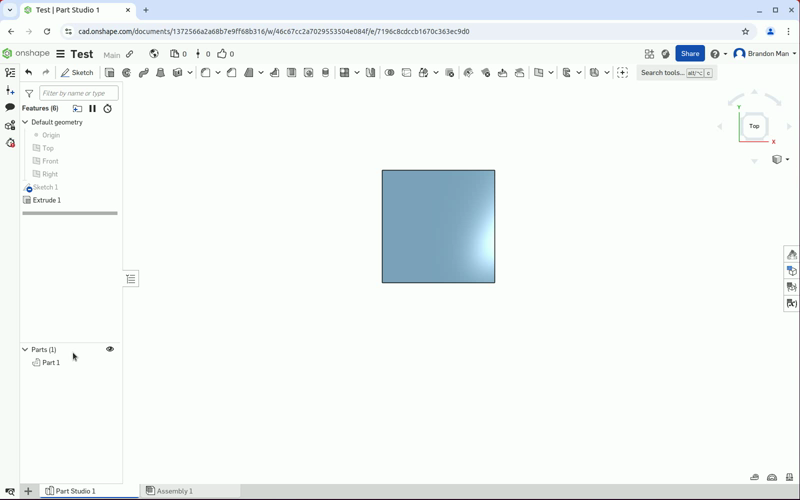
mouse_move(541, 75)
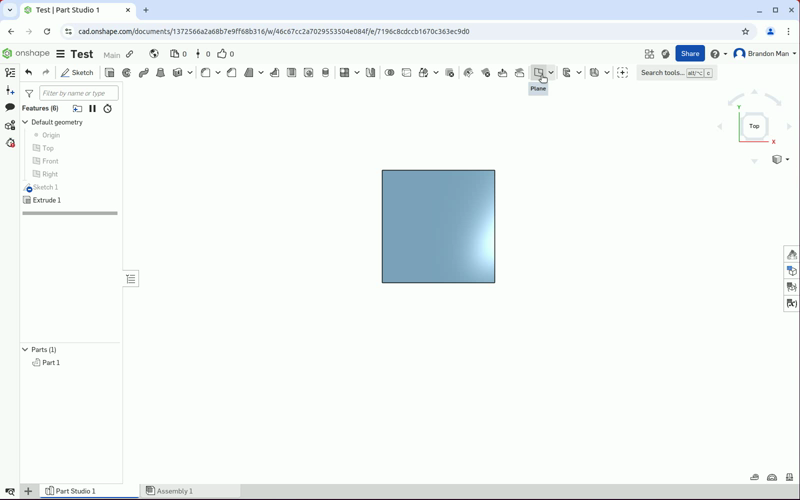
click(541, 75)
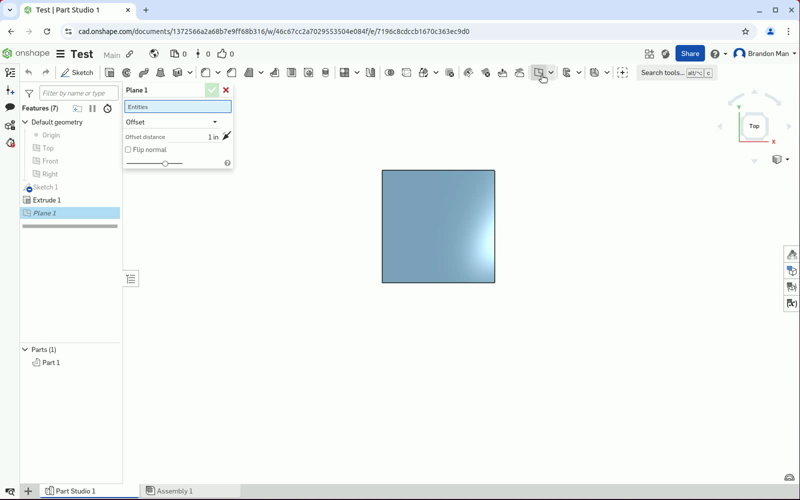
mouse_move(73, 150)
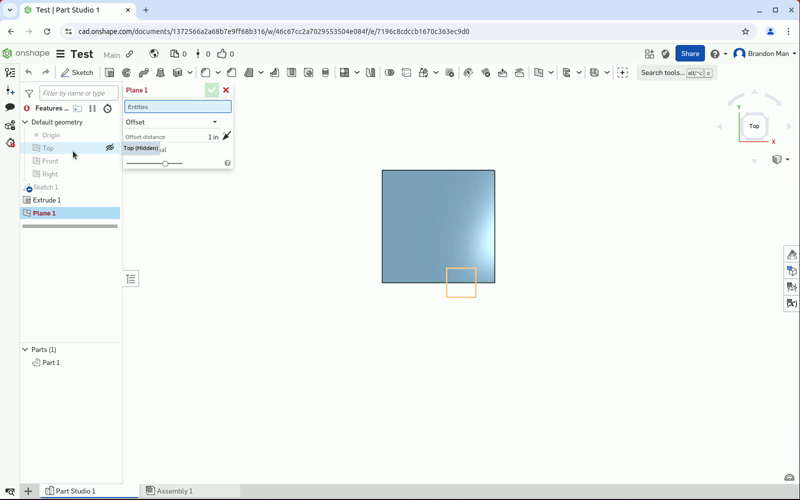
click(73, 150)
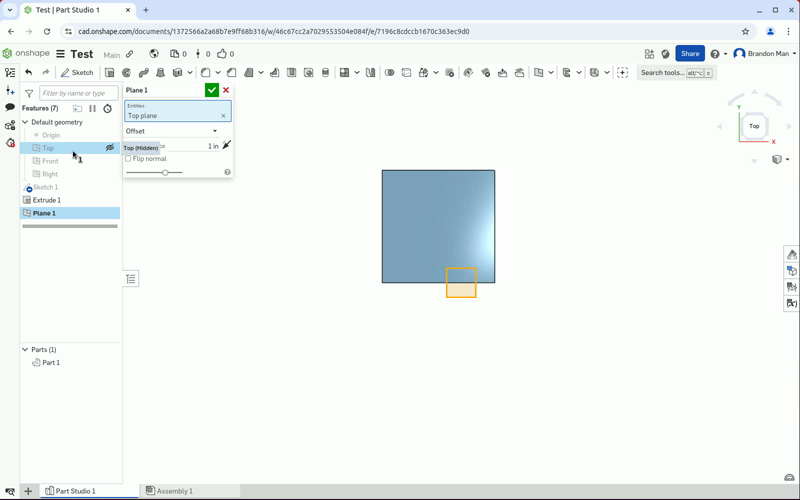
key(tab, 2)
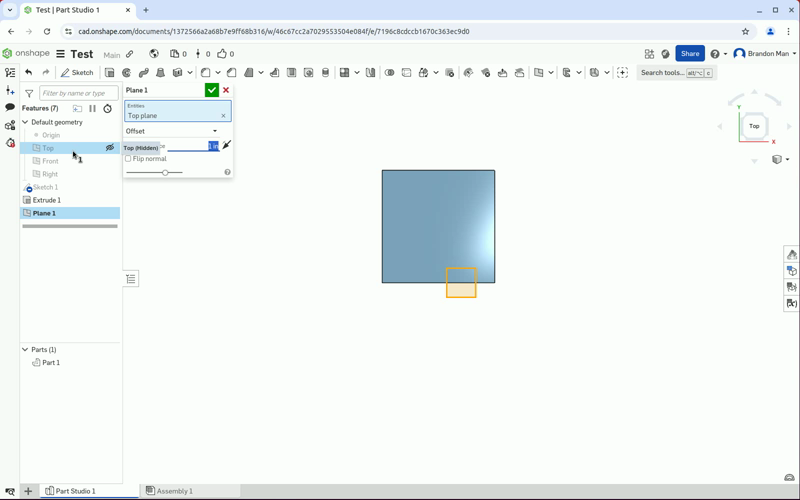
text(10.599)
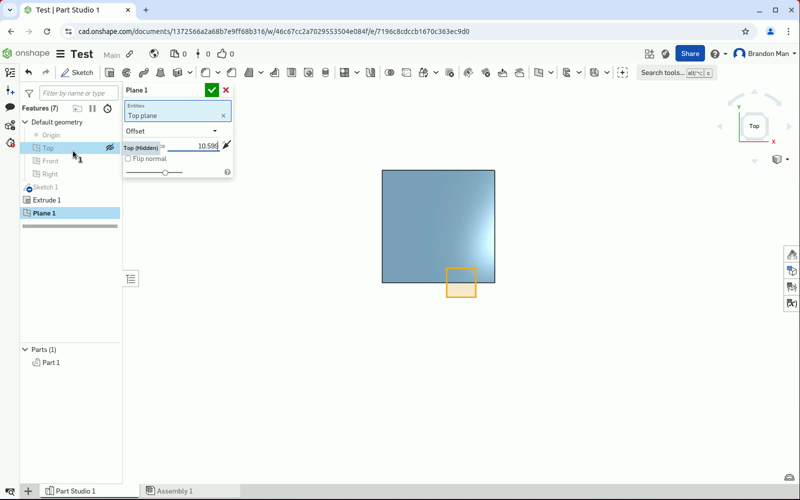
key(enter, 2)
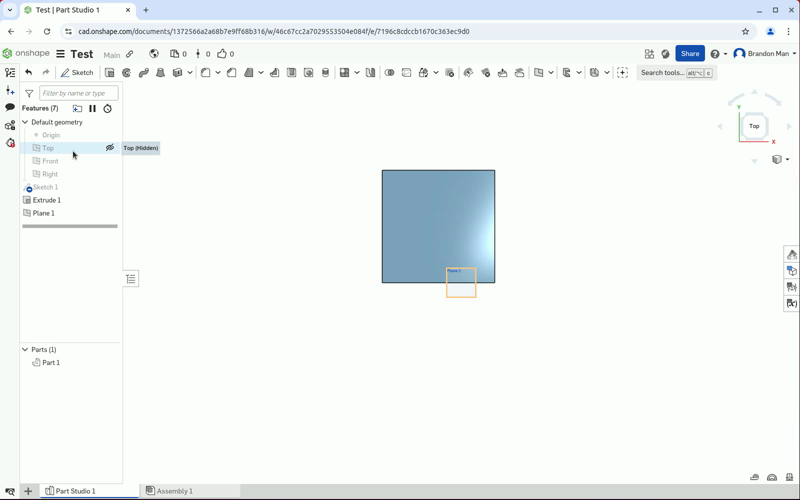
key(shift+s)
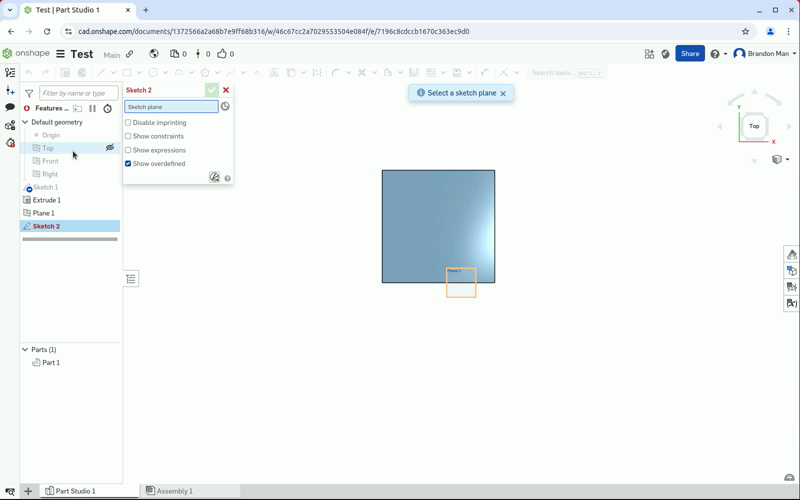
mouse_move(73, 215)
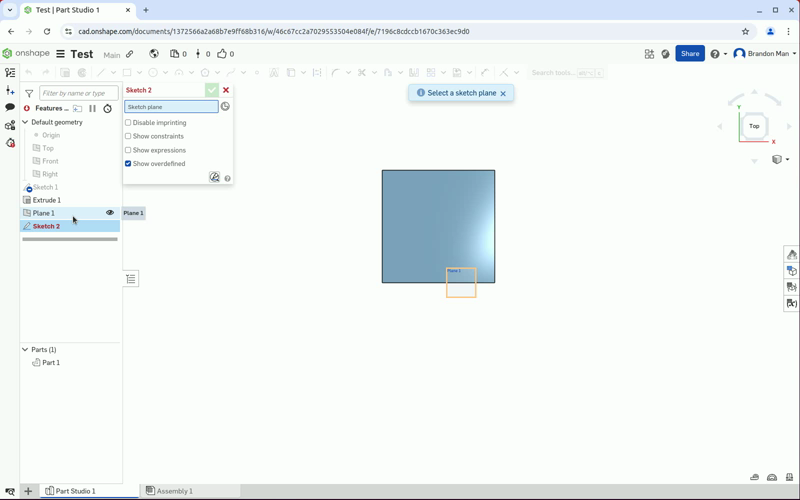
click(73, 215)
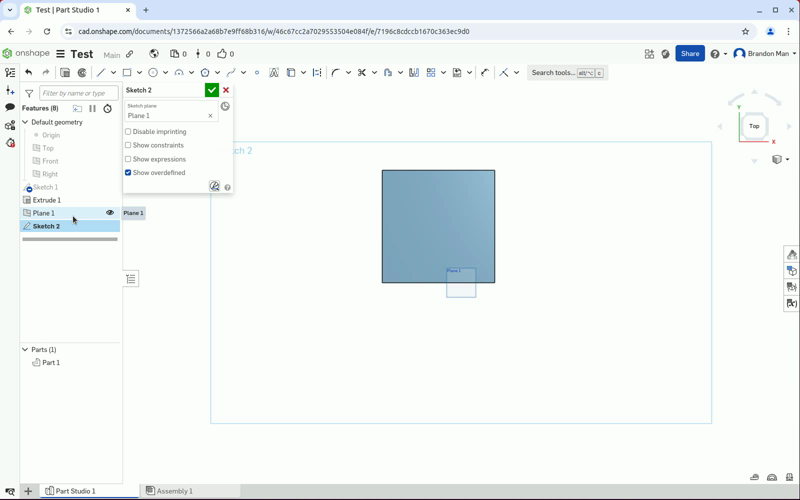
mouse_move(73, 352)
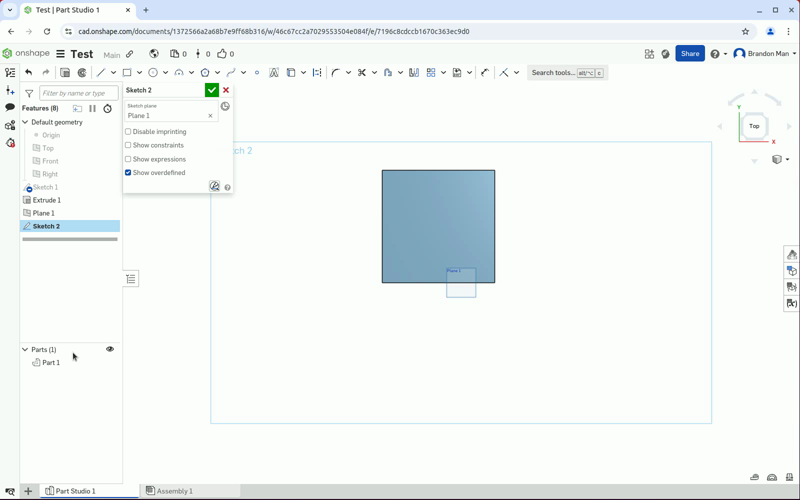
key(y)
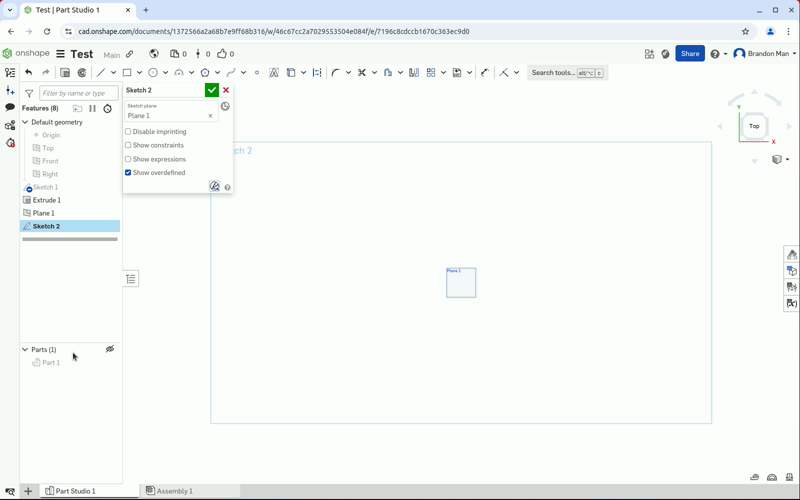
key(l)
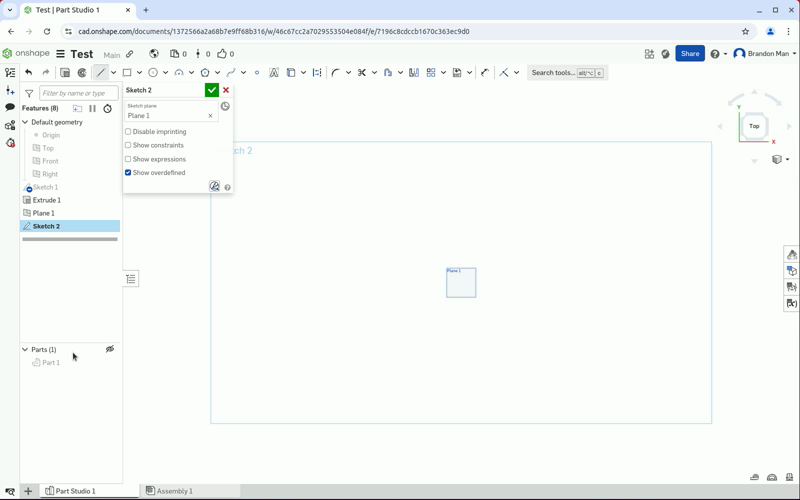
key_down(shift)
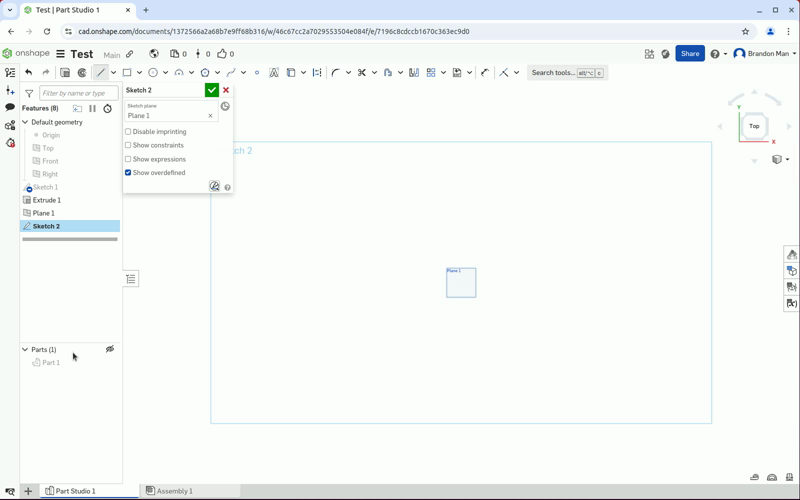
mouse_move(388, 276)
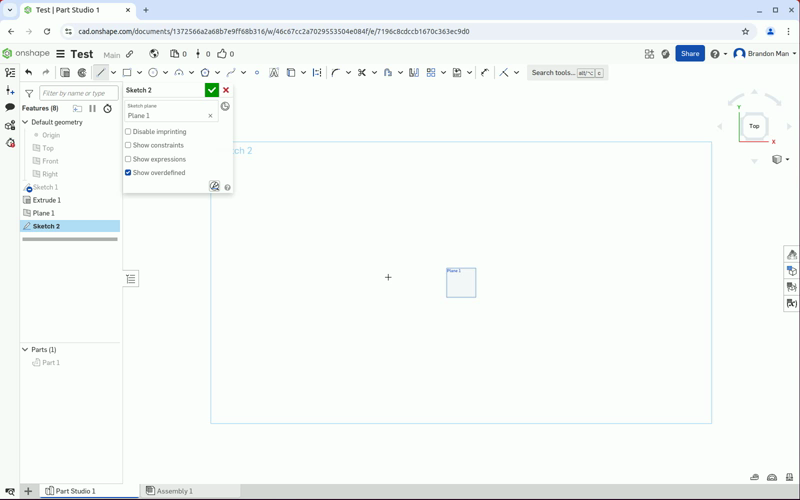
click(388, 276)
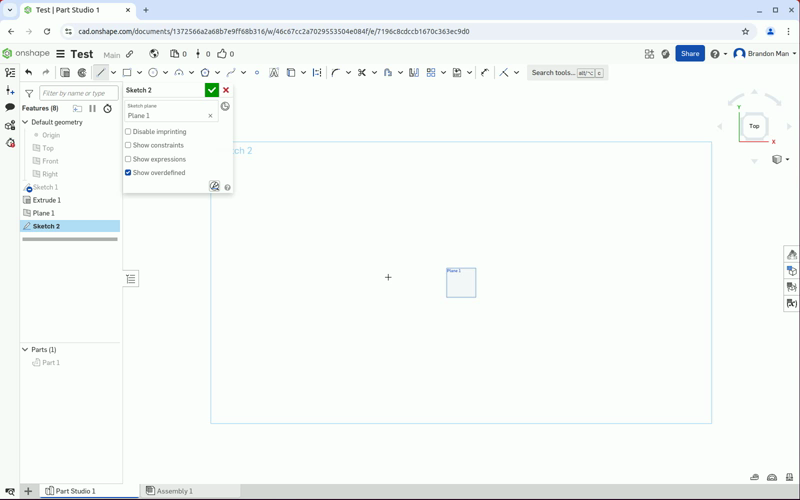
key_up(shift)
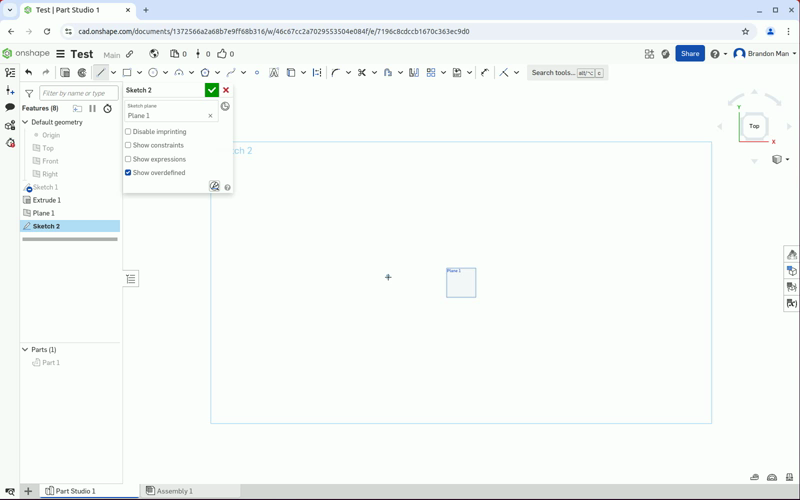
key_down(shift)
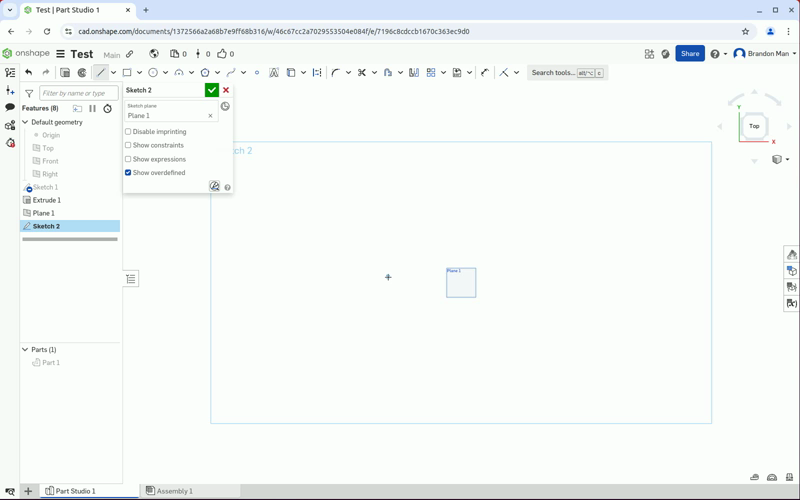
mouse_move(489, 276)
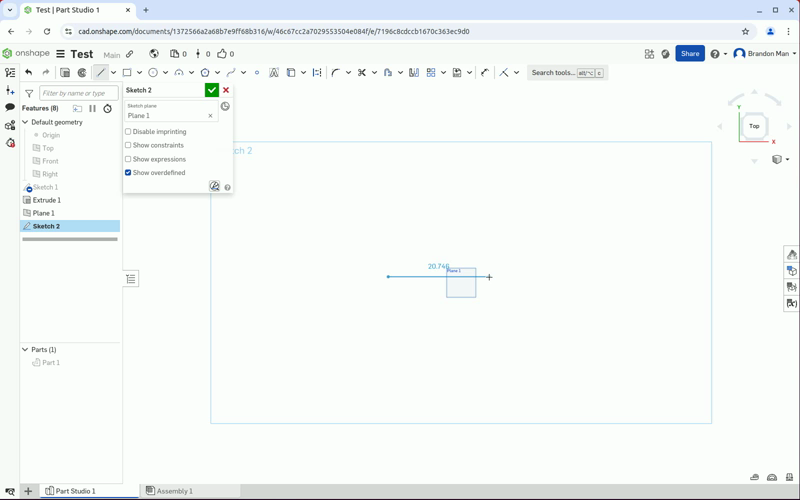
click(489, 276)
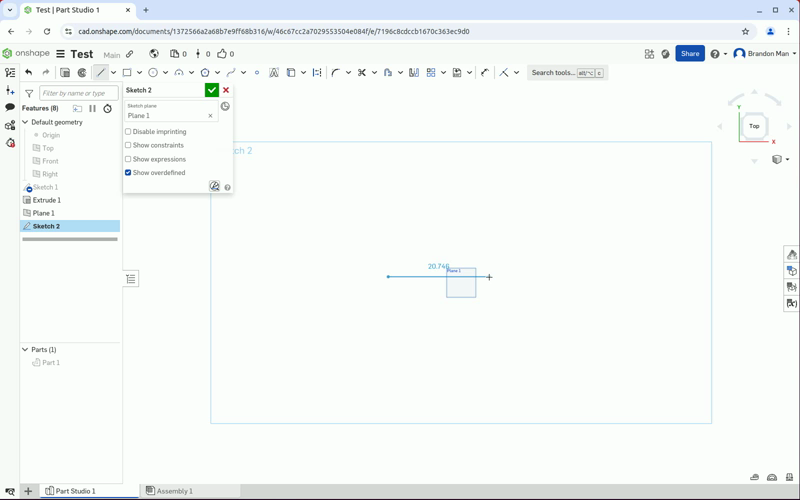
key_up(shift)
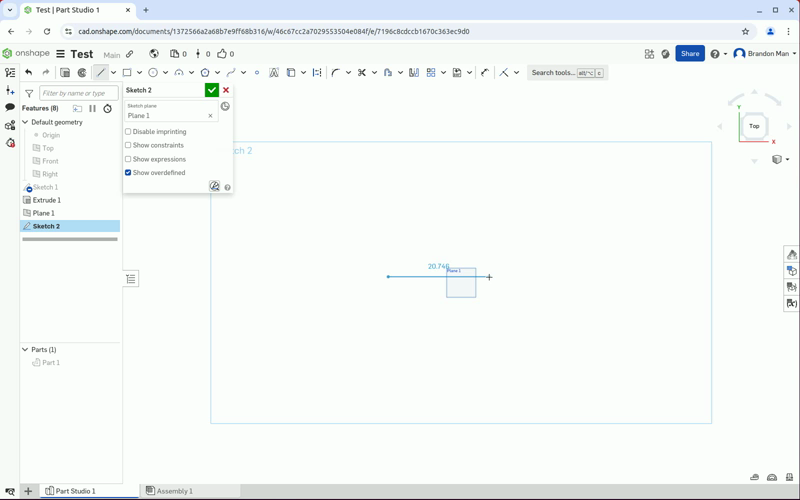
key_down(shift)
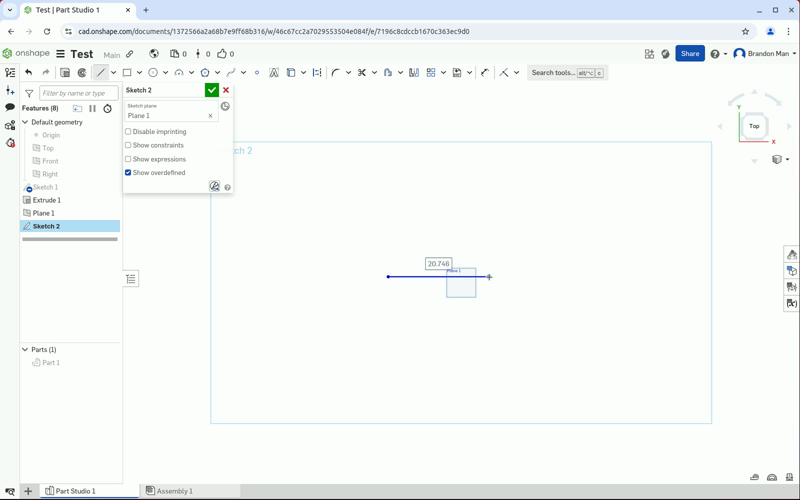
mouse_move(489, 176)
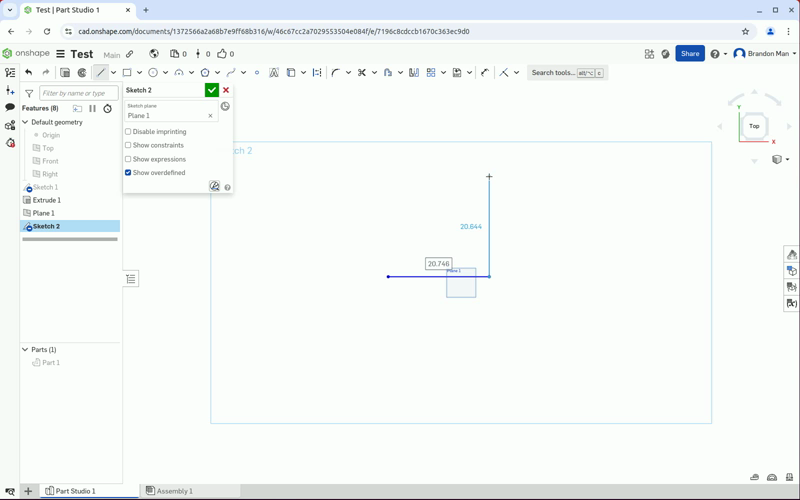
click(489, 176)
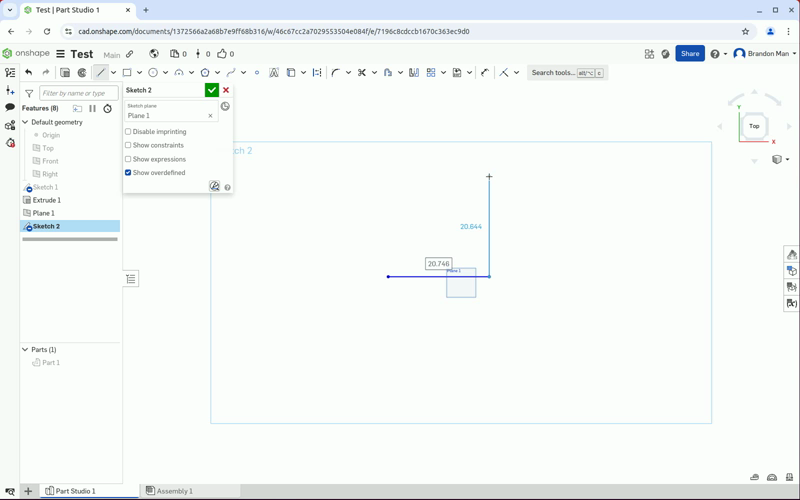
key_up(shift)
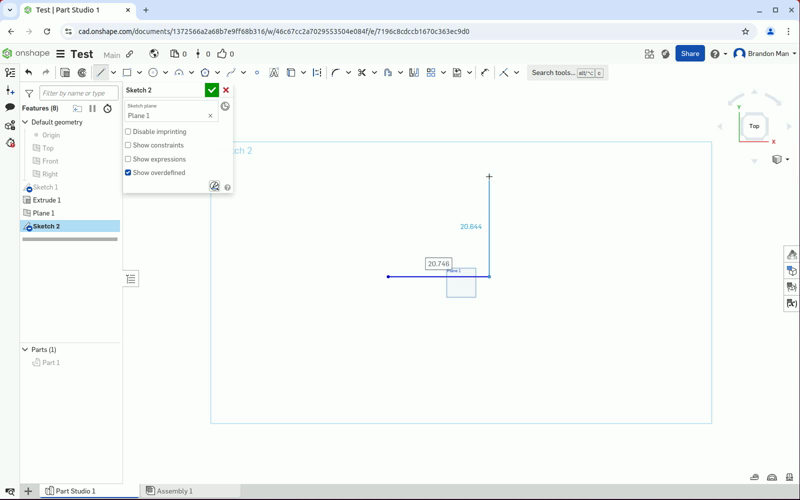
key_down(shift)
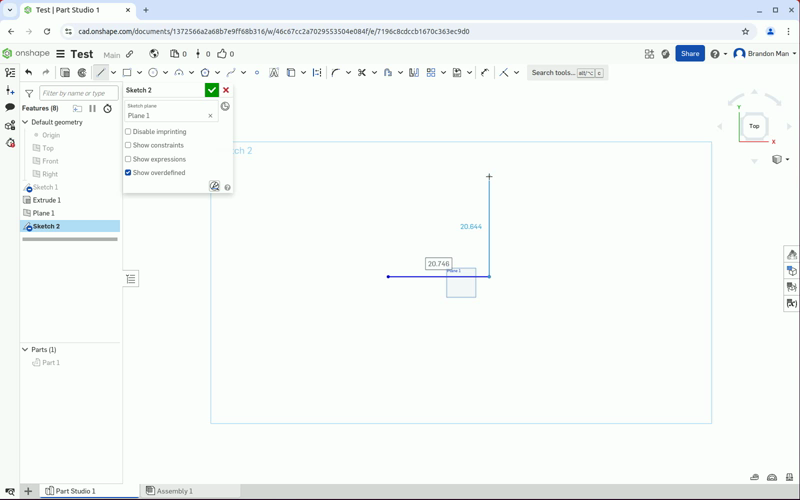
mouse_move(388, 176)
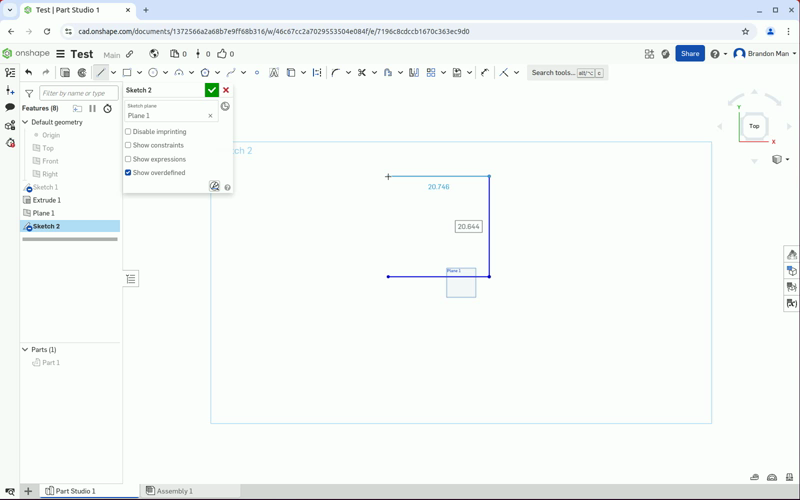
click(388, 176)
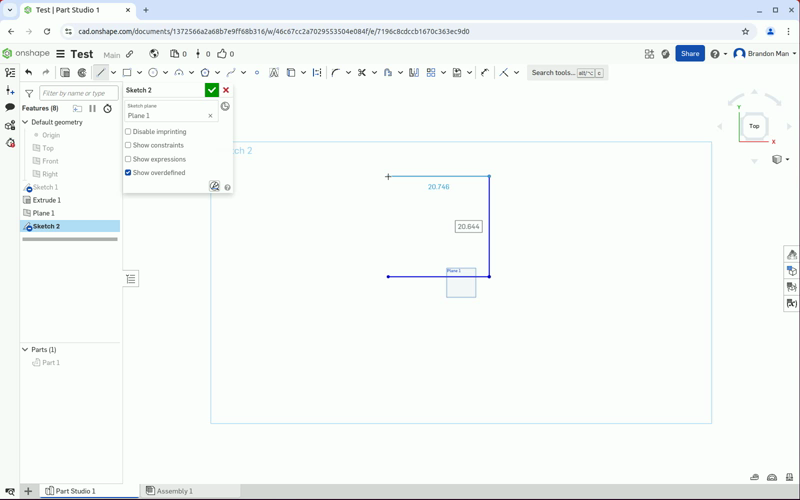
key_up(shift)
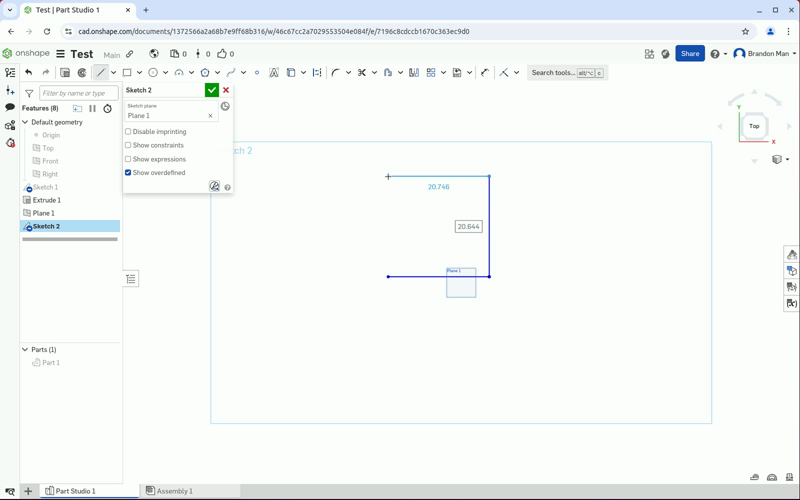
key_down(shift)
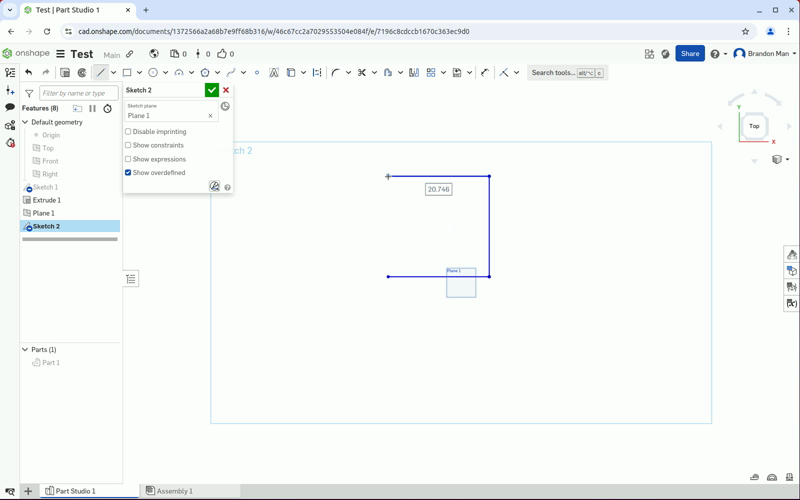
mouse_move(388, 276)
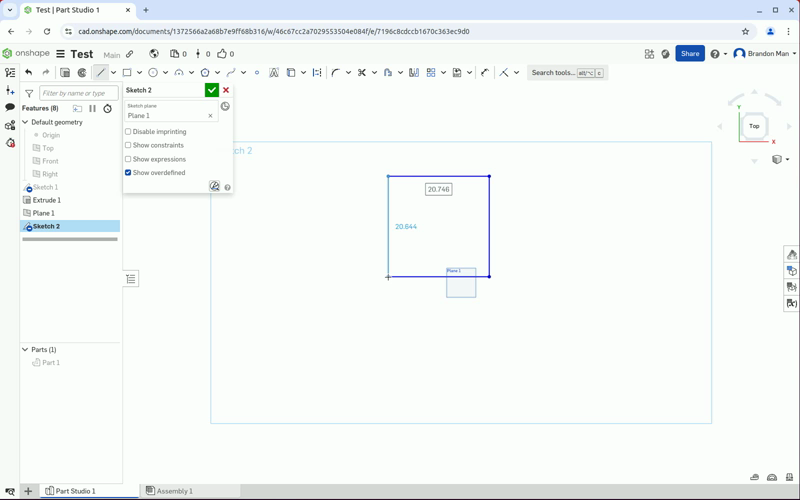
key_up(shift)
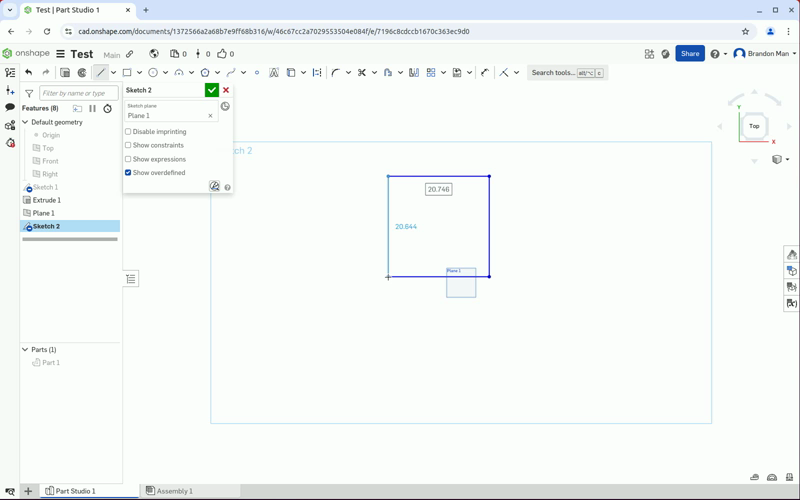
click(388, 276)
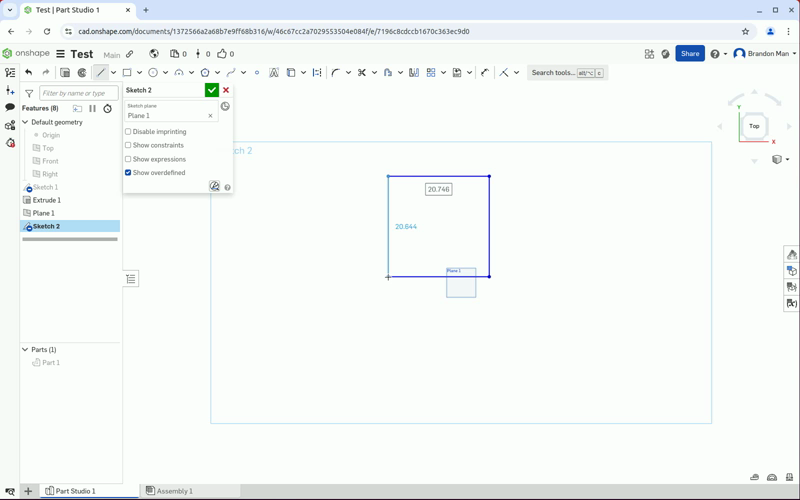
key(esc)
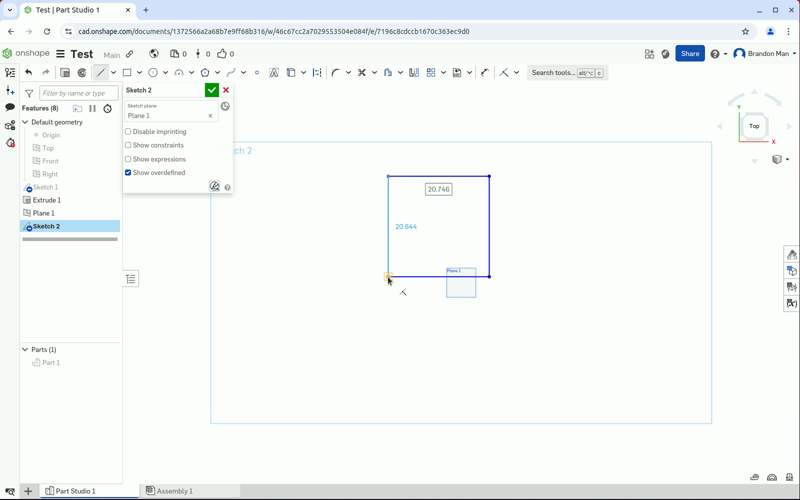
mouse_move(399, 238)
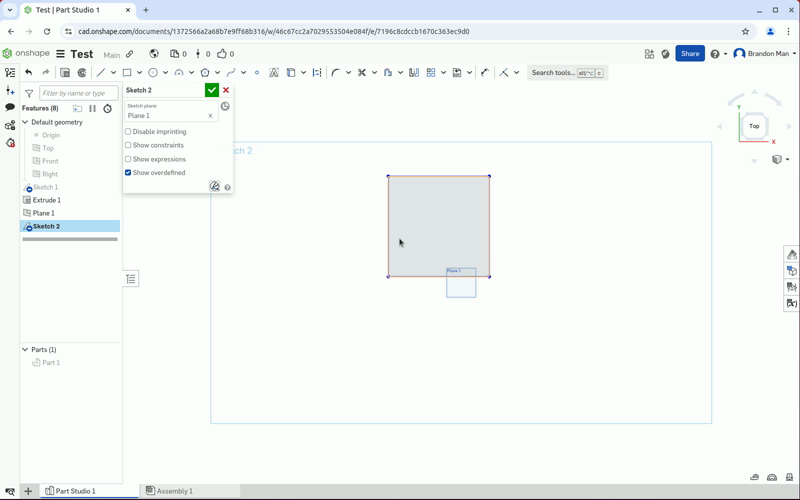
click(399, 238)
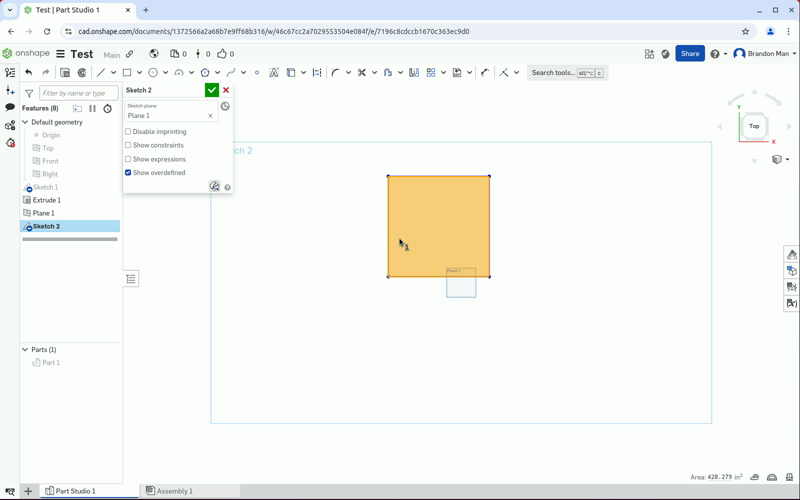
mouse_move(73, 352)
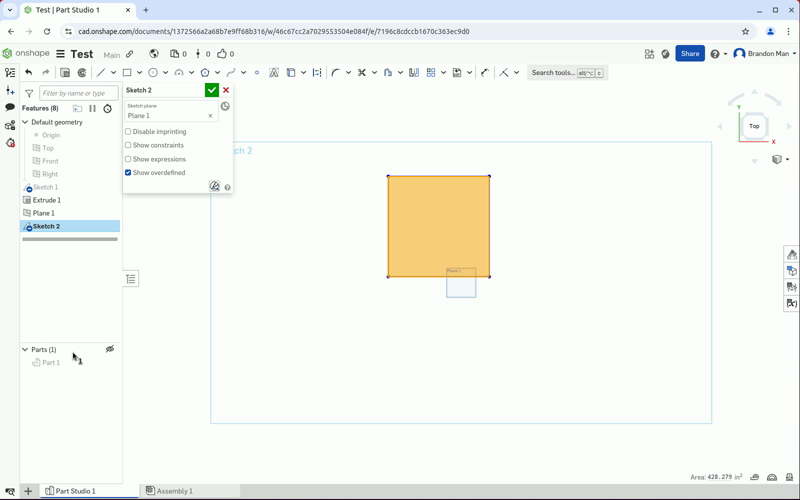
key(shift+y)
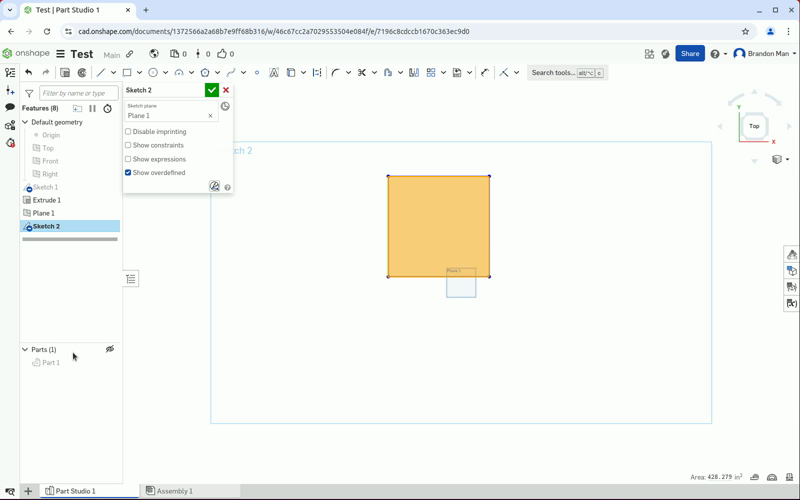
key(shift+e)
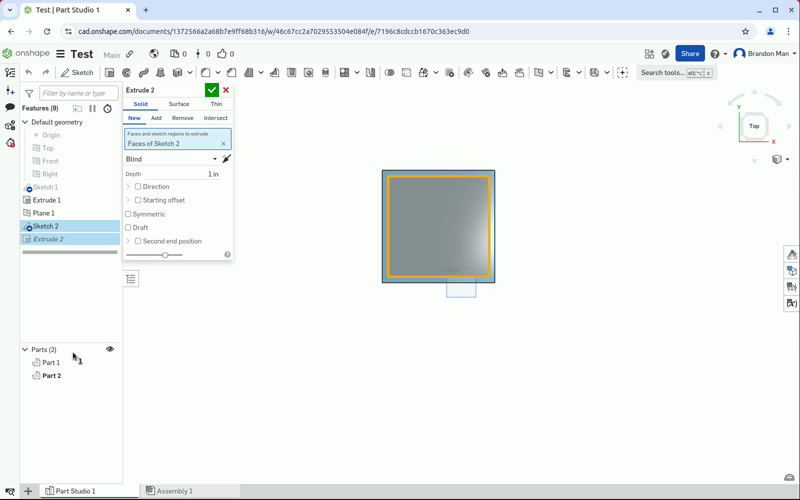
mouse_move(143, 106)
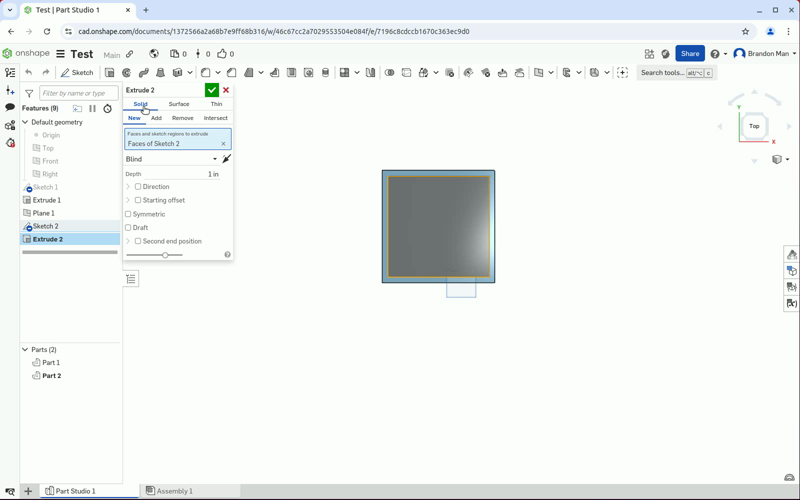
click(143, 106)
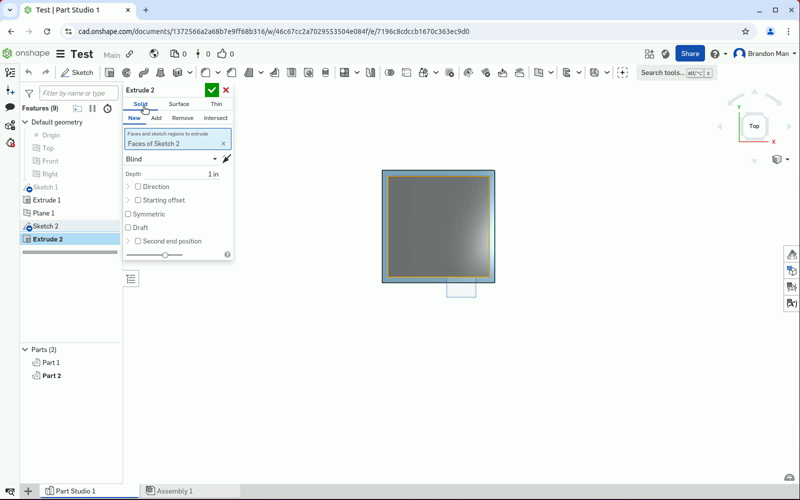
mouse_move(186, 120)
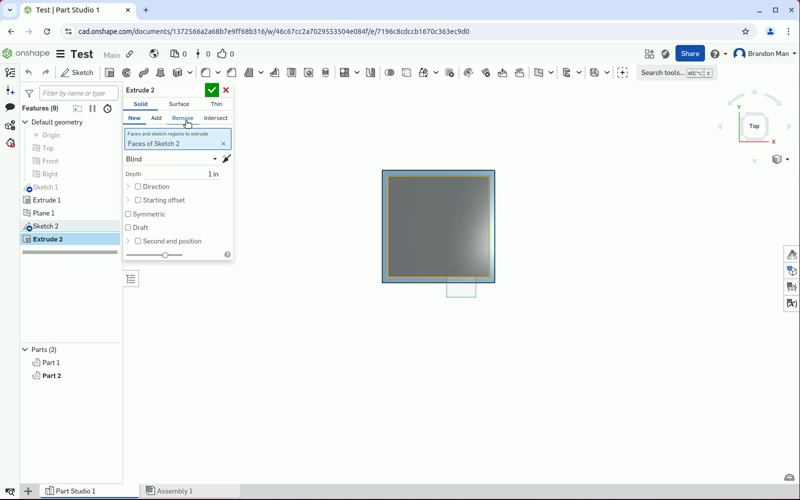
click(186, 120)
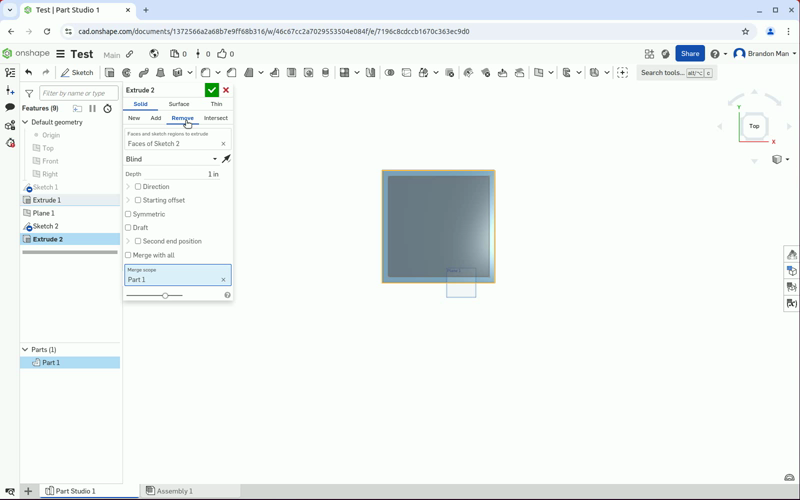
key(tab, 4)
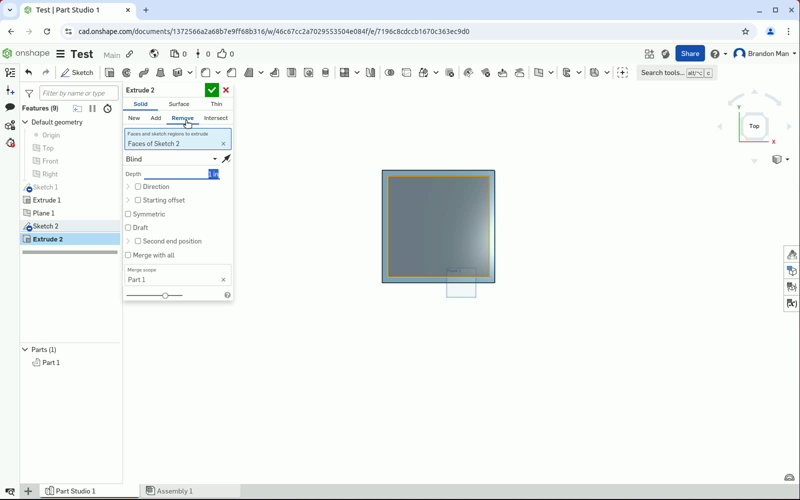
text(22.145)
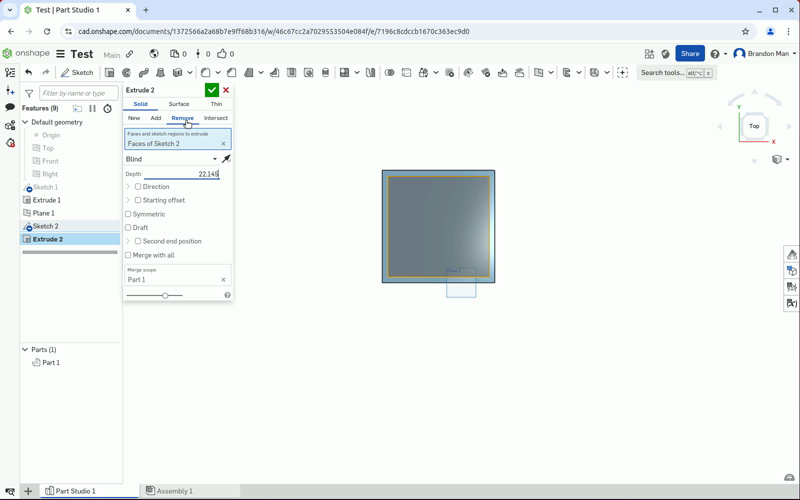
key(tab, 6)
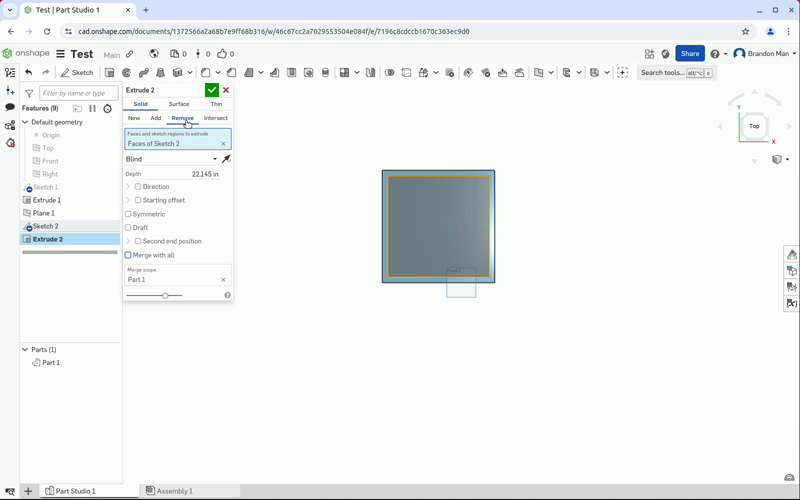
key(space)
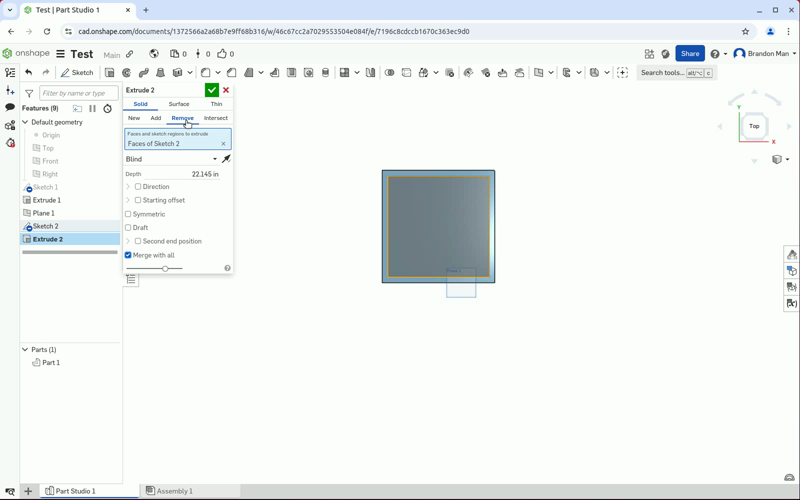
key(enter)
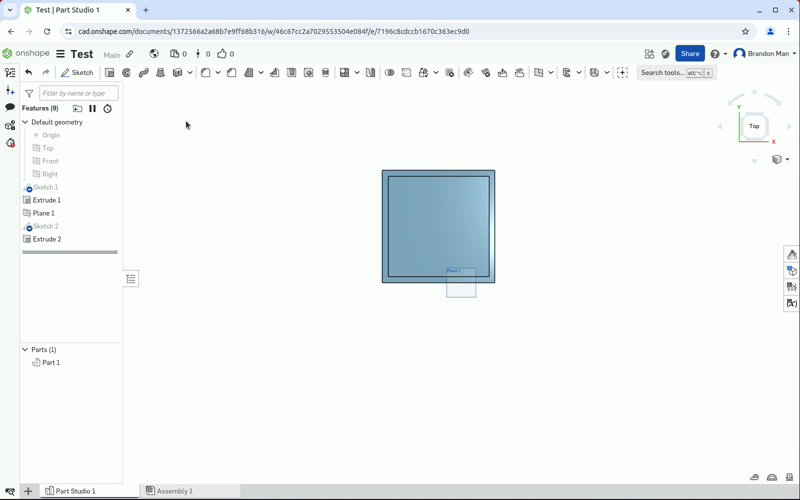
key(shift+h)
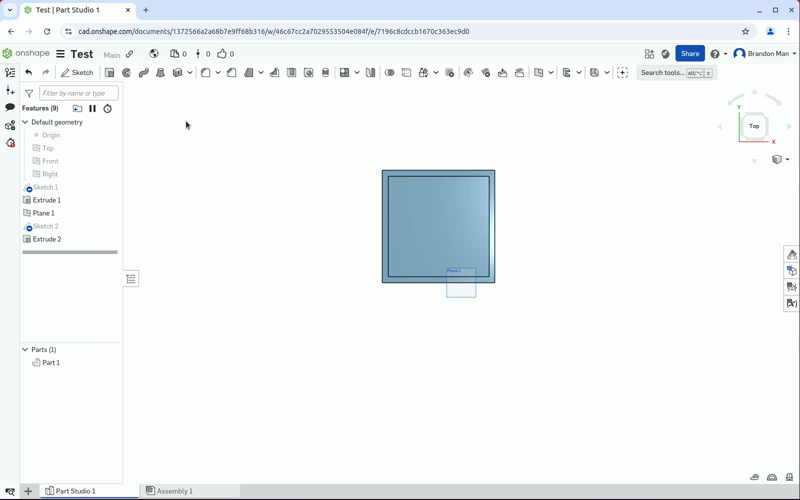
key(shift+h)
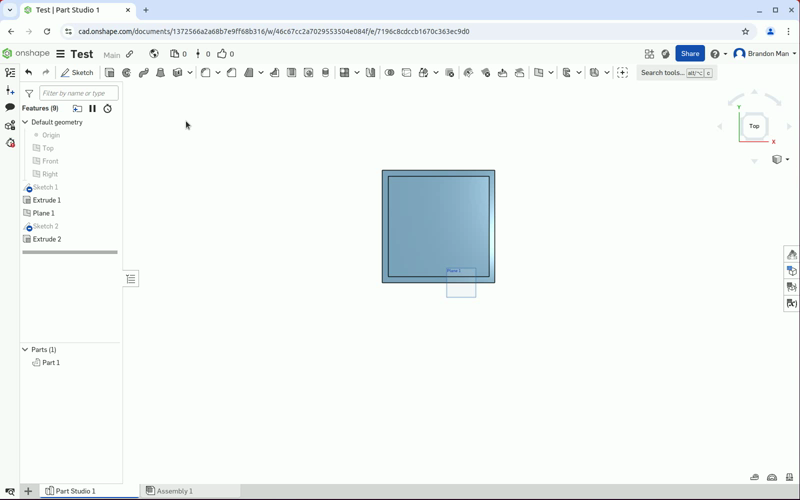
mouse_move(73, 189)
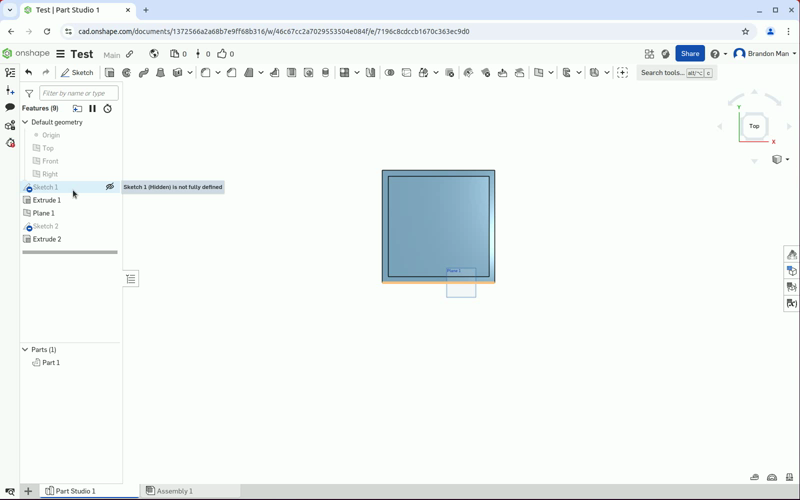
click(73, 189)
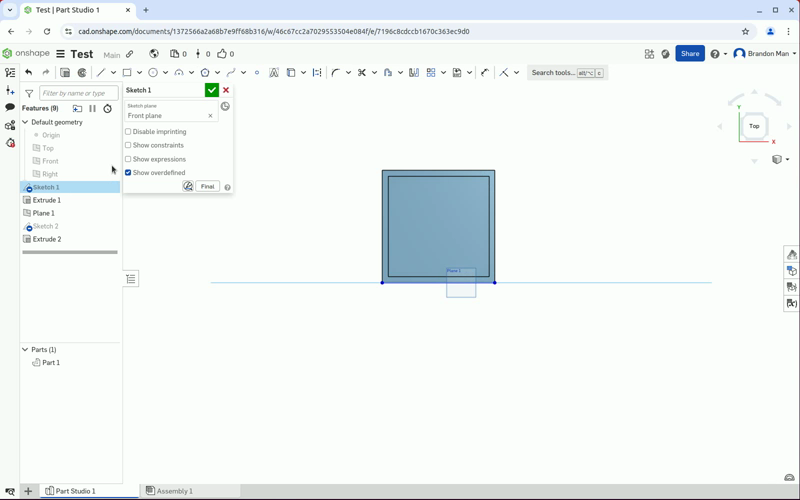
mouse_move(229, 92)
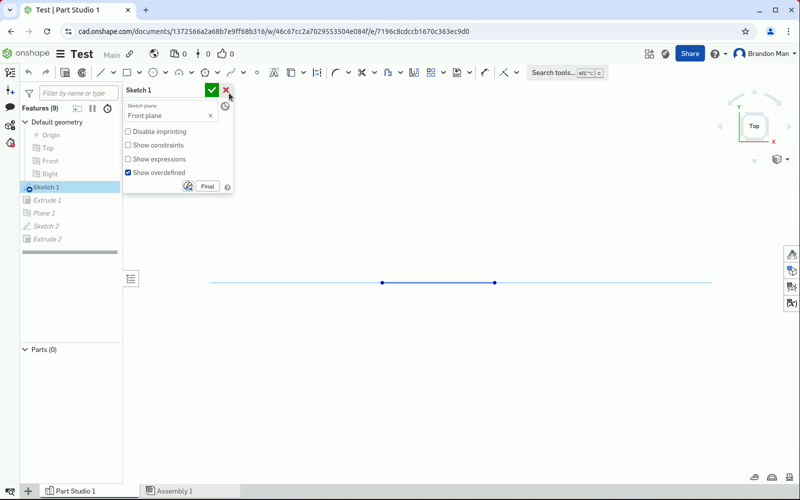
click(229, 92)
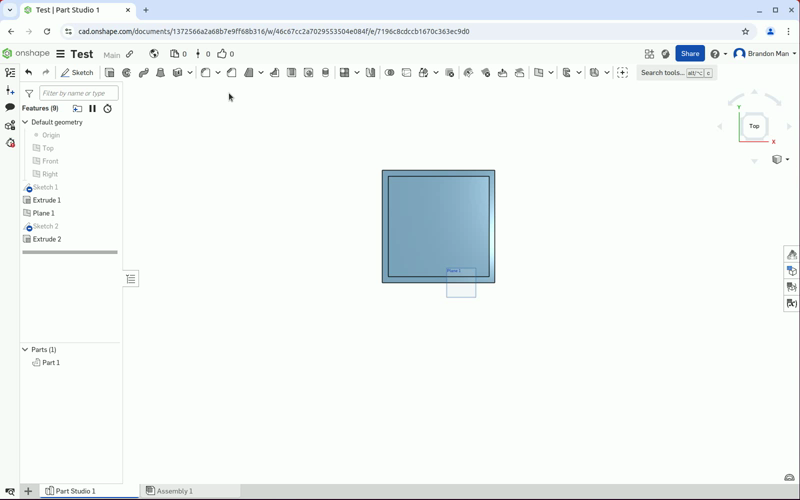
mouse_move(73, 352)
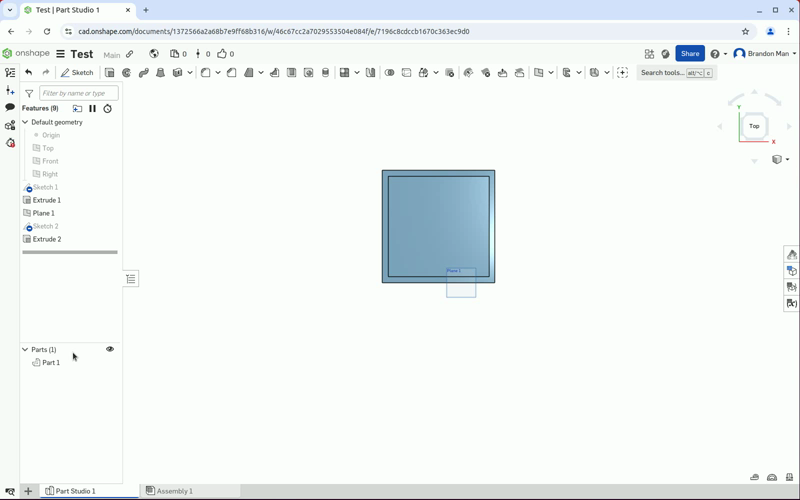
key(y)
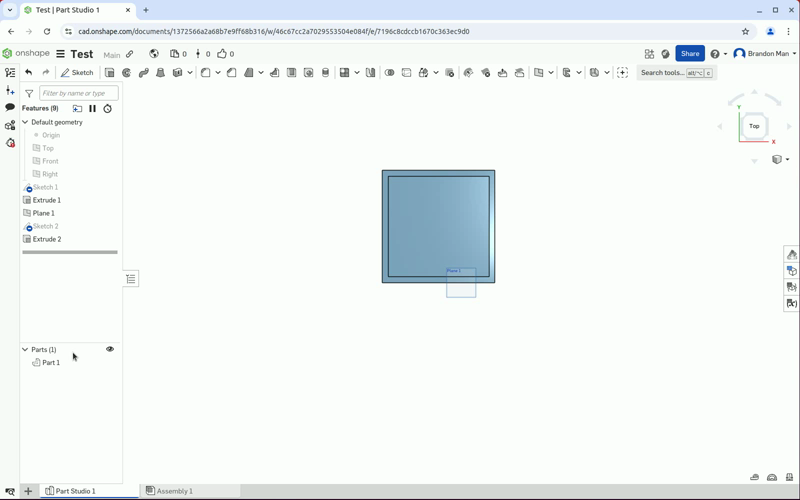
key(shift+p)
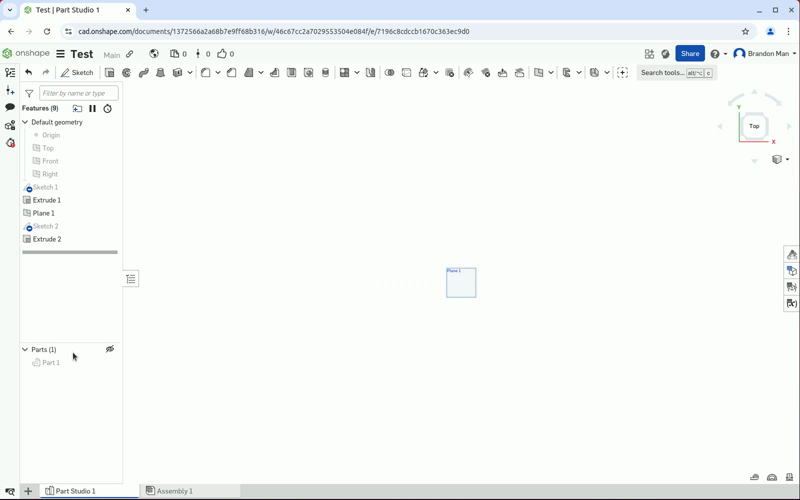
key(space)
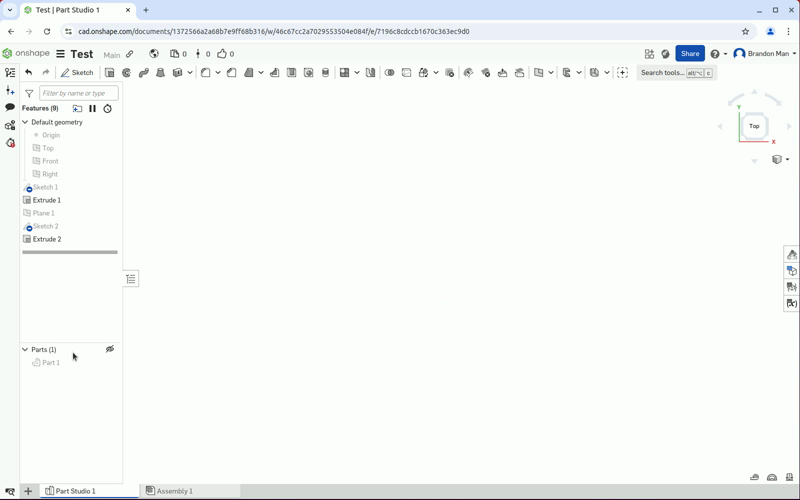
key_down(shift)
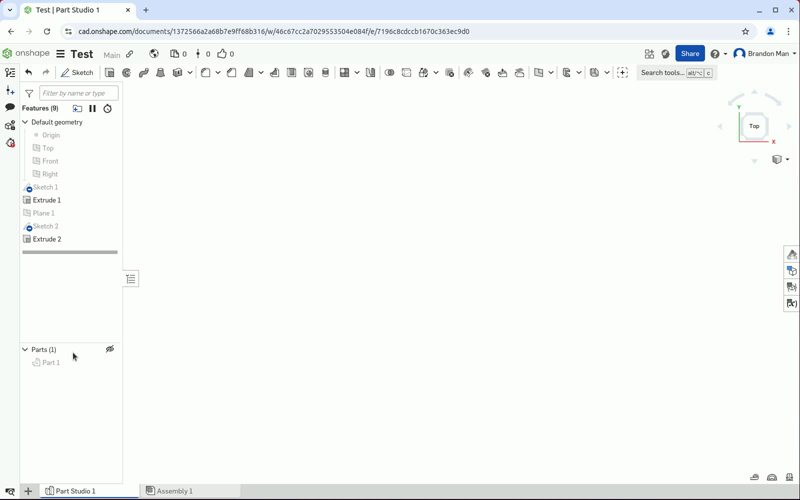
key(up)
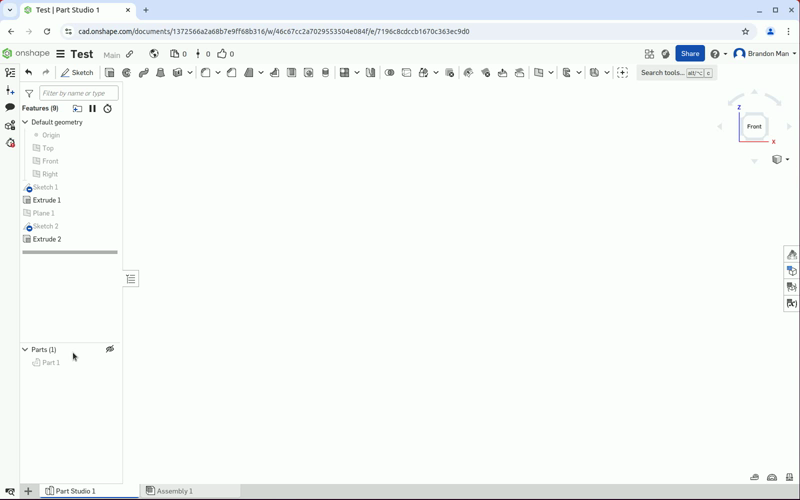
key_up(shift)
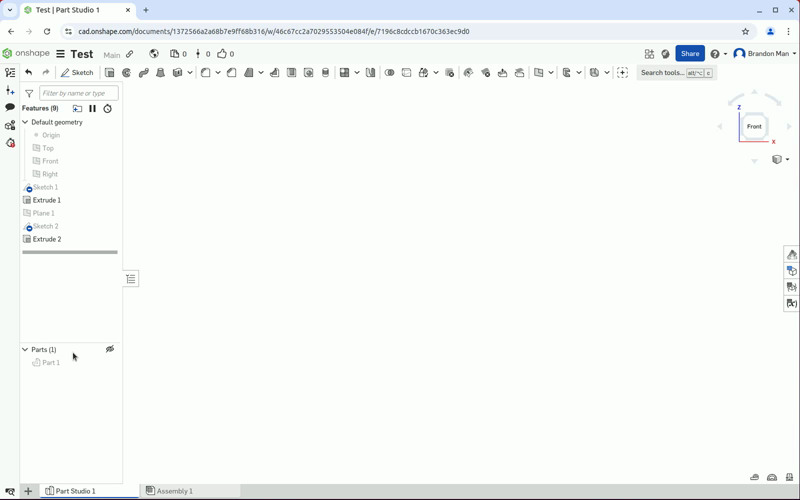
key(space)
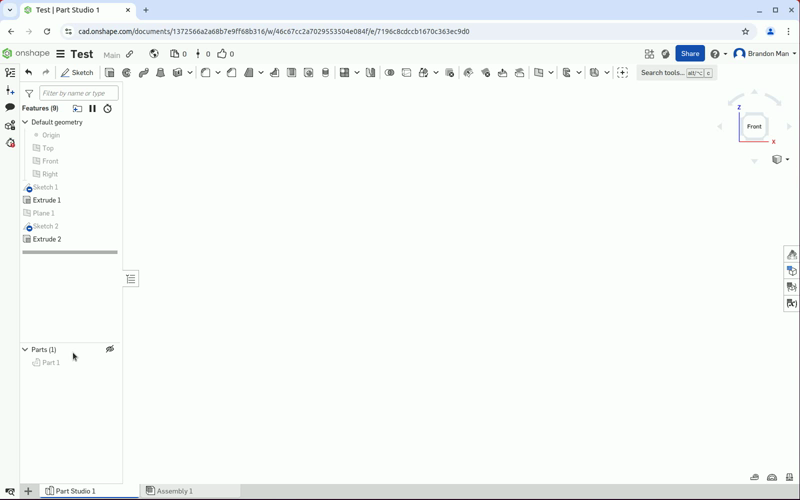
key_down(shift)
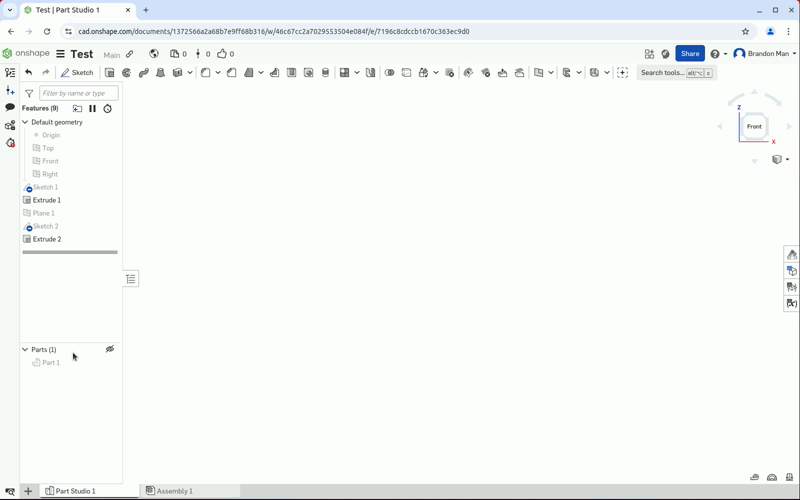
key(left)
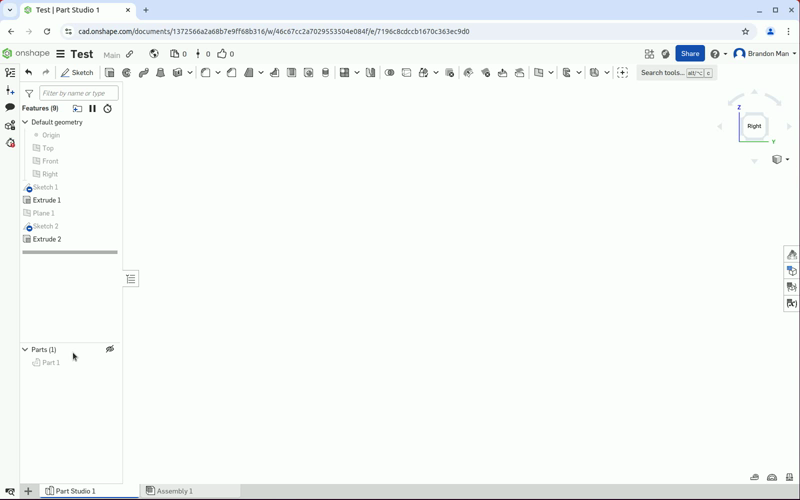
key_up(shift)
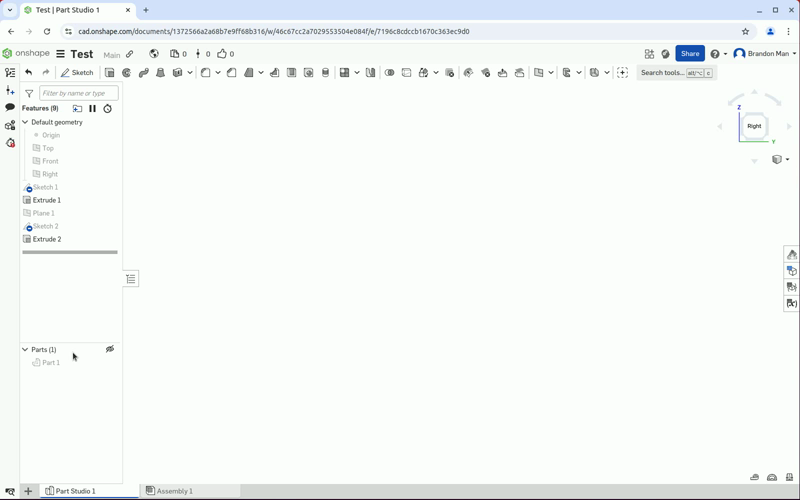
mouse_move(73, 352)
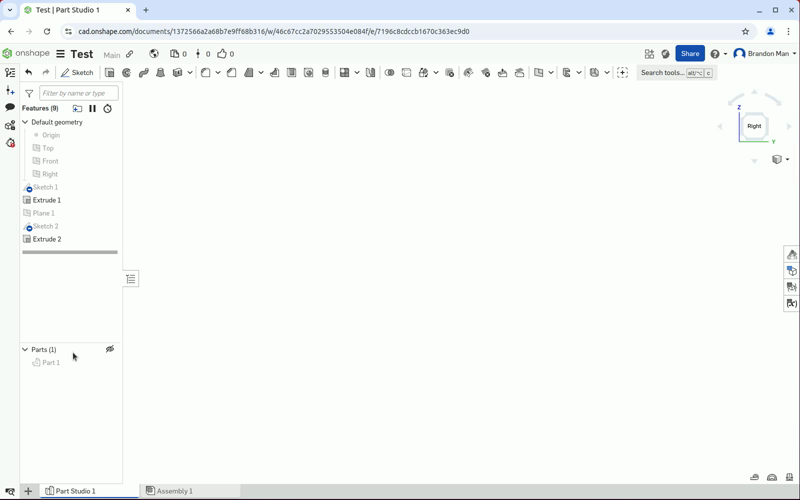
key(shift+y)
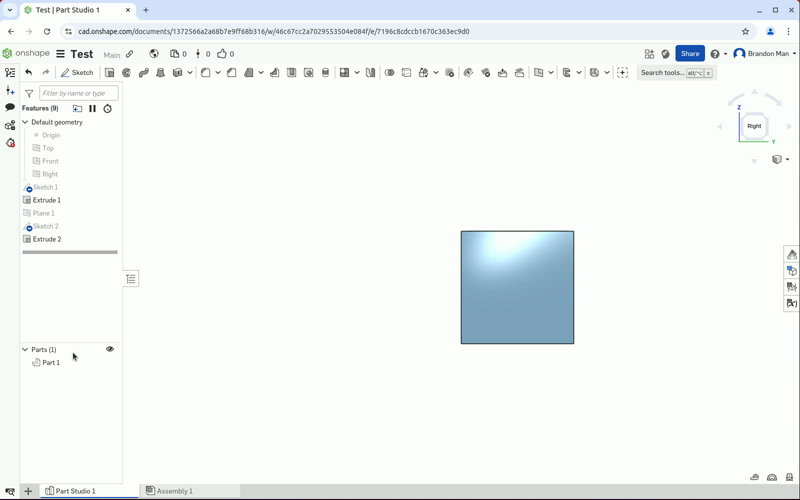
mouse_move(541, 75)
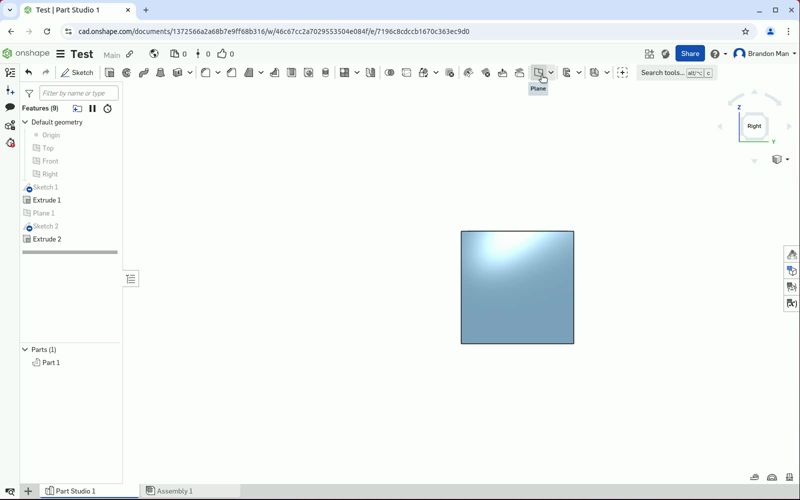
click(541, 75)
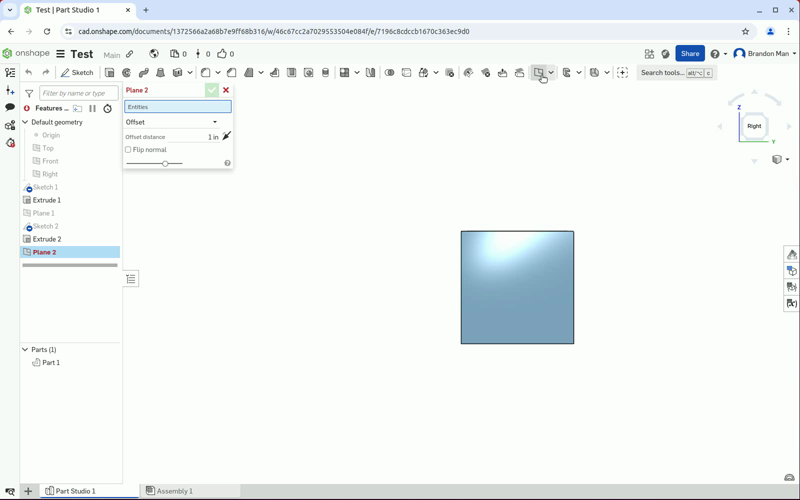
mouse_move(73, 176)
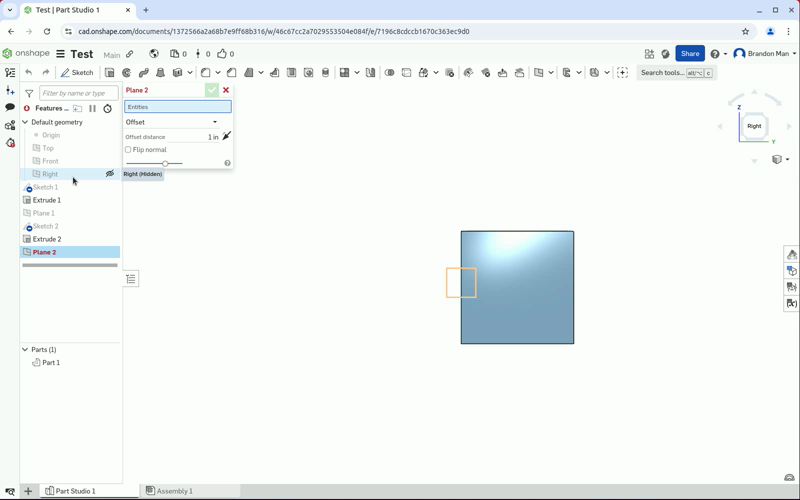
click(73, 176)
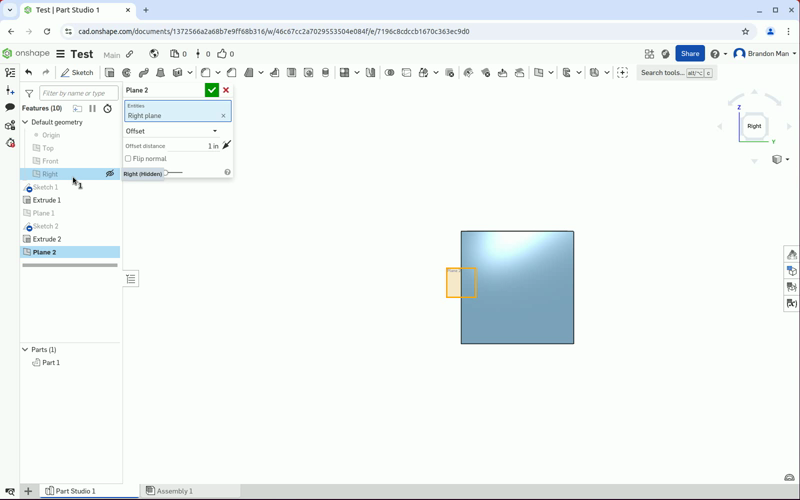
key(tab, 2)
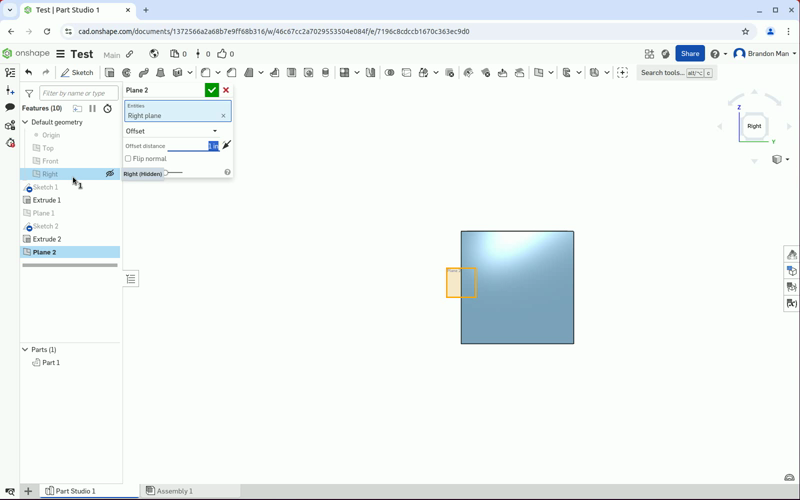
text(16.114)
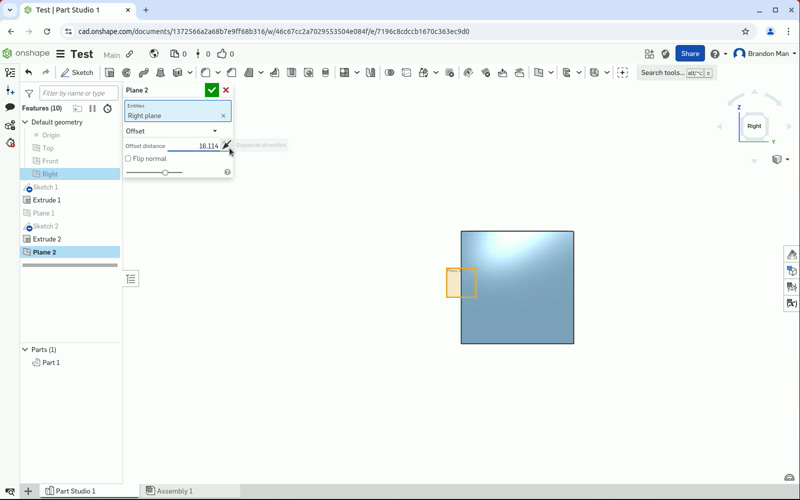
mouse_move(229, 147)
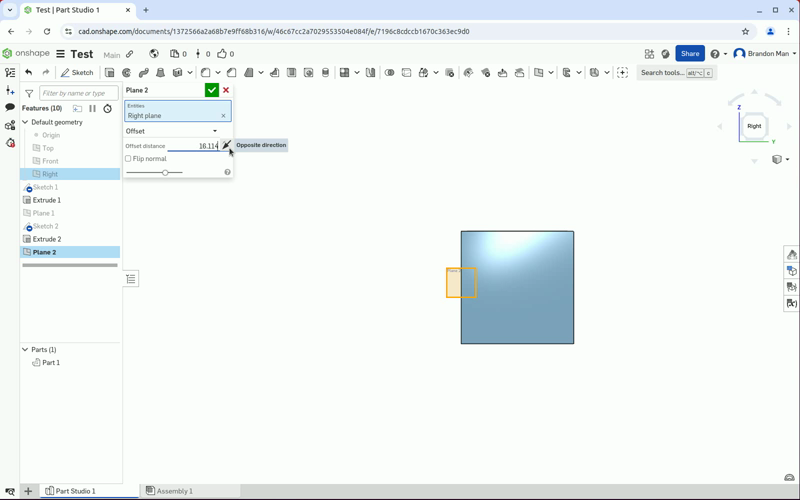
click(229, 147)
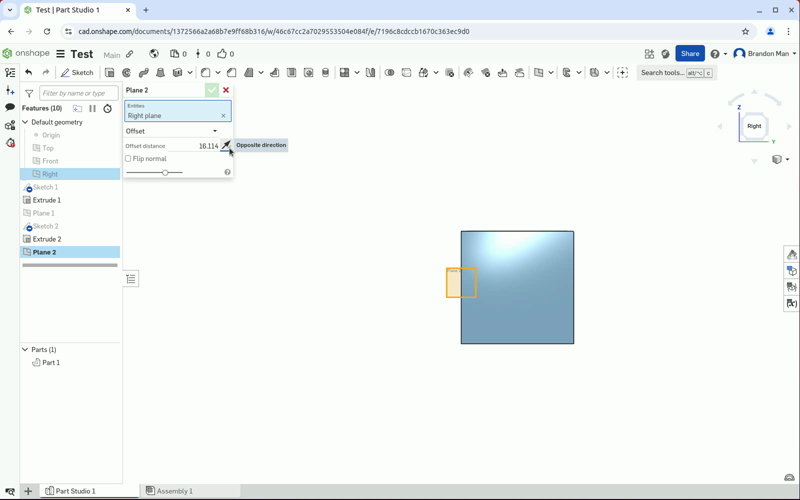
key(enter, 2)
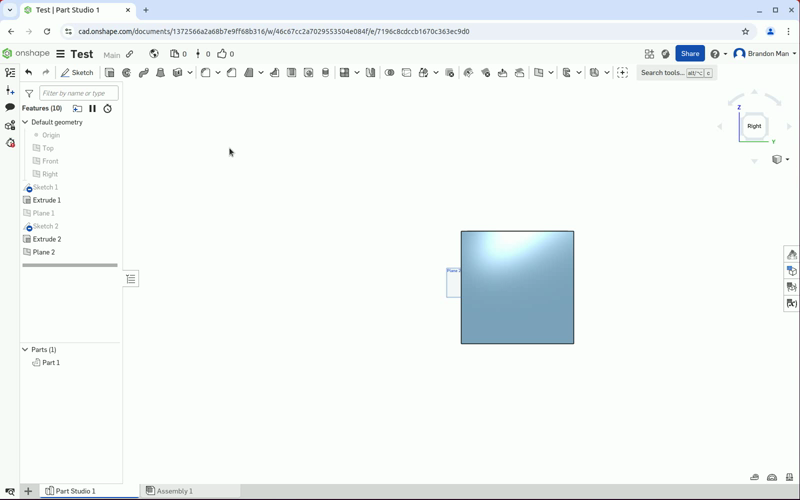
key(shift+s)
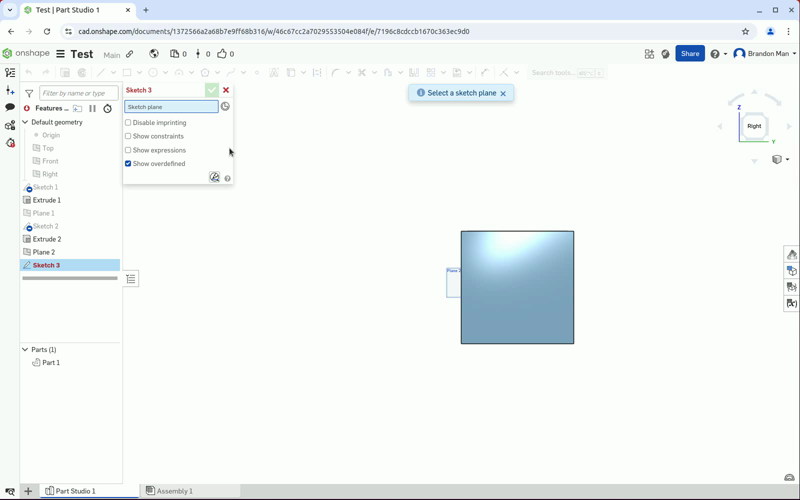
mouse_move(73, 254)
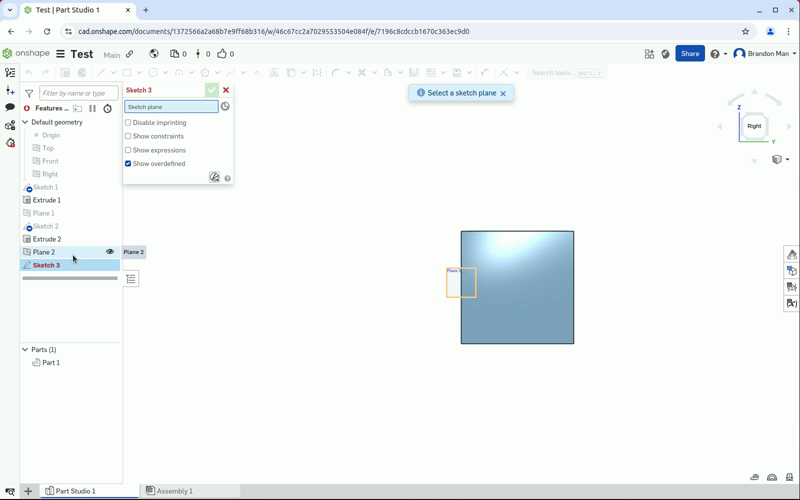
click(73, 254)
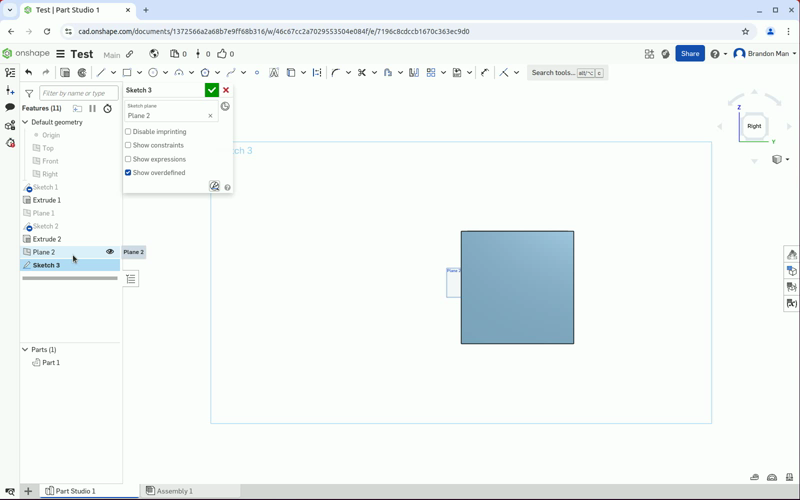
mouse_move(73, 352)
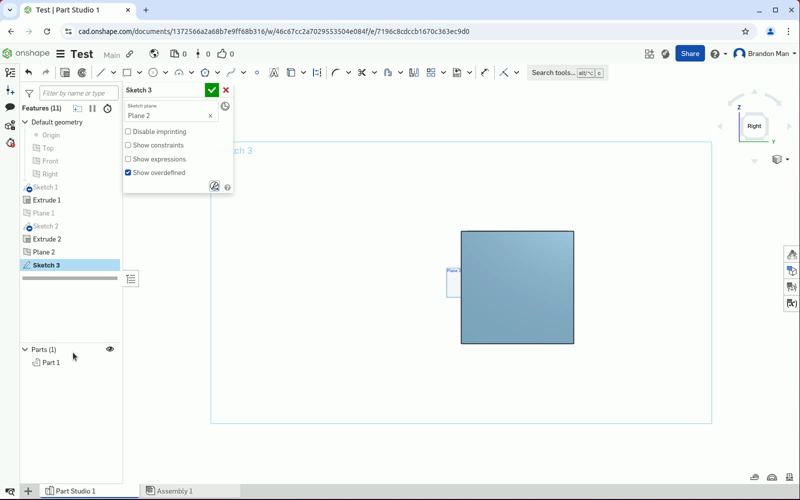
key(y)
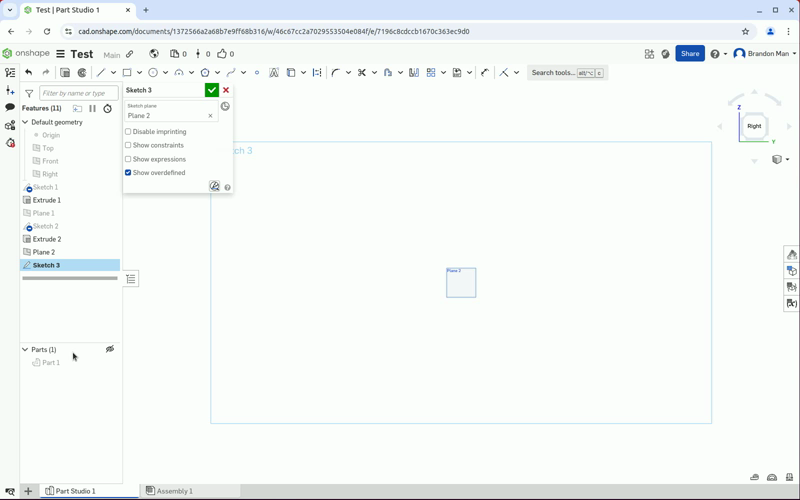
key(l)
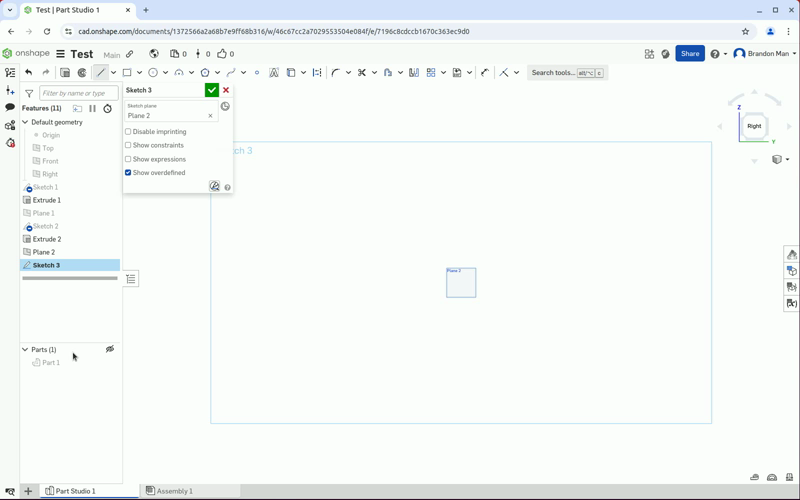
key_down(shift)
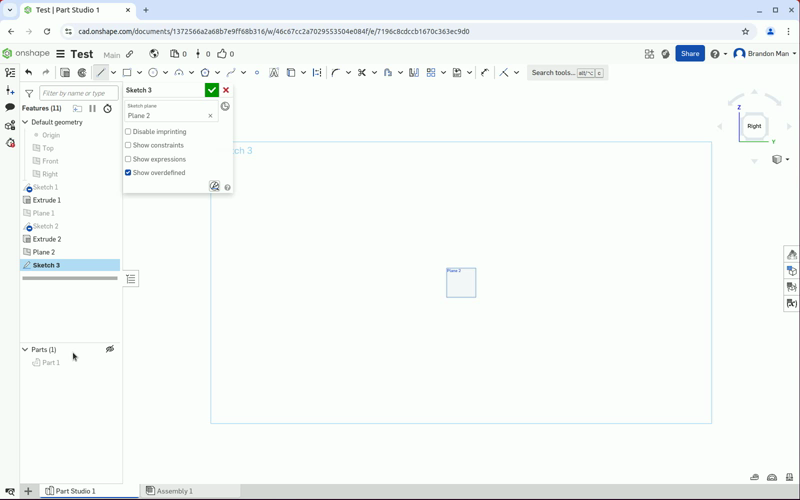
mouse_move(479, 271)
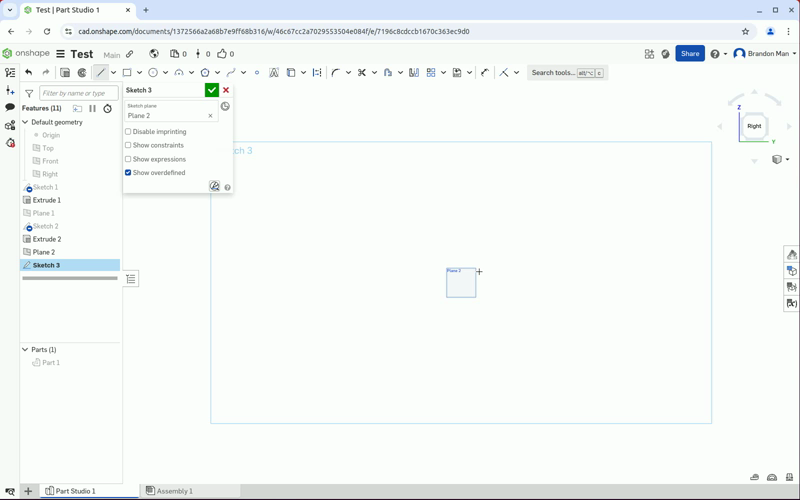
click(479, 271)
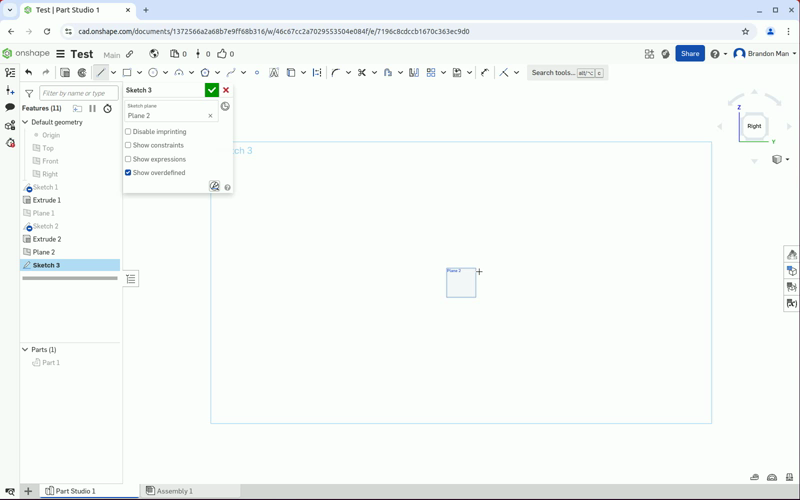
key_up(shift)
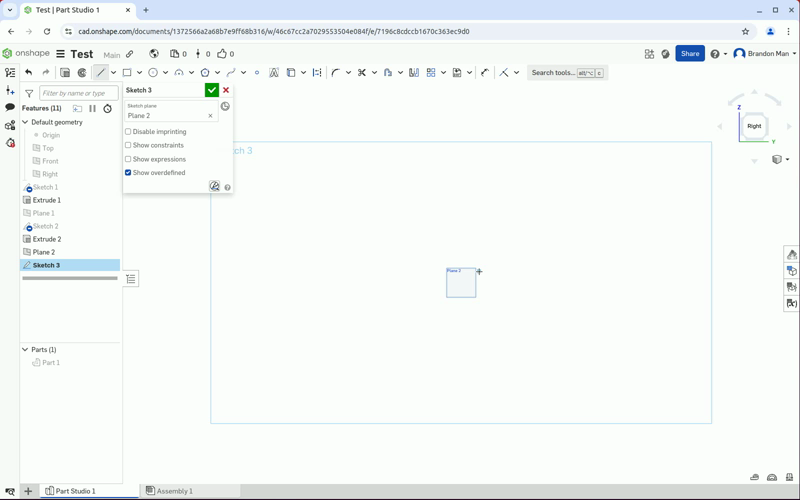
key_down(shift)
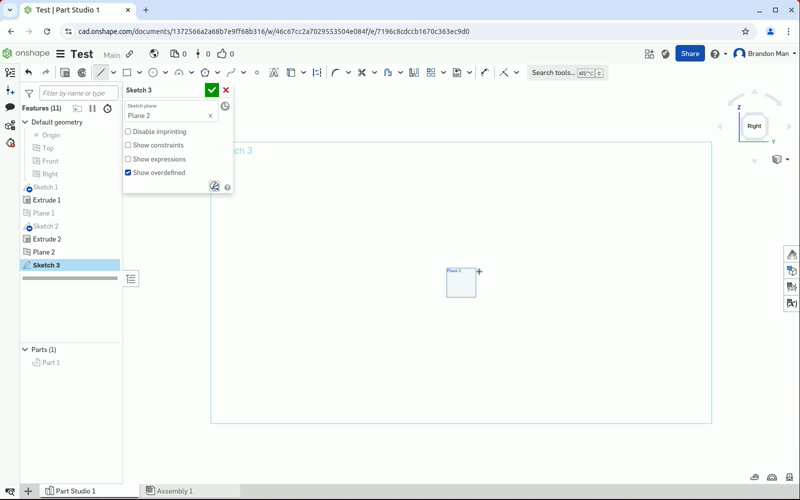
mouse_move(555, 271)
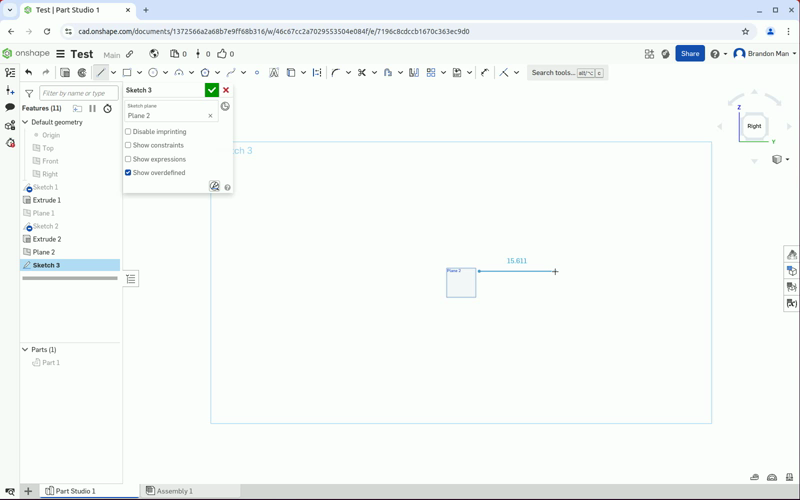
click(555, 271)
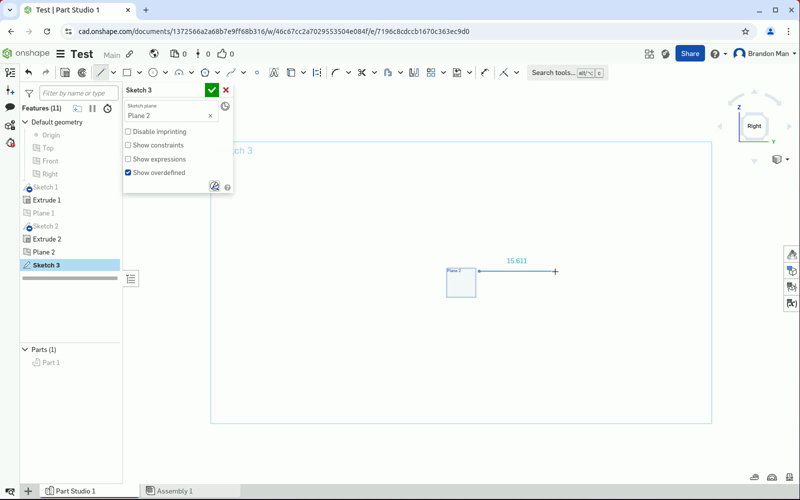
key_up(shift)
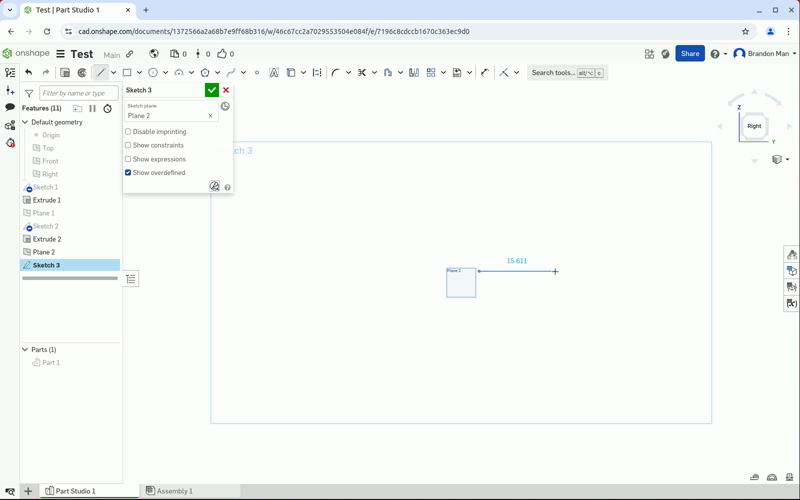
key_down(shift)
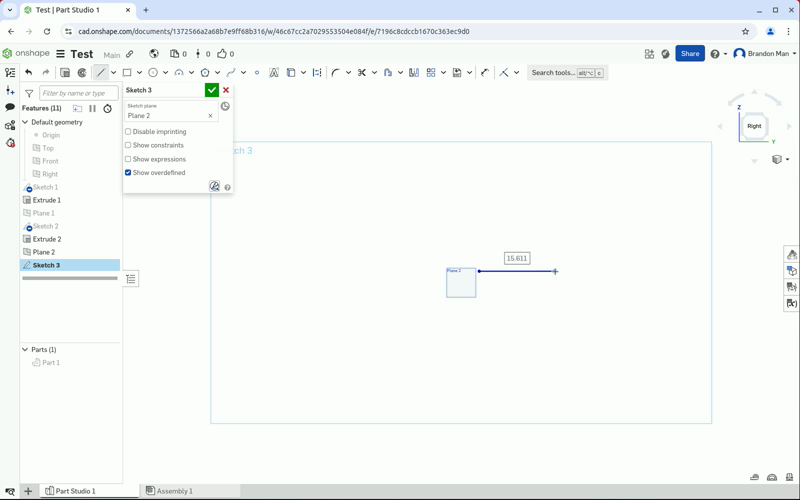
mouse_move(585, 271)
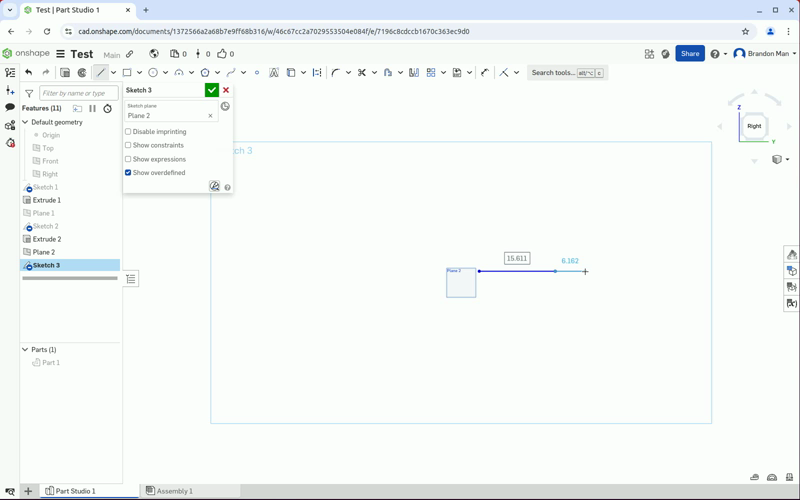
mouse_move(555, 245)
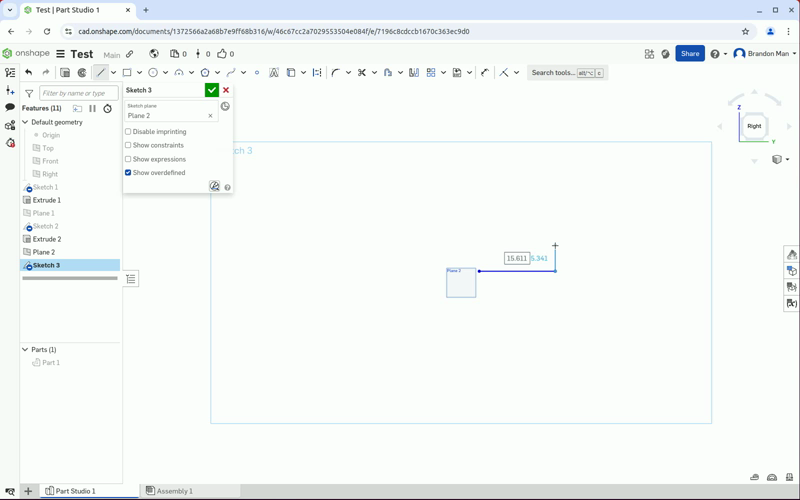
click(555, 245)
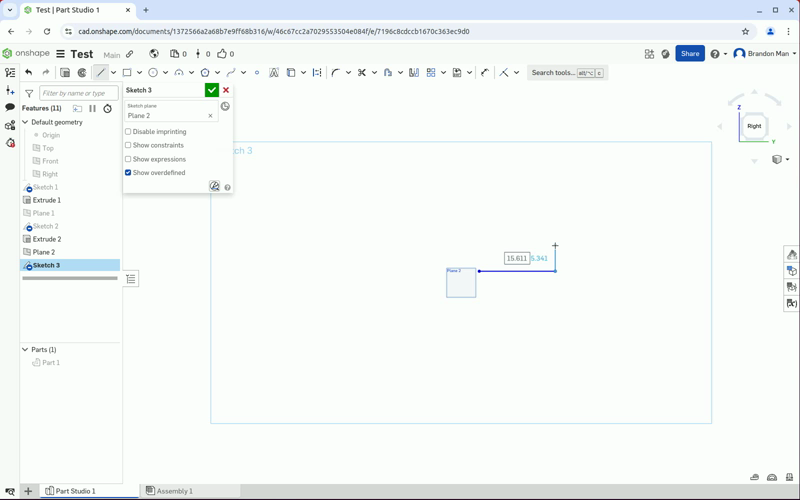
key_up(shift)
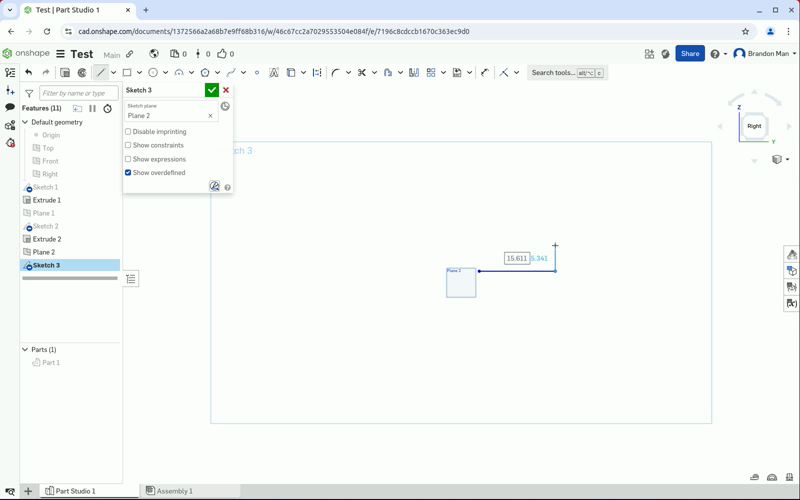
key_down(shift)
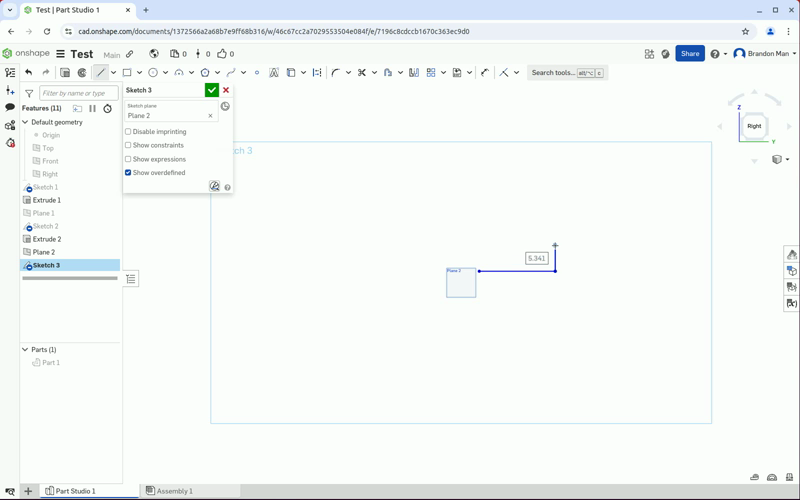
mouse_move(479, 245)
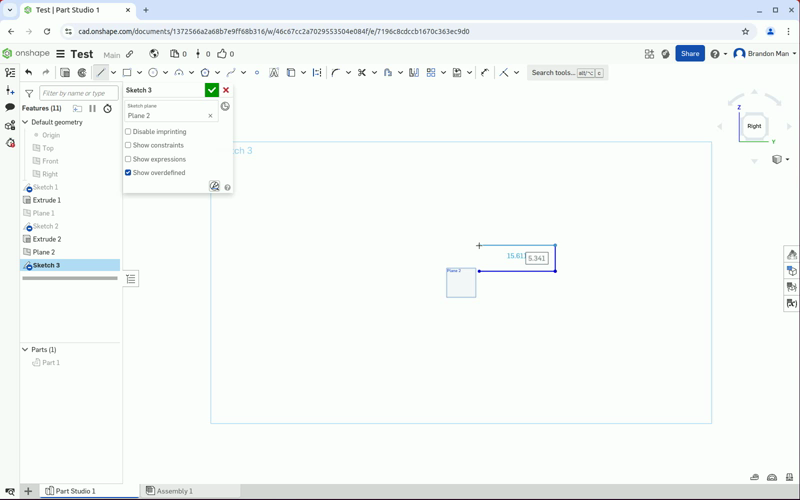
click(479, 245)
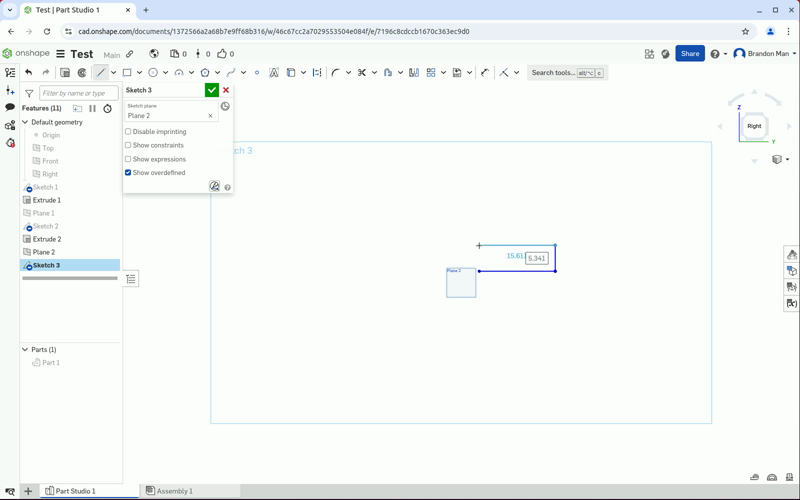
key_up(shift)
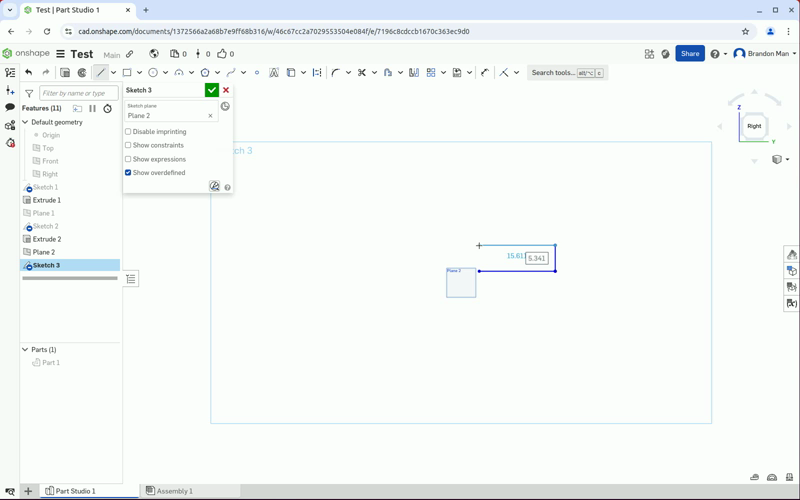
mouse_move(509, 245)
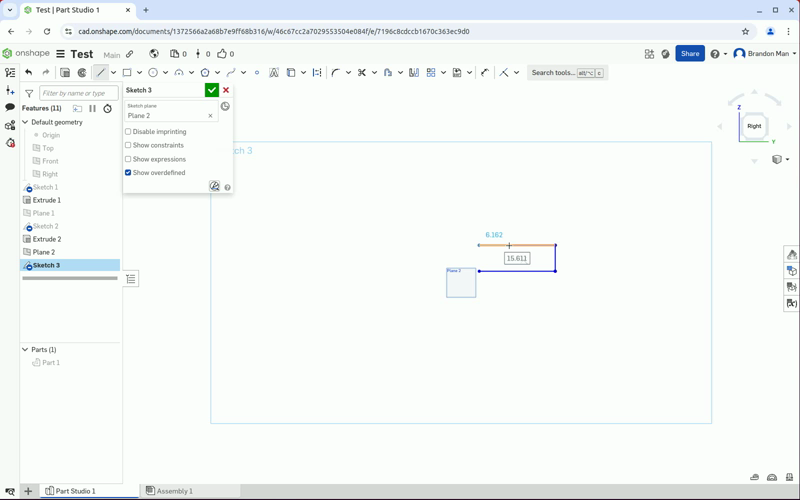
key_down(shift)
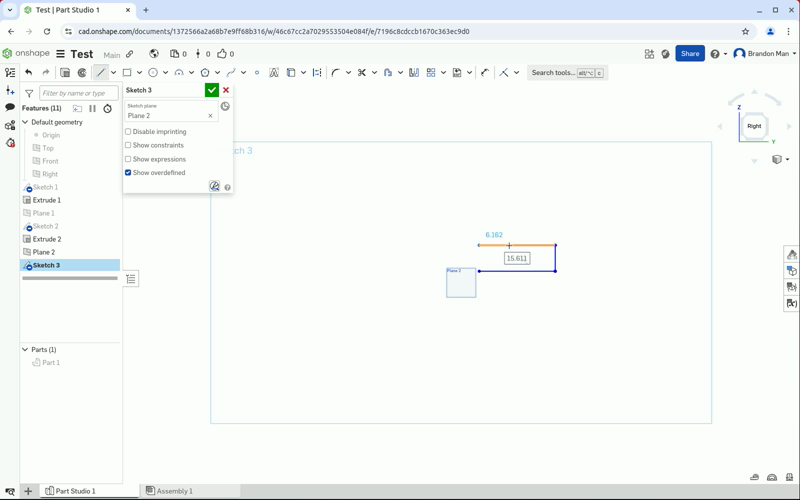
mouse_move(479, 271)
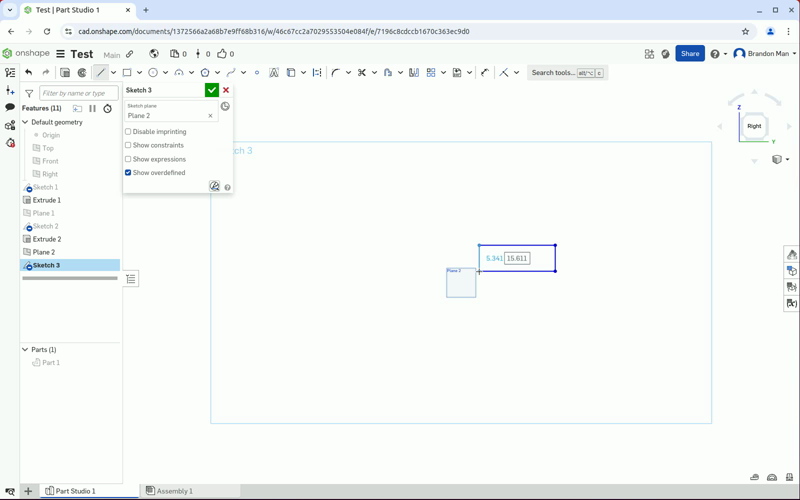
key_up(shift)
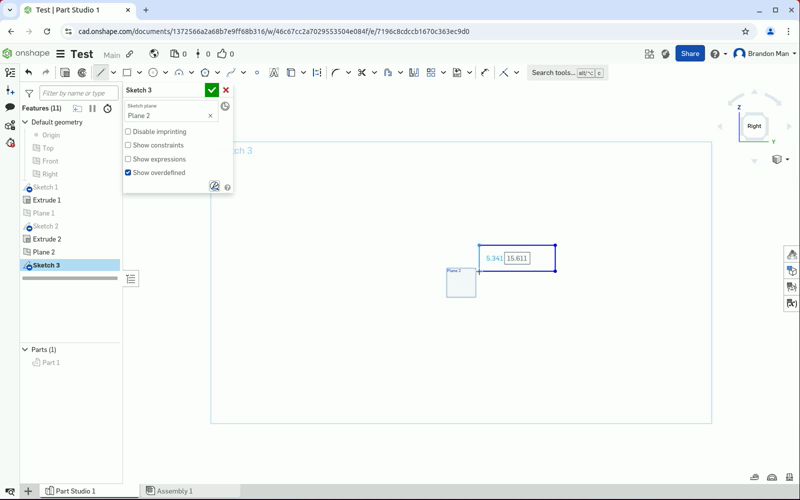
click(479, 271)
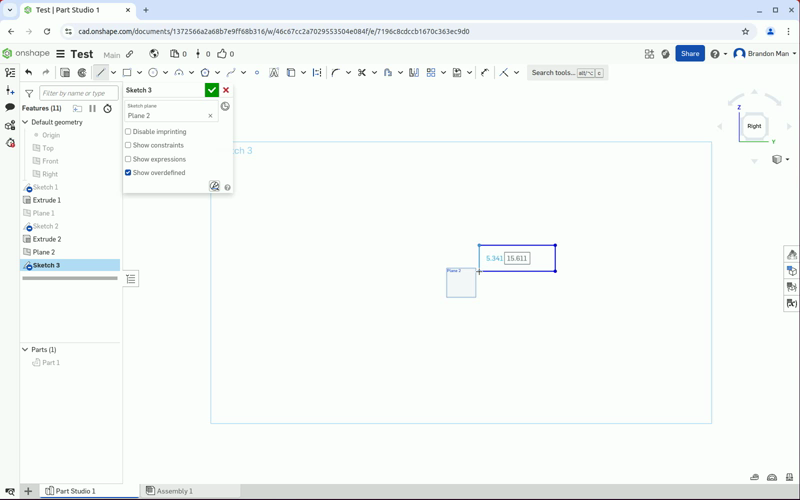
key(esc)
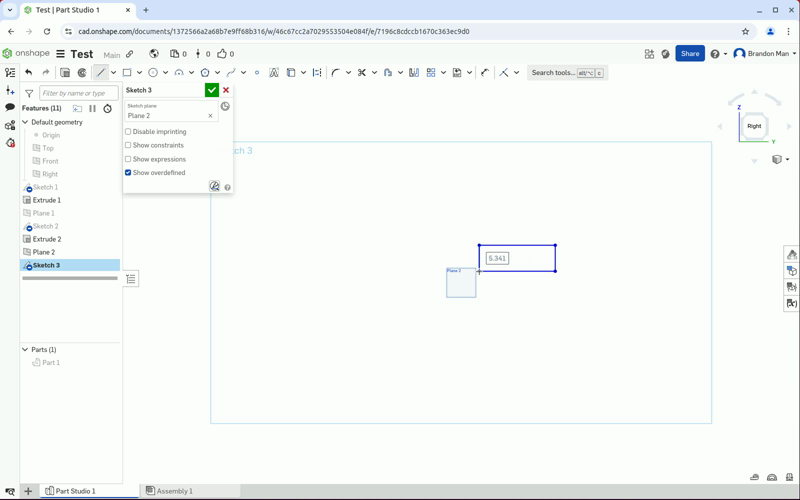
mouse_move(549, 247)
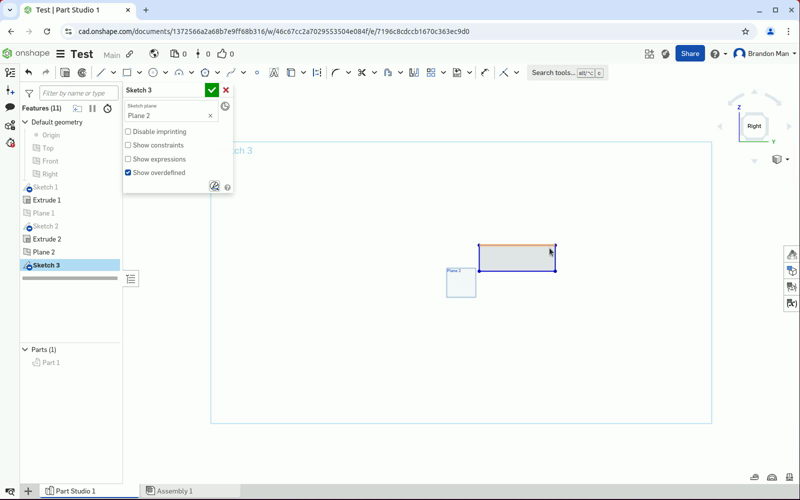
click(549, 247)
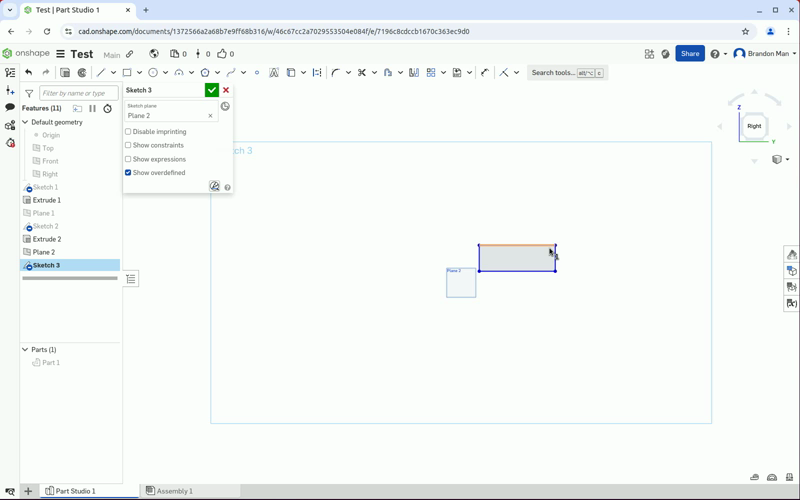
mouse_move(73, 352)
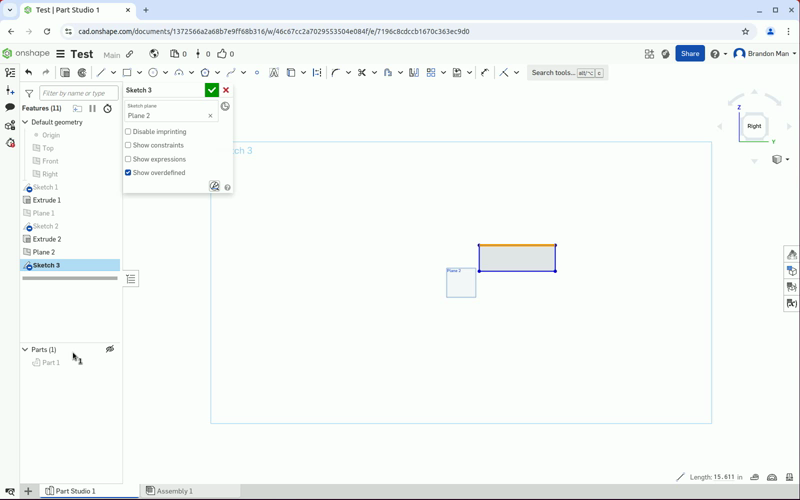
key(shift+y)
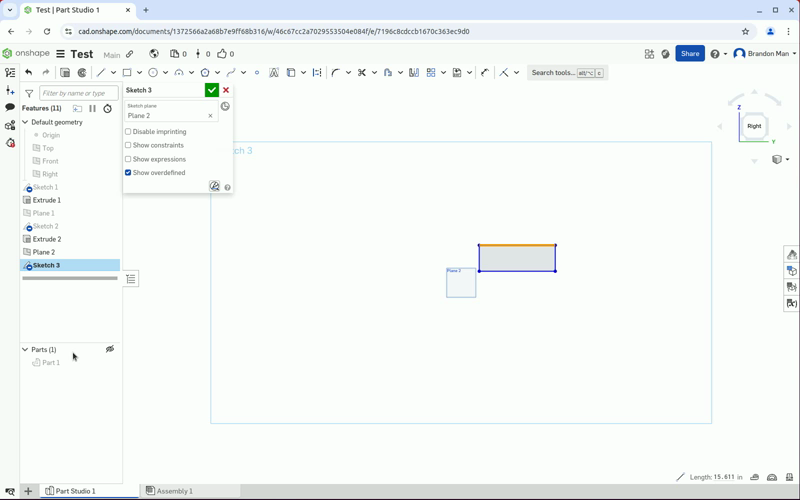
key(shift+e)
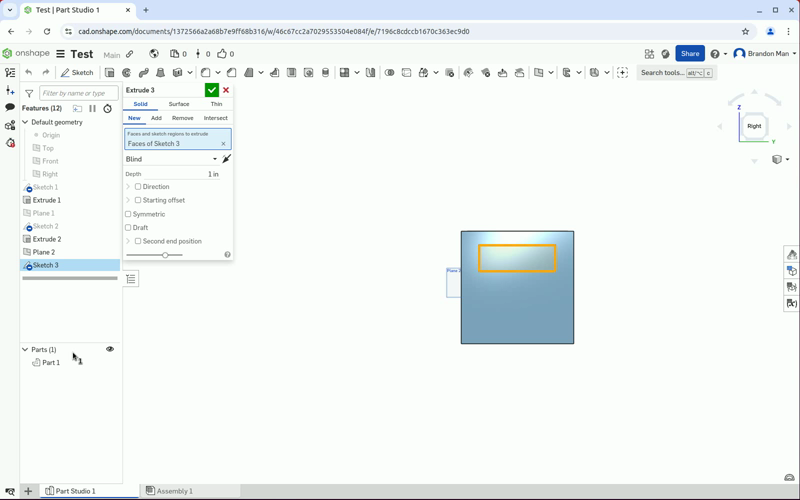
mouse_move(143, 106)
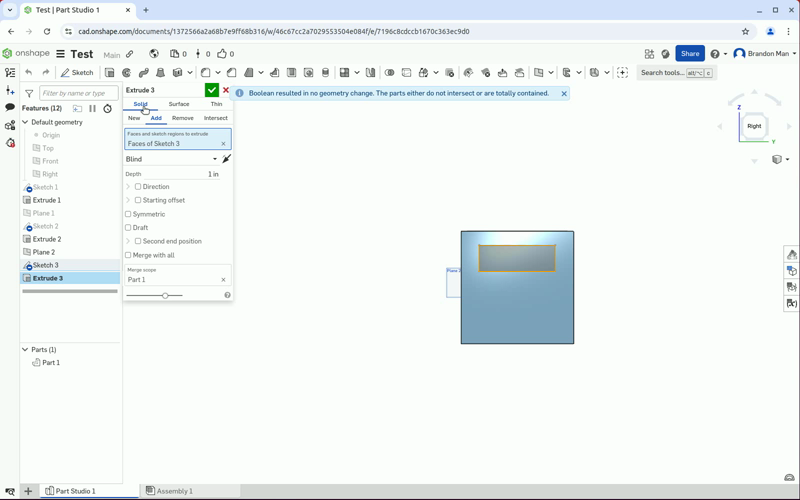
click(143, 106)
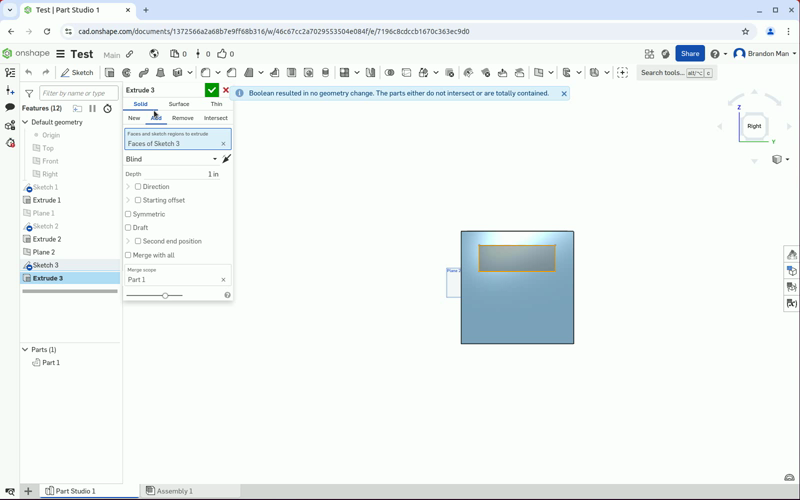
mouse_move(186, 120)
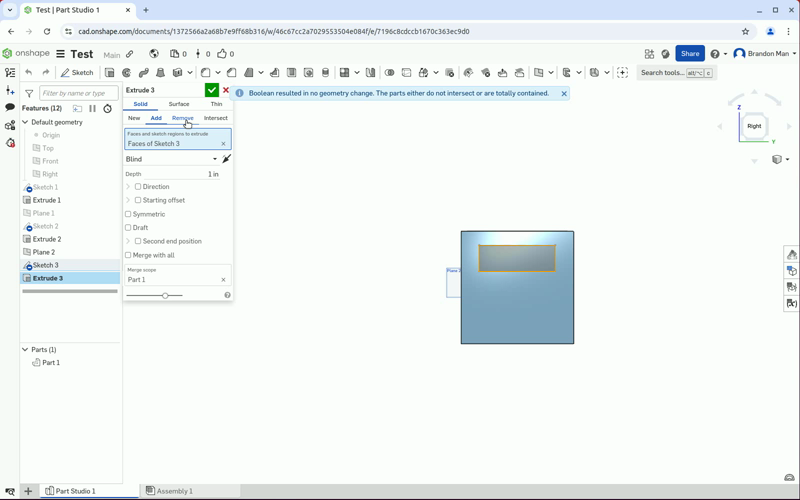
click(186, 120)
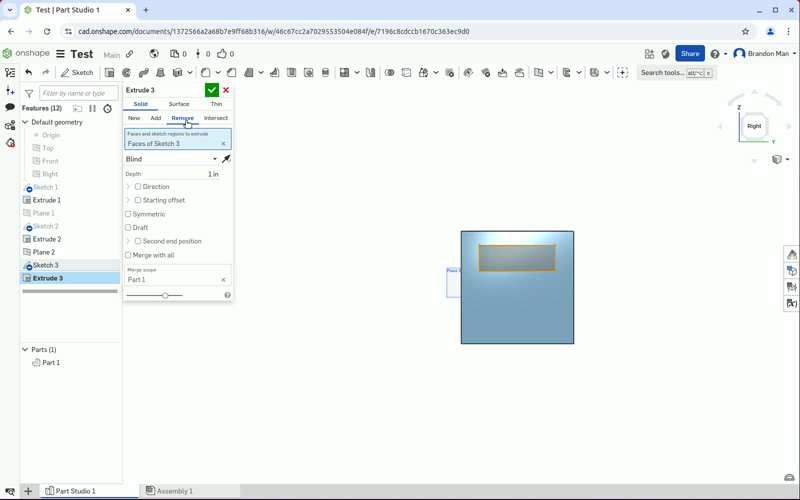
key(tab, 4)
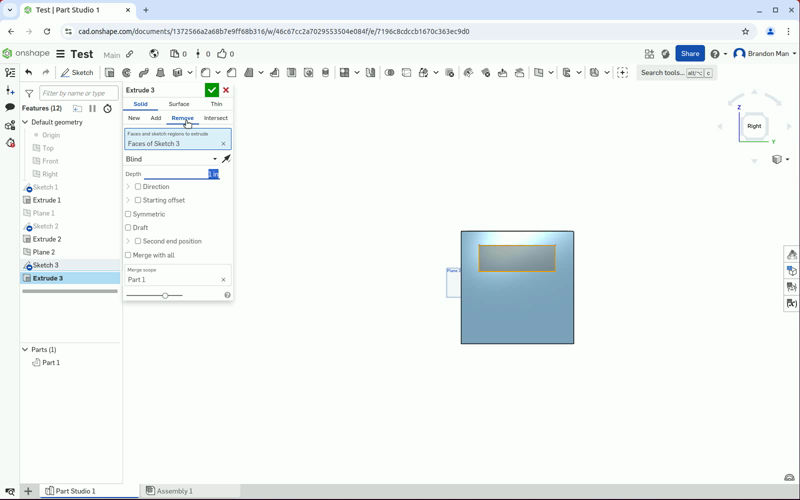
text(0.963)
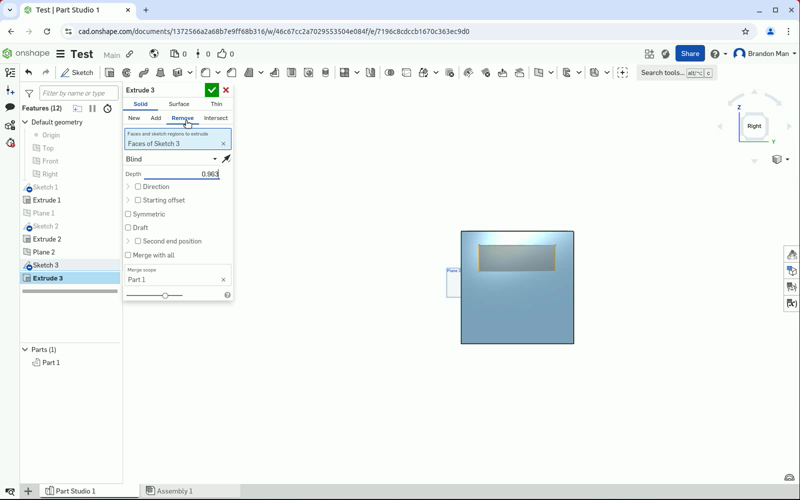
key(tab, 6)
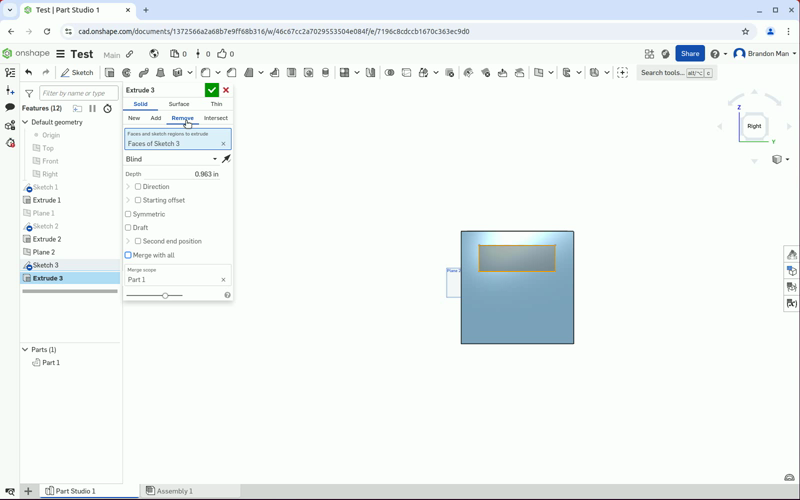
key(space)
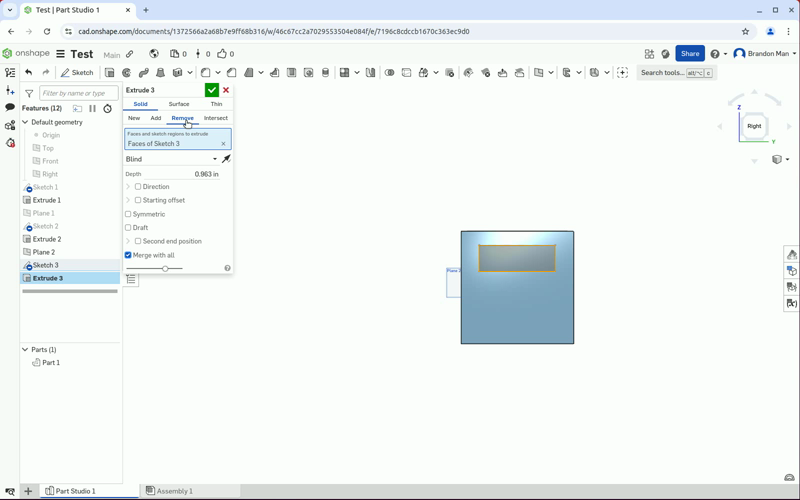
key(enter)
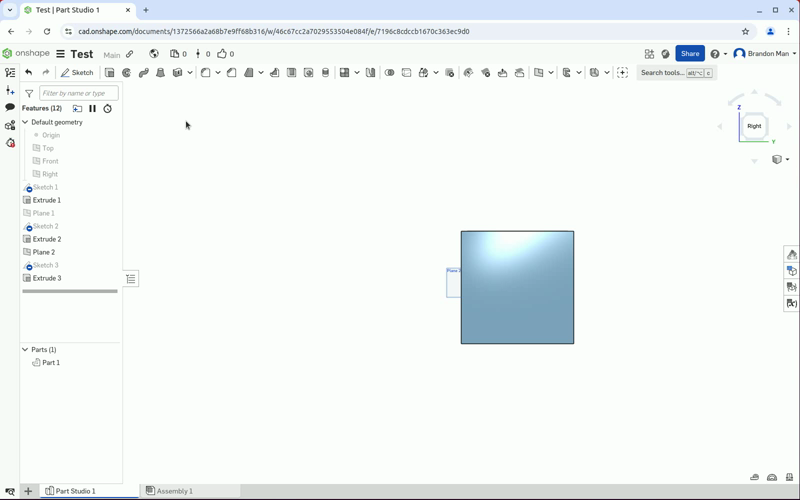
key(shift+h)
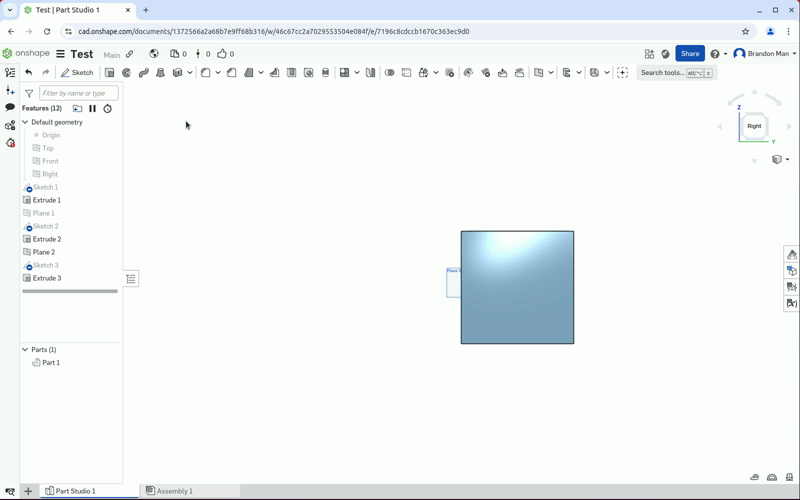
key(shift+h)
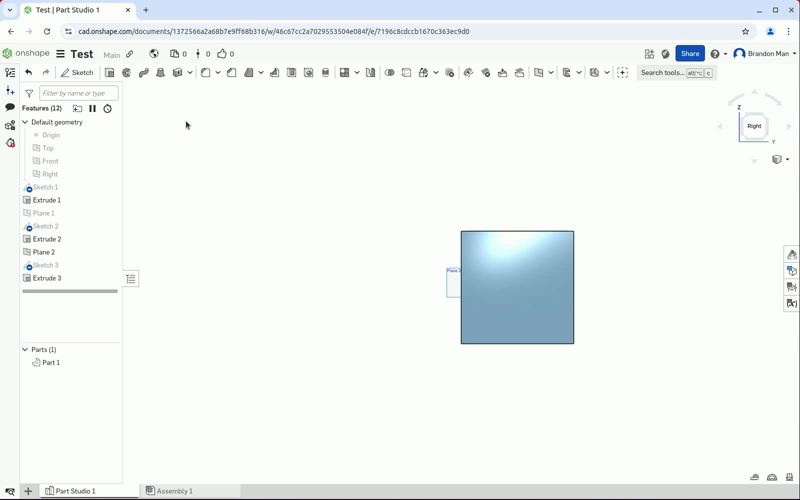
mouse_move(73, 189)
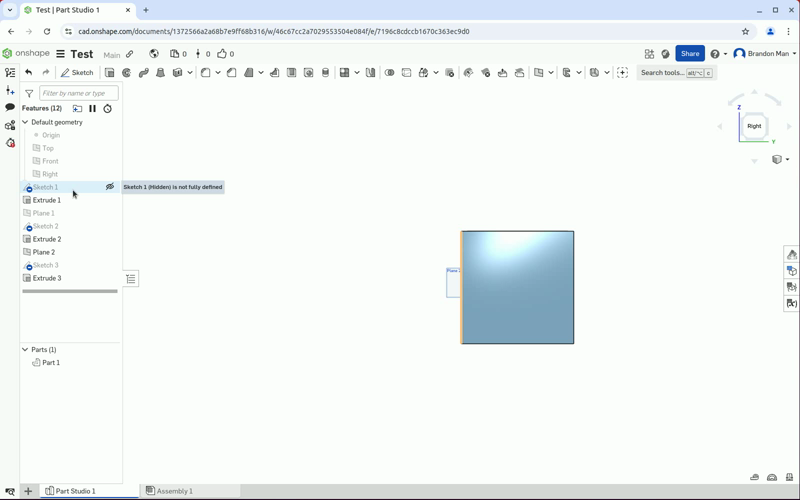
click(73, 189)
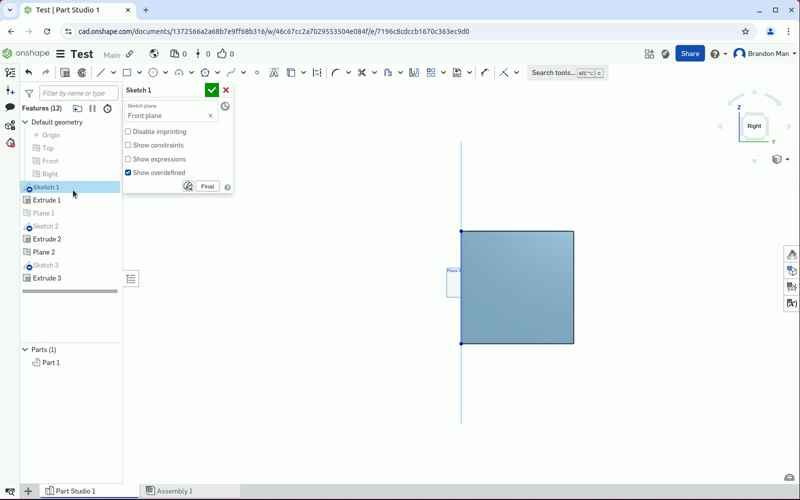
mouse_move(229, 92)
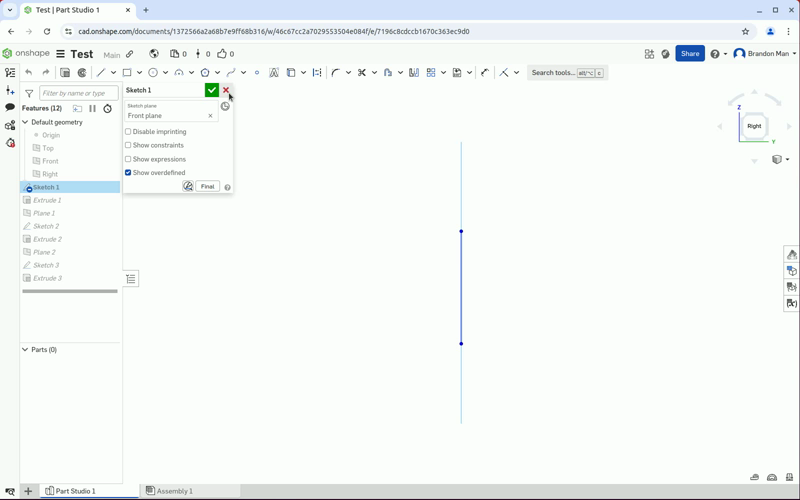
click(229, 92)
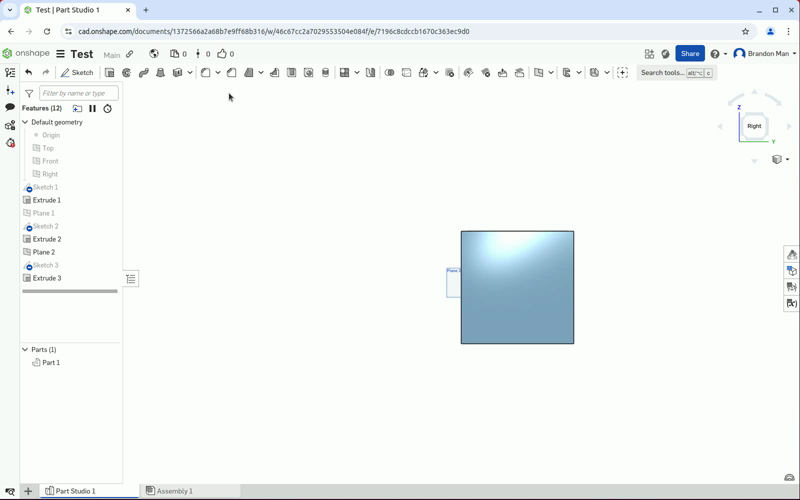
mouse_move(541, 75)
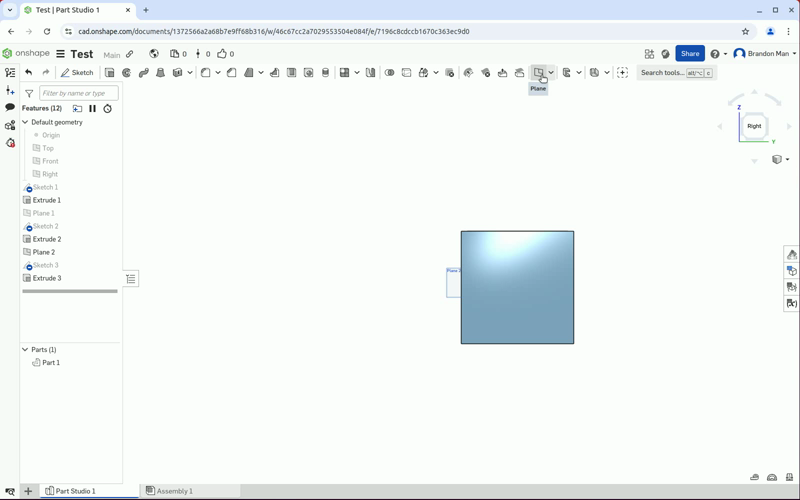
click(541, 75)
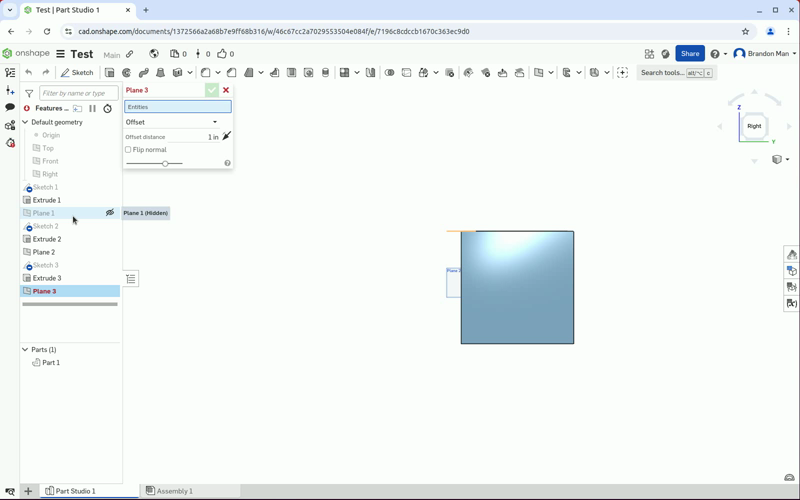
scroll(3)
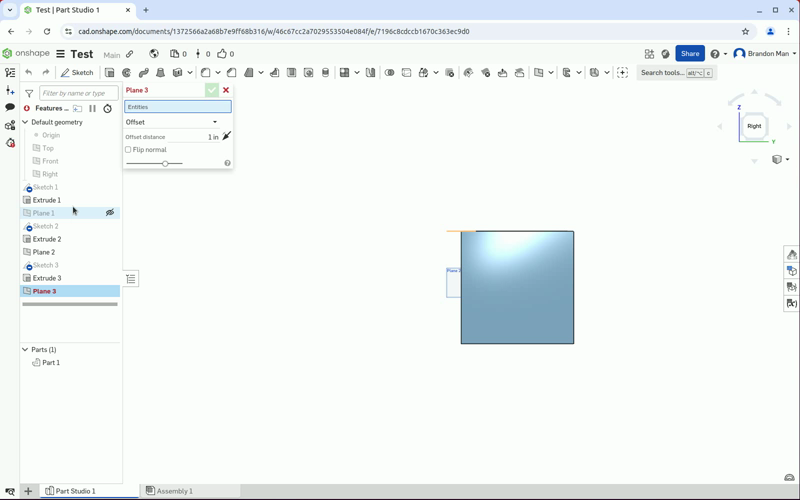
mouse_move(73, 176)
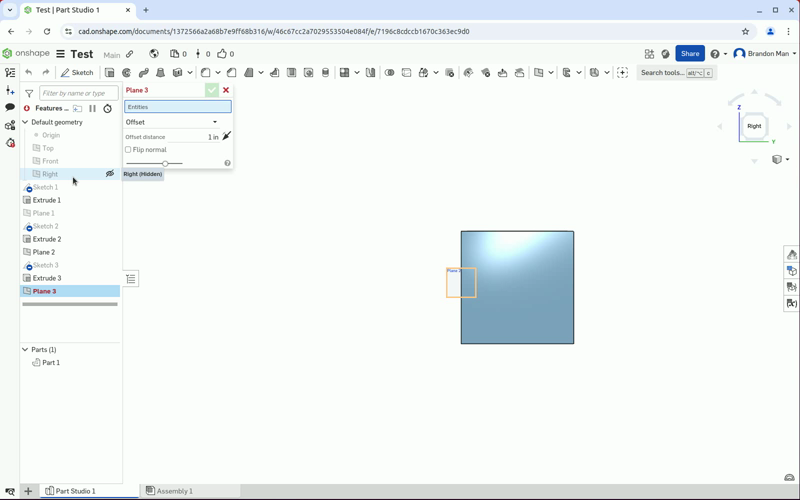
click(73, 176)
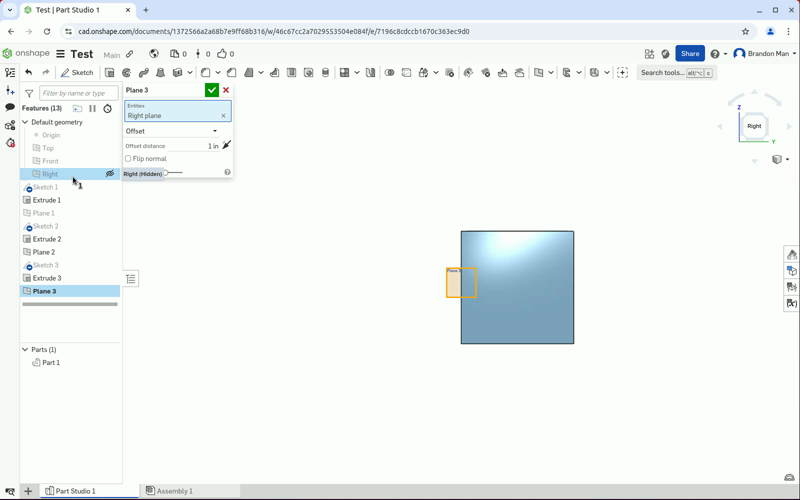
key(tab, 2)
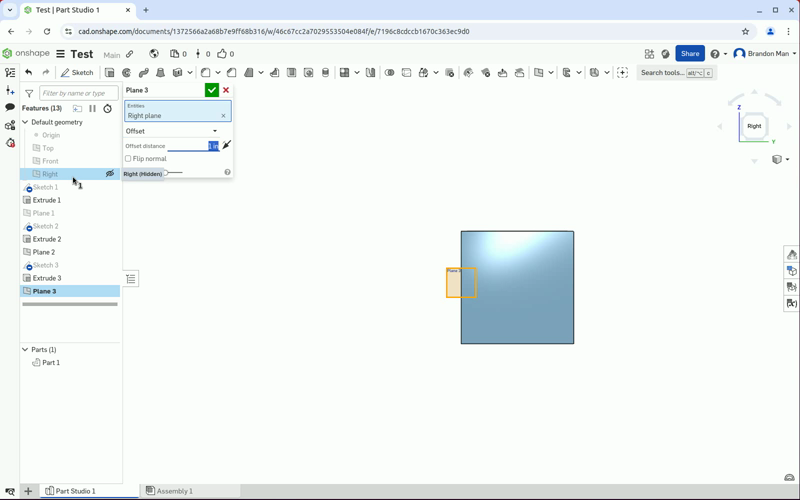
text(6.994)
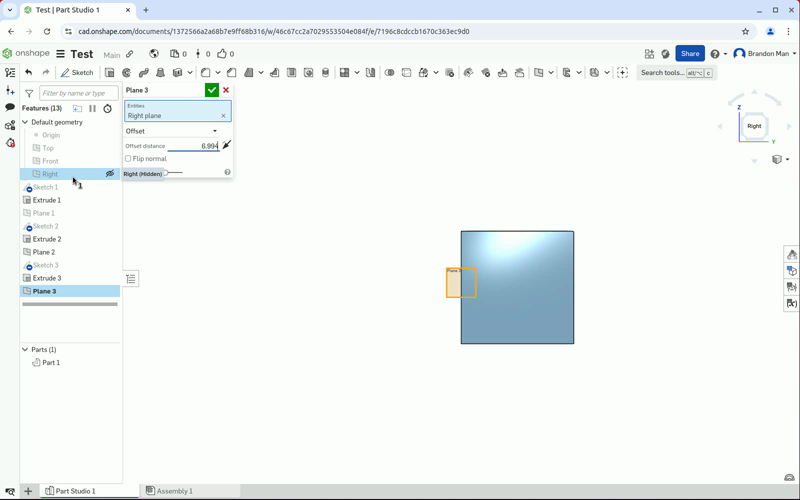
key(enter, 2)
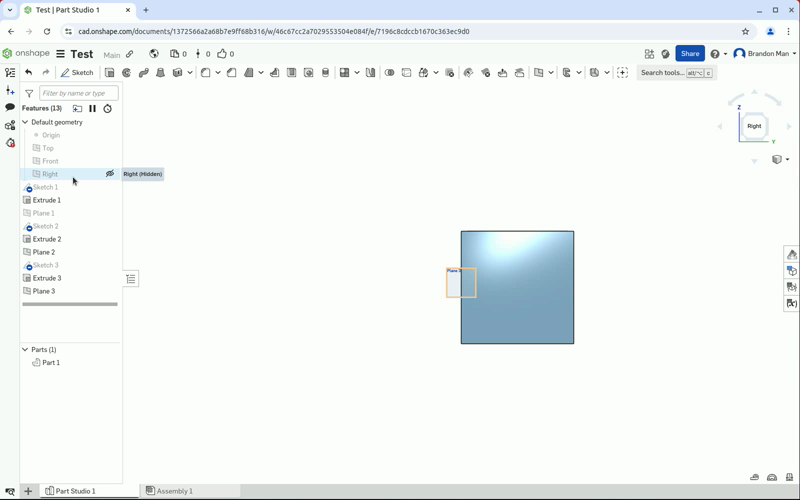
key(shift+s)
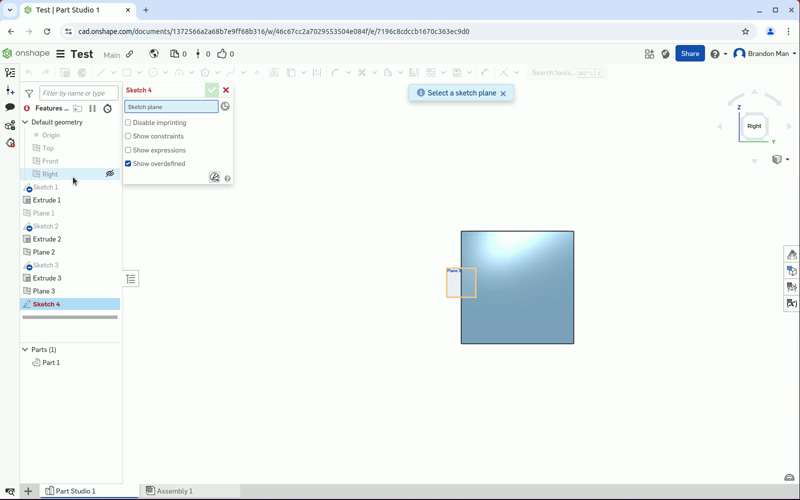
mouse_move(73, 293)
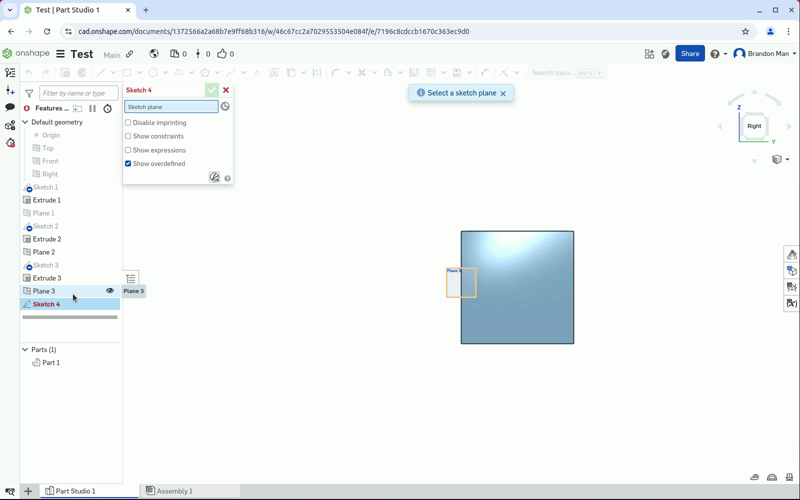
click(73, 293)
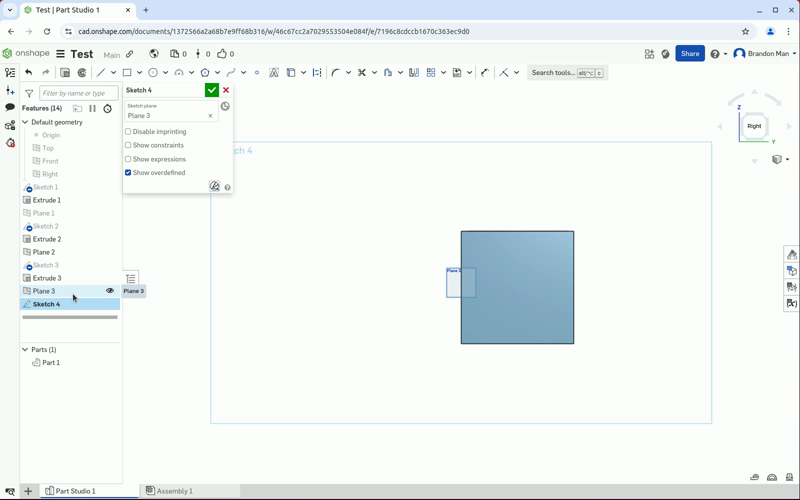
mouse_move(73, 352)
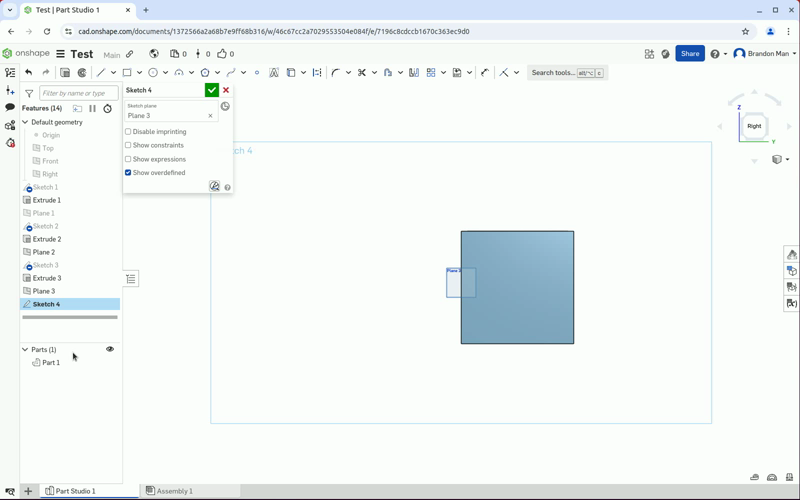
key(y)
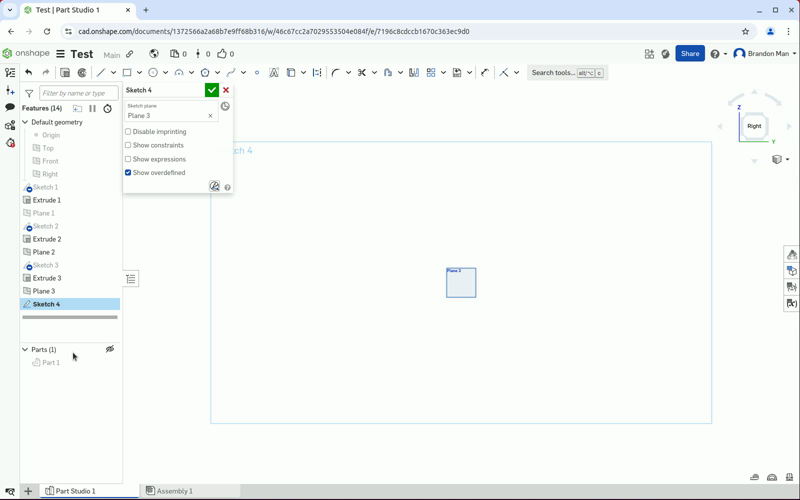
key(l)
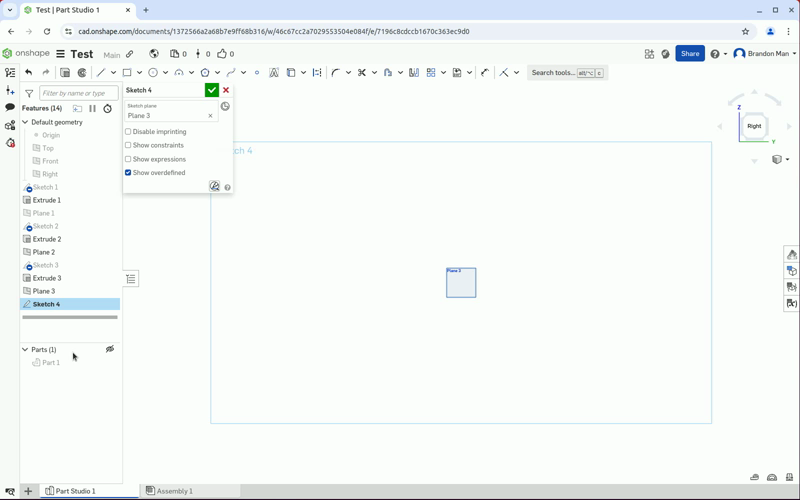
key_down(shift)
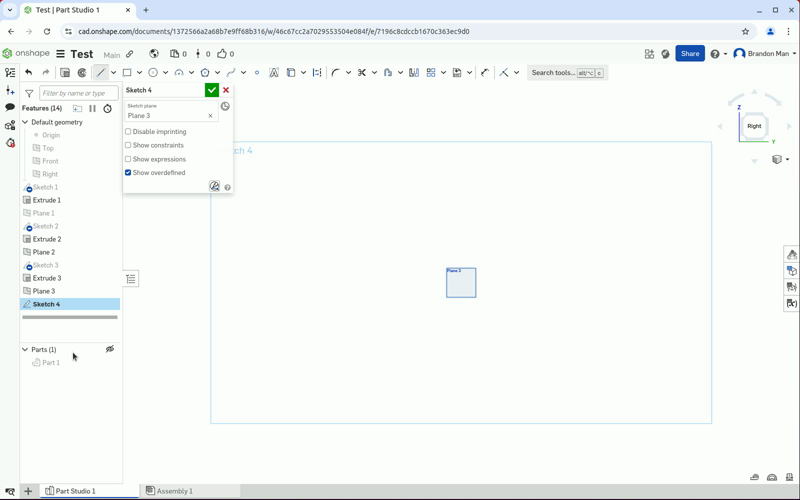
mouse_move(479, 271)
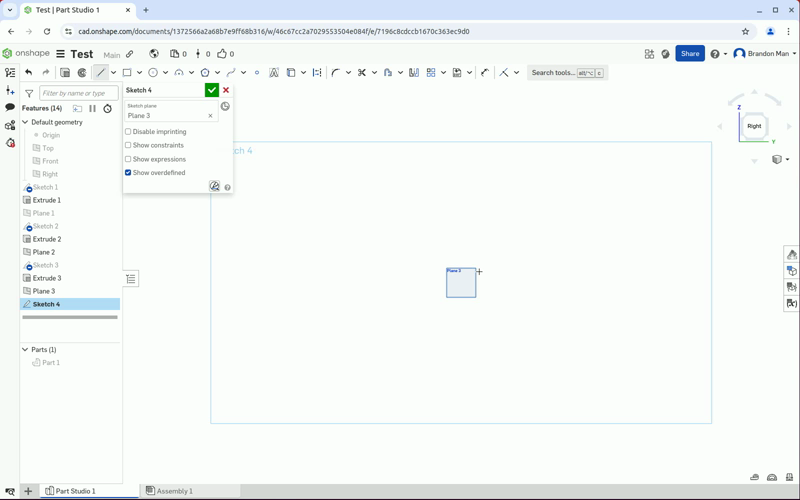
click(479, 271)
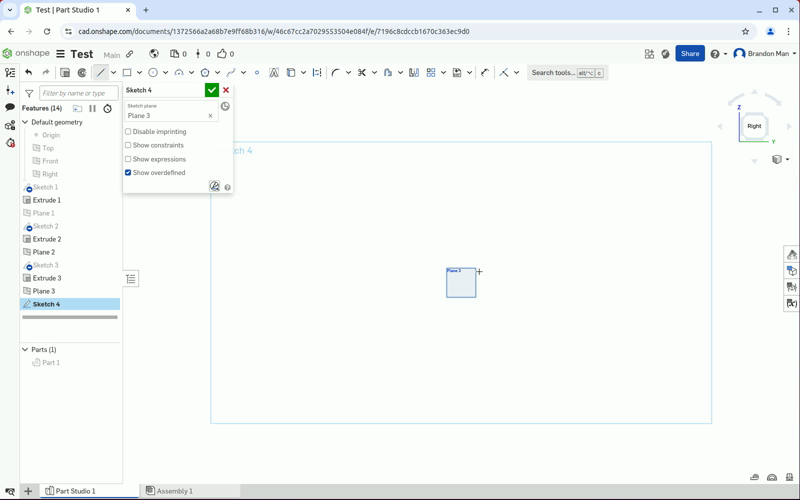
key_up(shift)
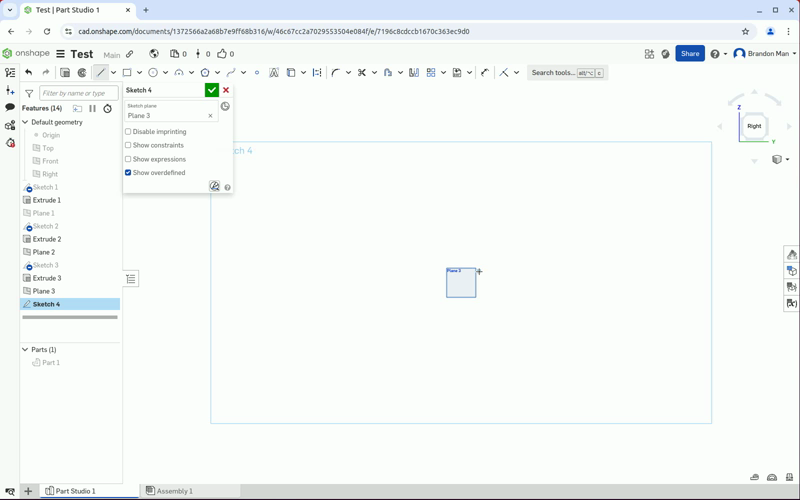
key_down(shift)
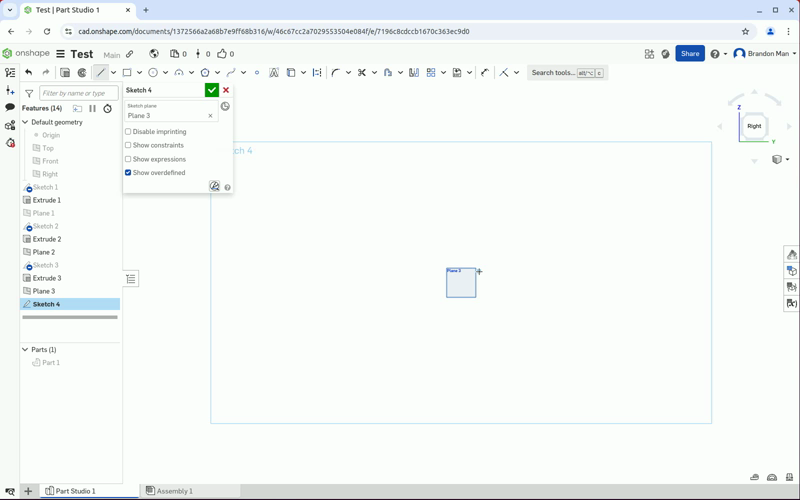
mouse_move(555, 271)
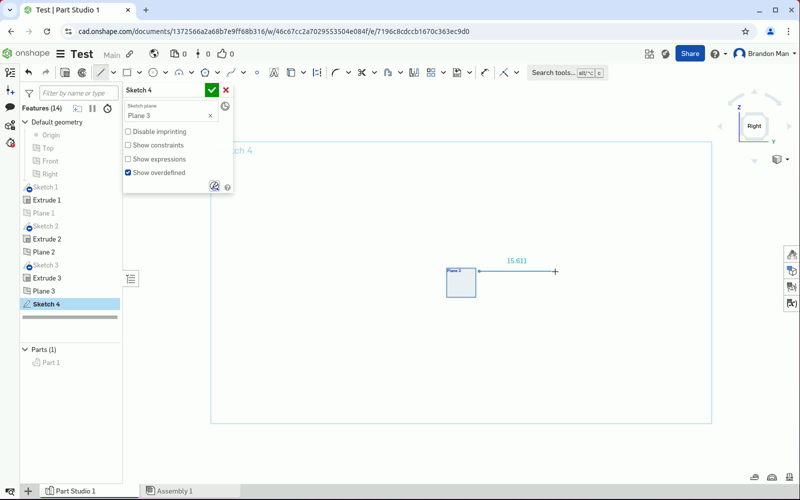
click(555, 271)
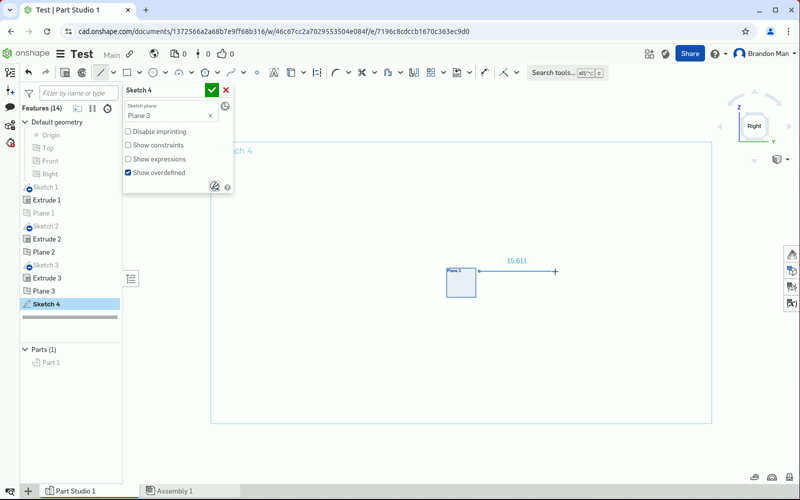
key_up(shift)
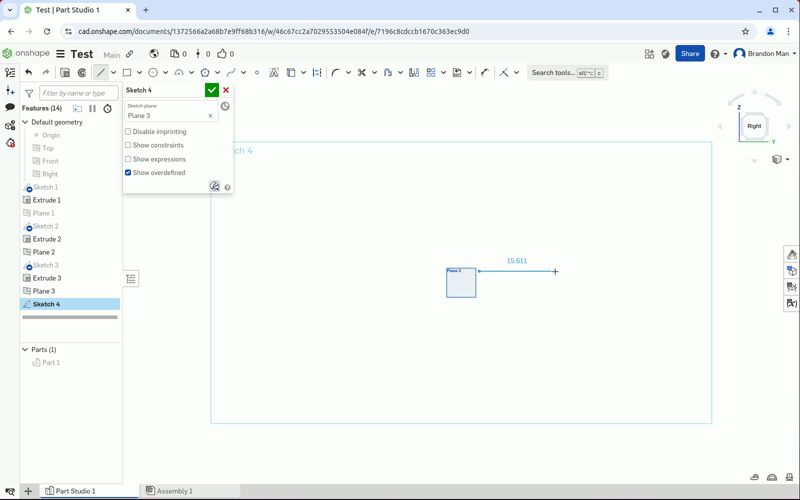
key_down(shift)
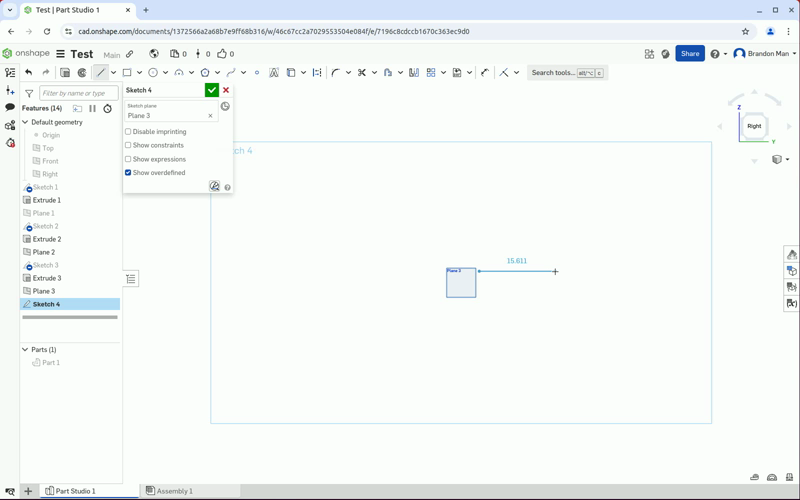
mouse_move(585, 271)
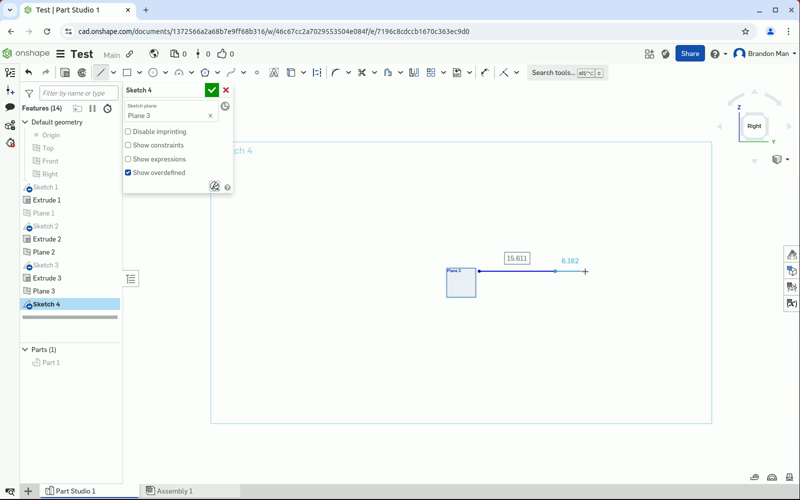
mouse_move(555, 245)
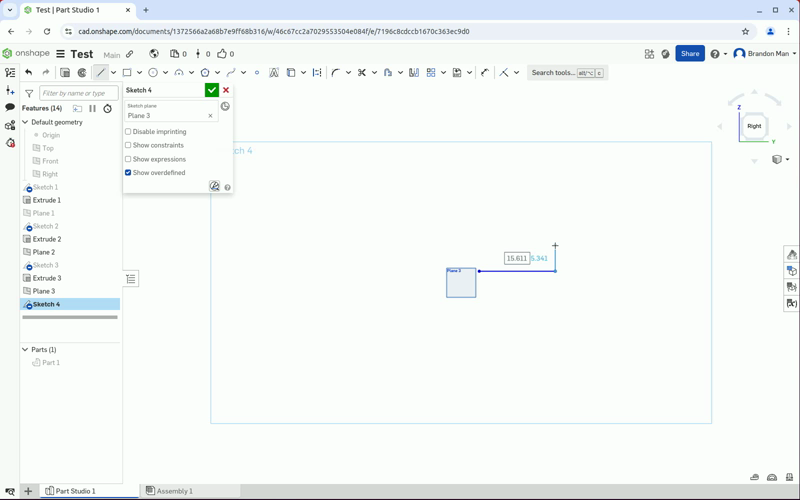
click(555, 245)
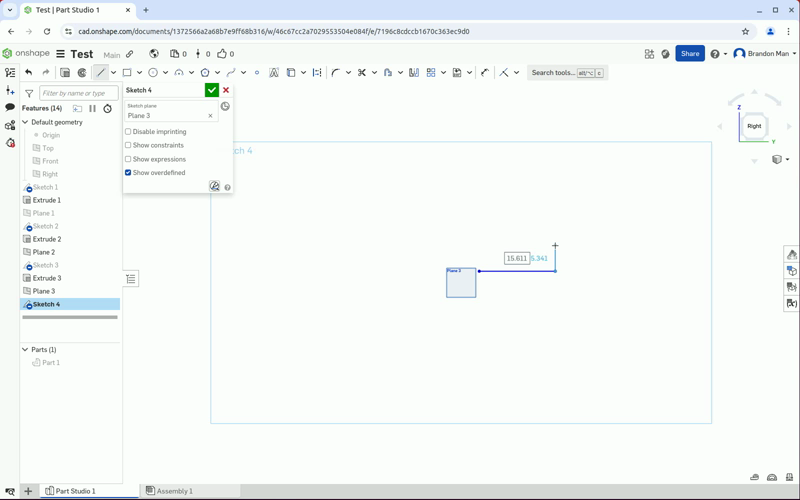
key_up(shift)
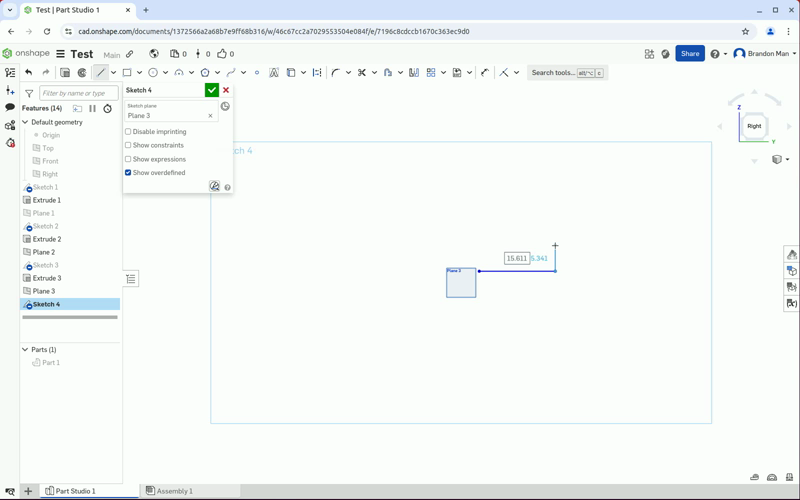
key_down(shift)
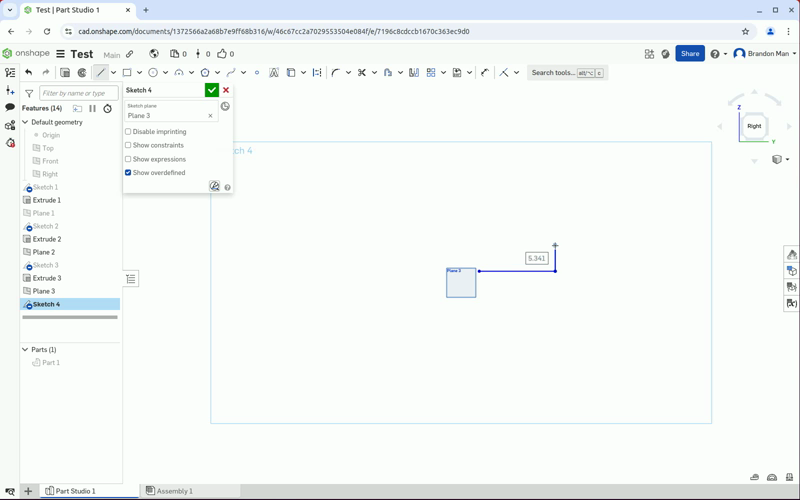
mouse_move(479, 245)
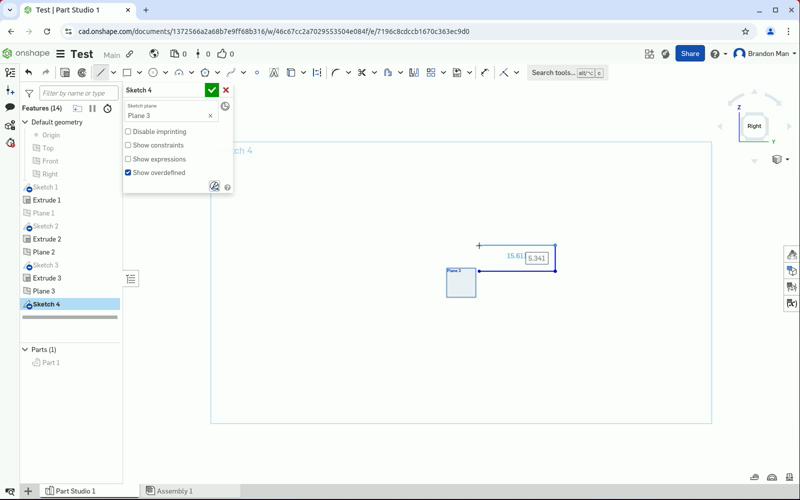
click(479, 245)
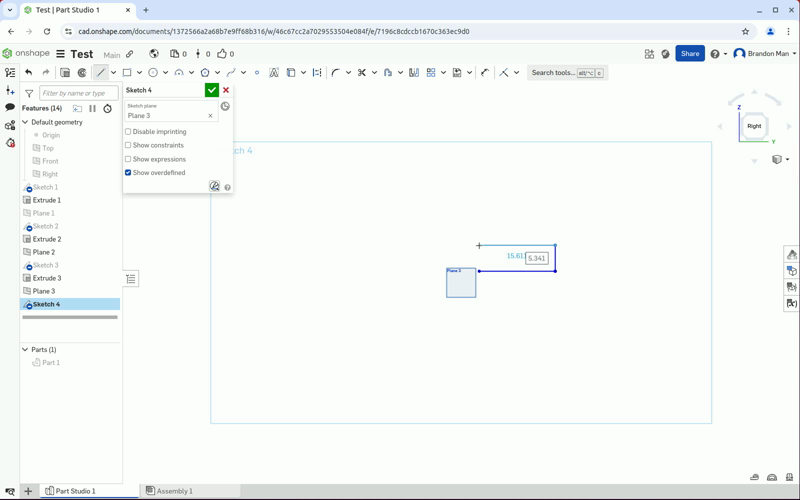
key_up(shift)
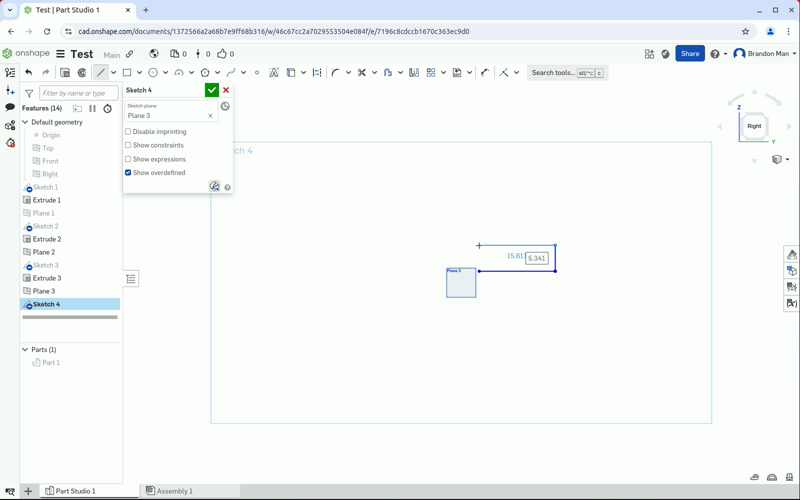
mouse_move(509, 245)
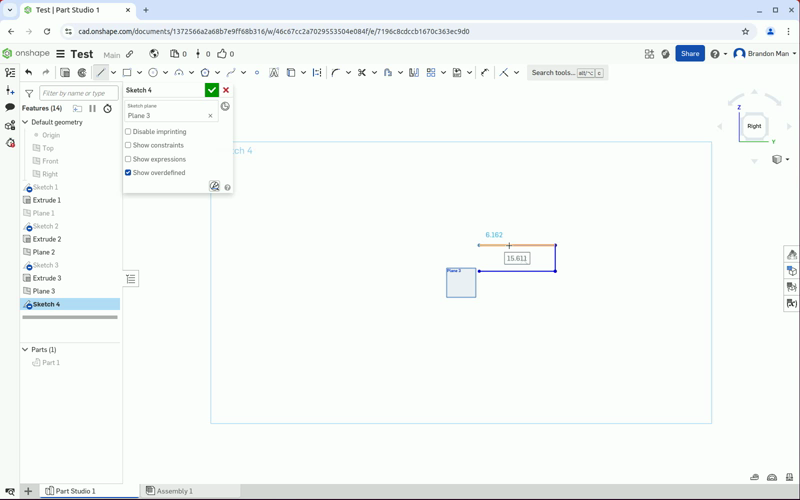
key_down(shift)
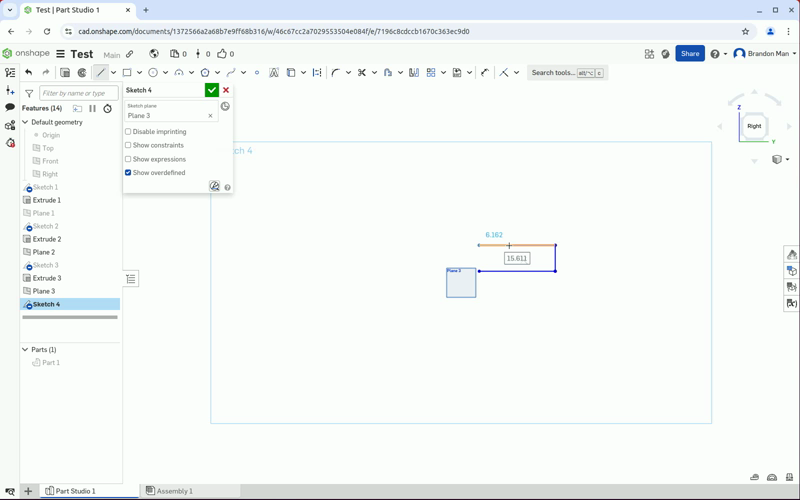
mouse_move(479, 271)
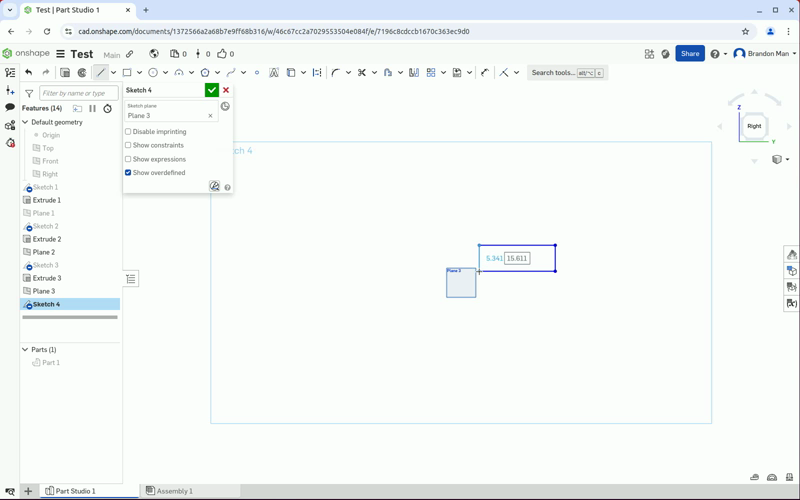
key_up(shift)
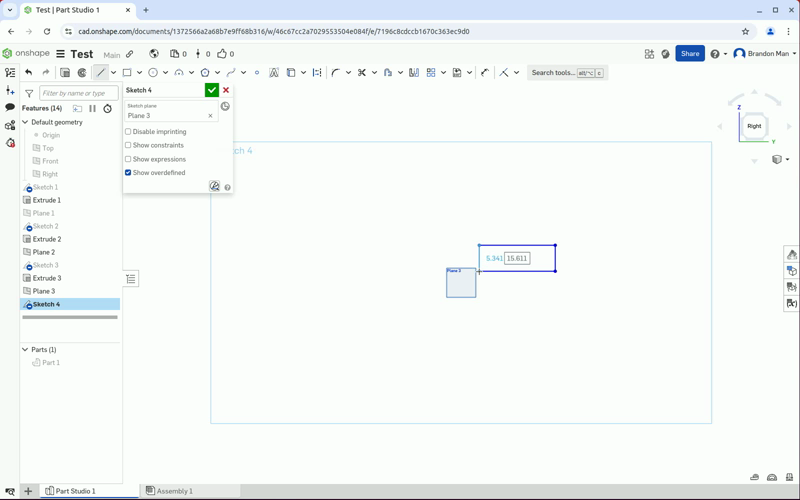
click(479, 271)
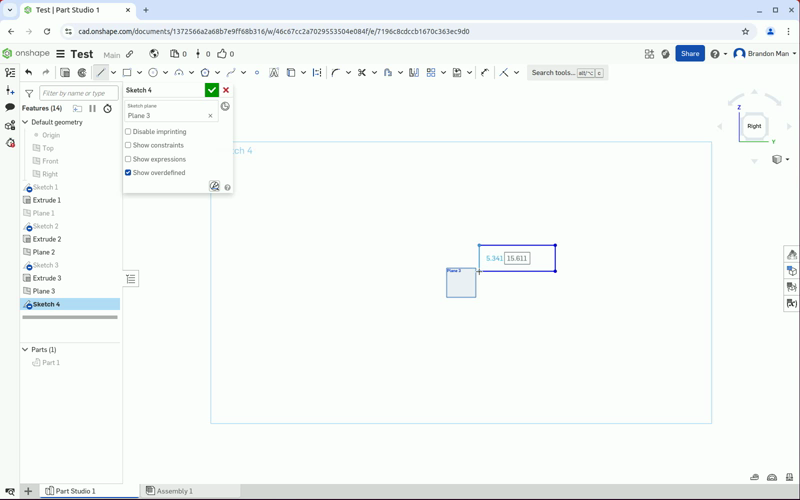
key(esc)
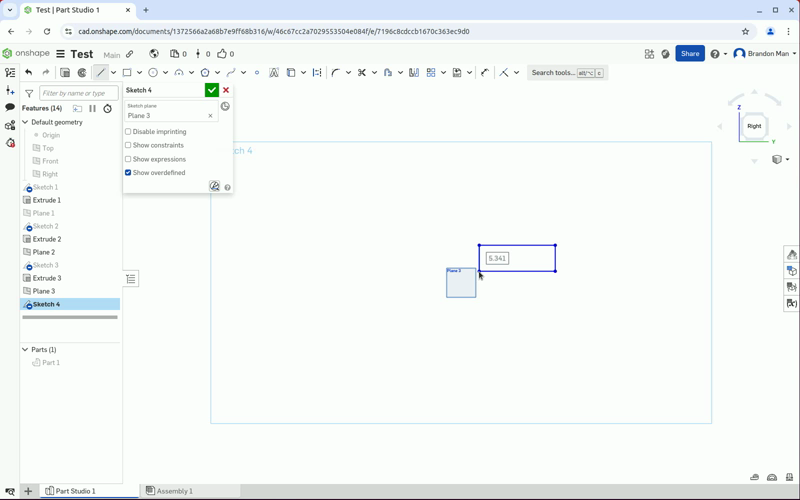
mouse_move(495, 268)
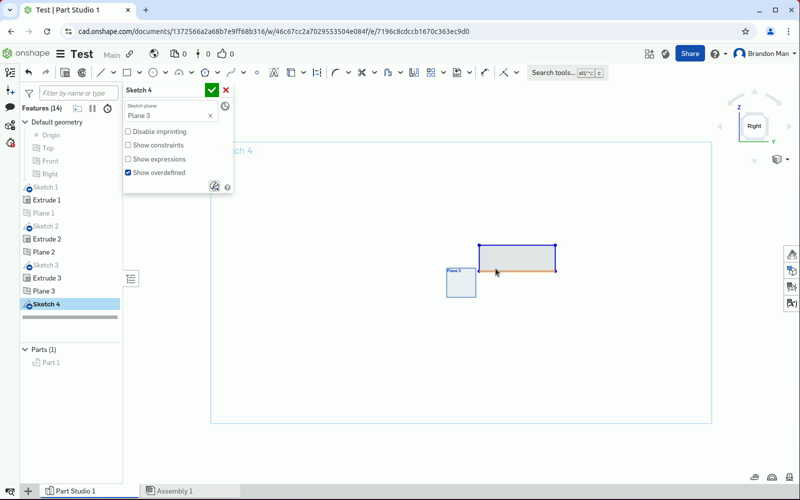
click(495, 268)
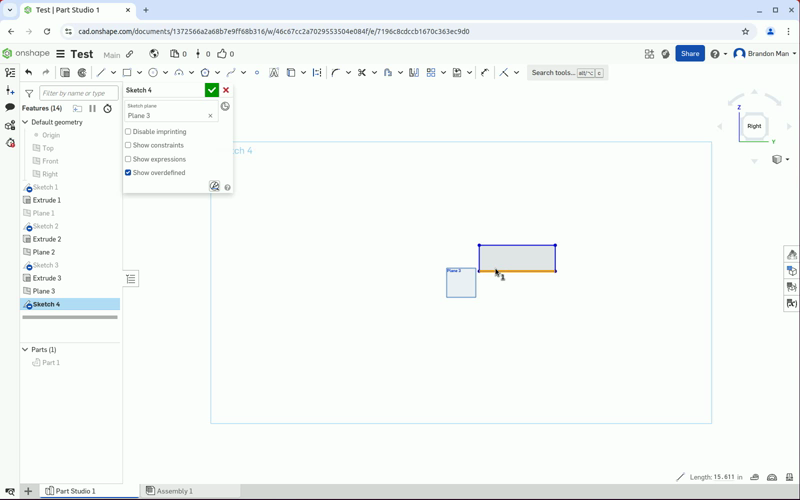
mouse_move(73, 352)
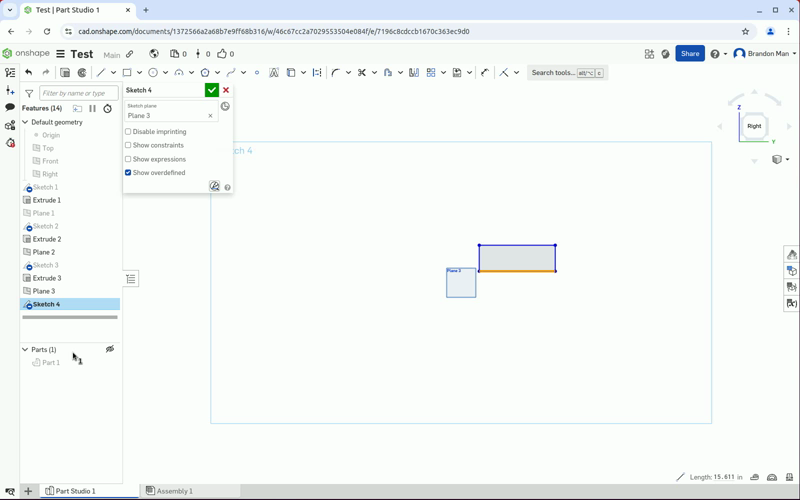
key(shift+y)
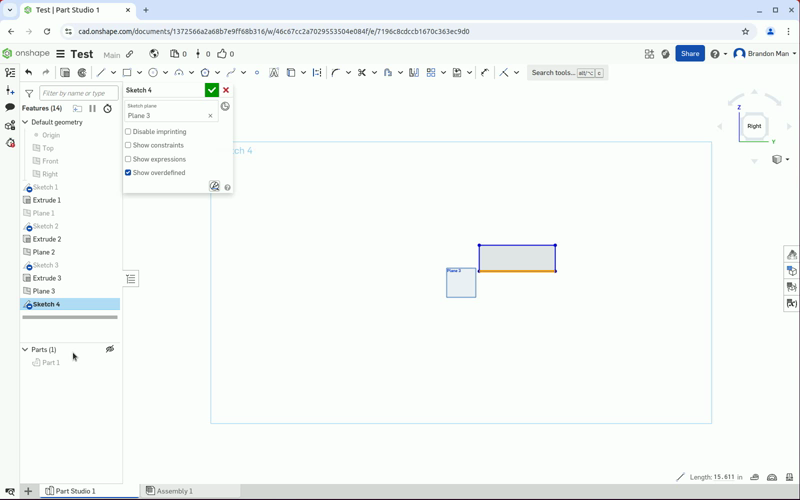
key(shift+e)
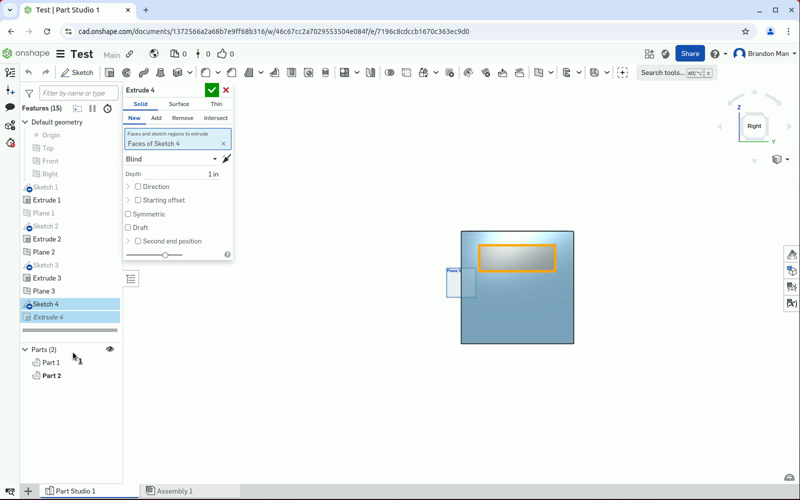
mouse_move(143, 106)
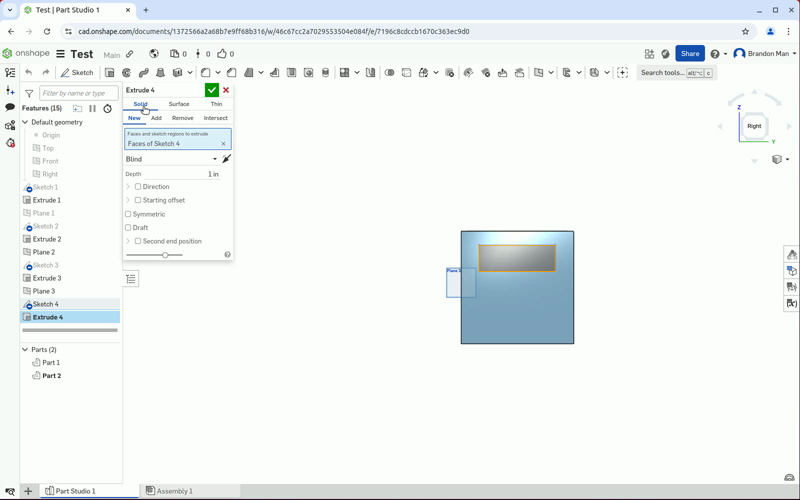
click(143, 106)
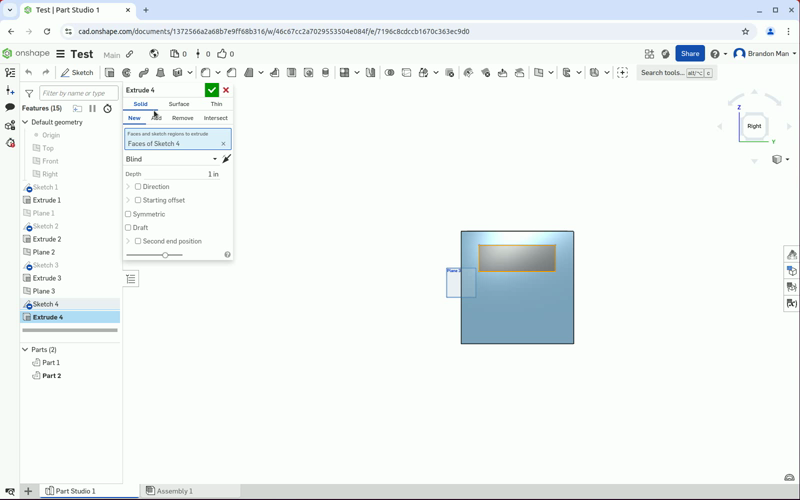
mouse_move(186, 120)
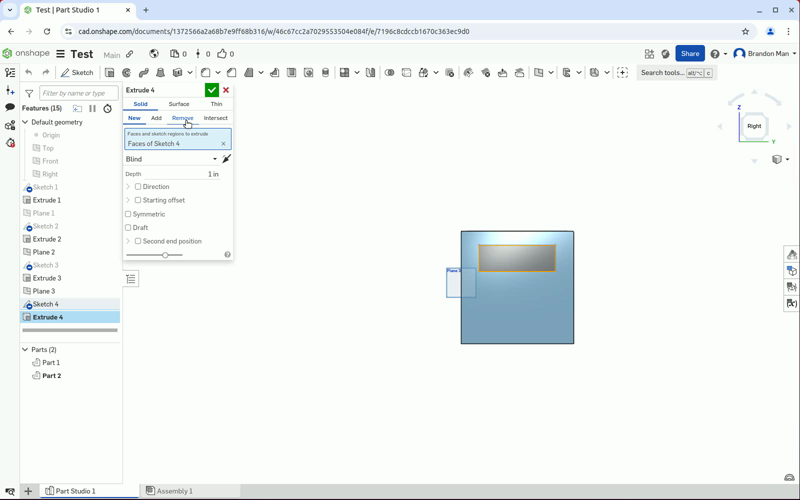
click(186, 120)
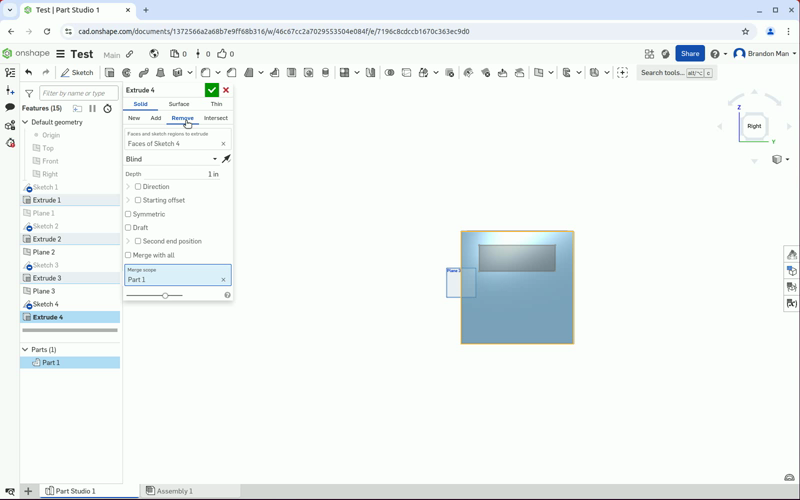
key(tab, 4)
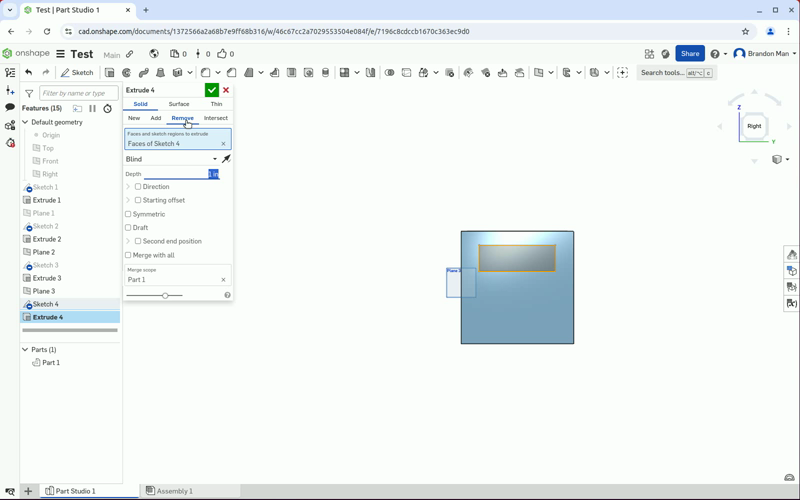
text(0.963)
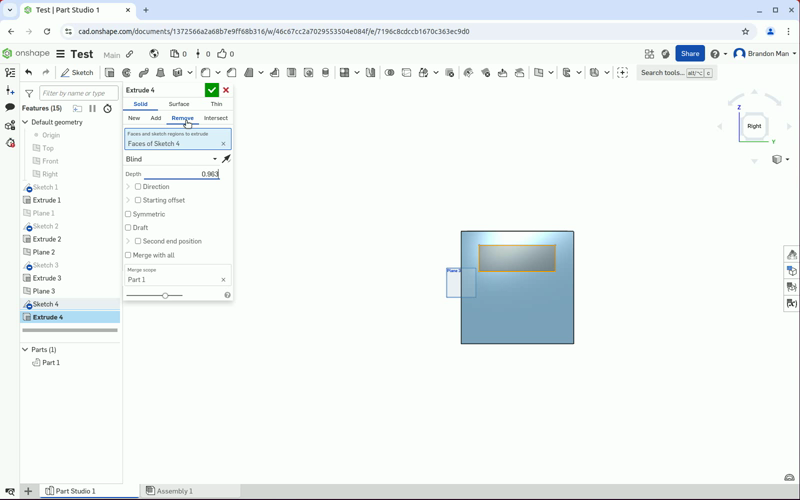
key(tab, 6)
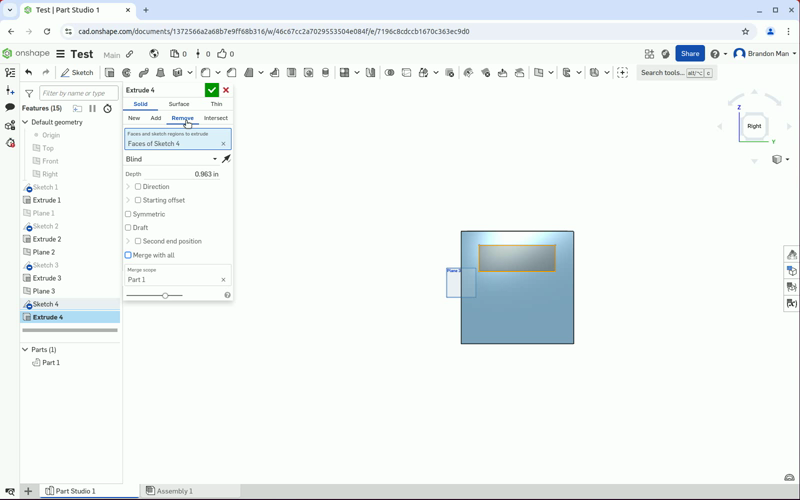
key(space)
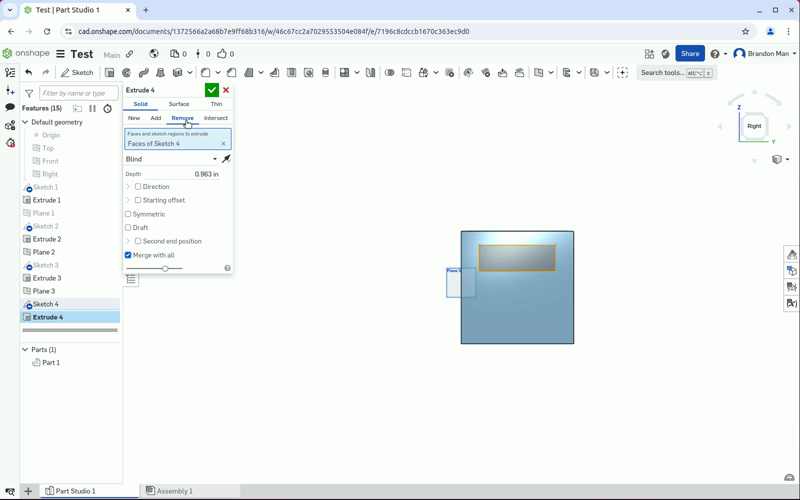
key(enter)
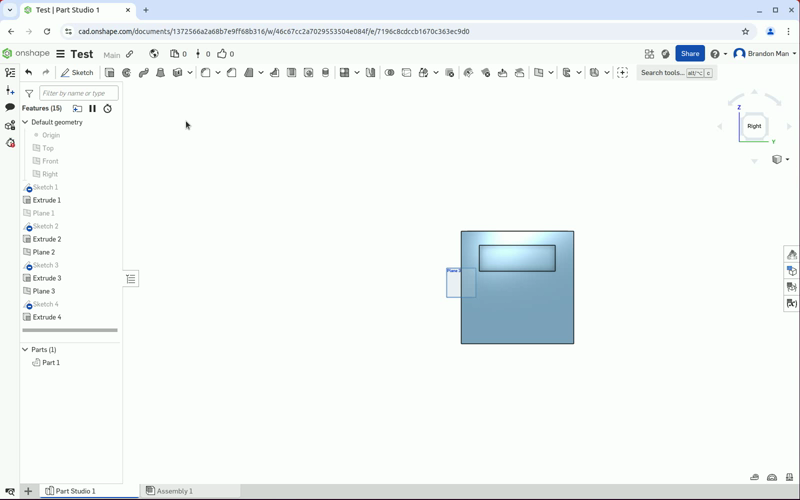
key(shift+h)
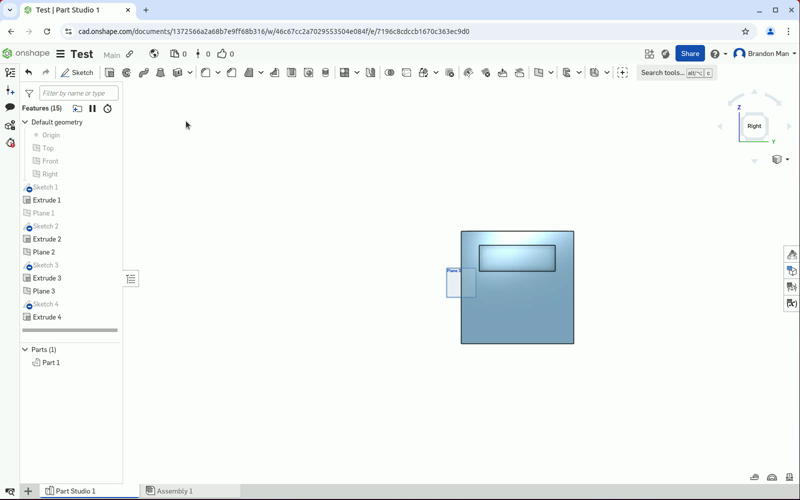
key(shift+h)
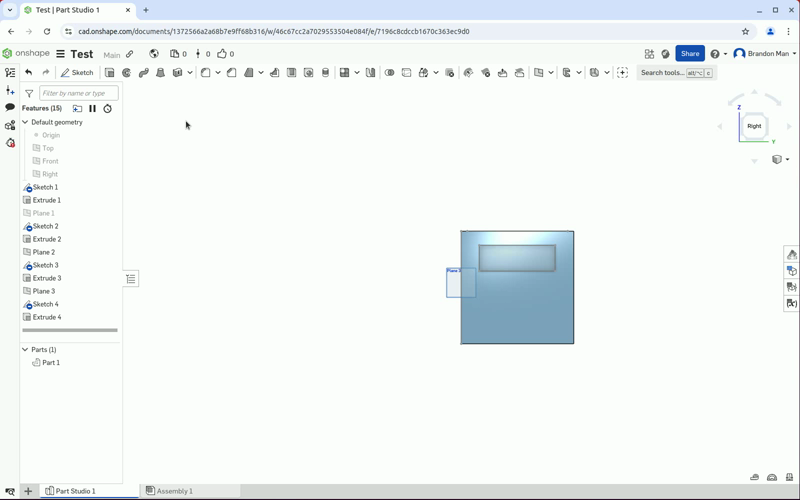
key(shift+7)
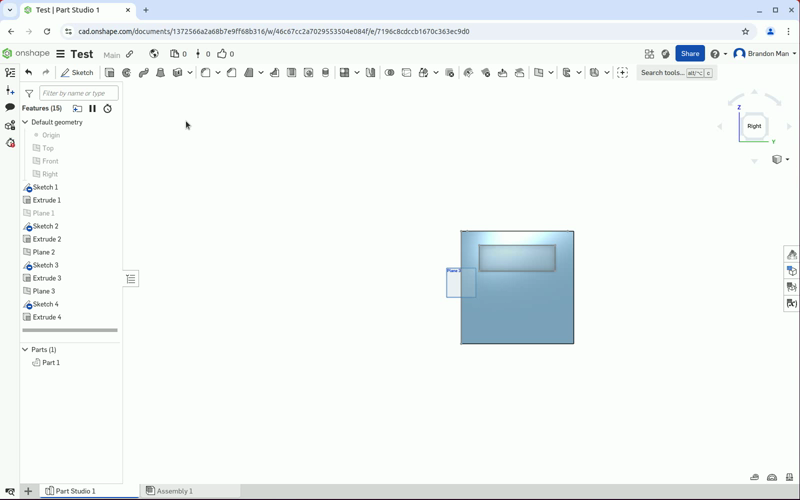
key(right, 2)
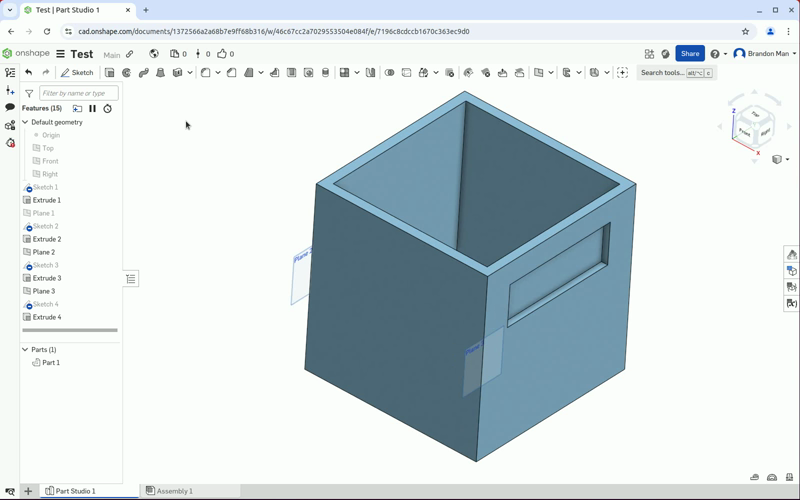
key(down, 2)
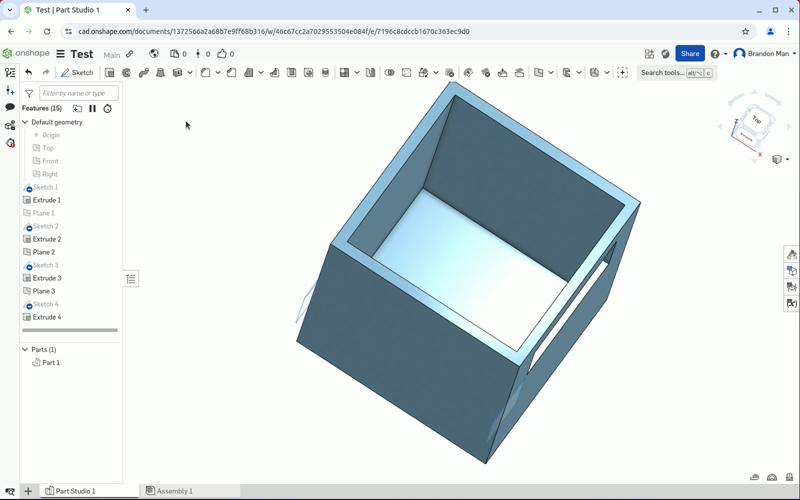
key(up, 2)
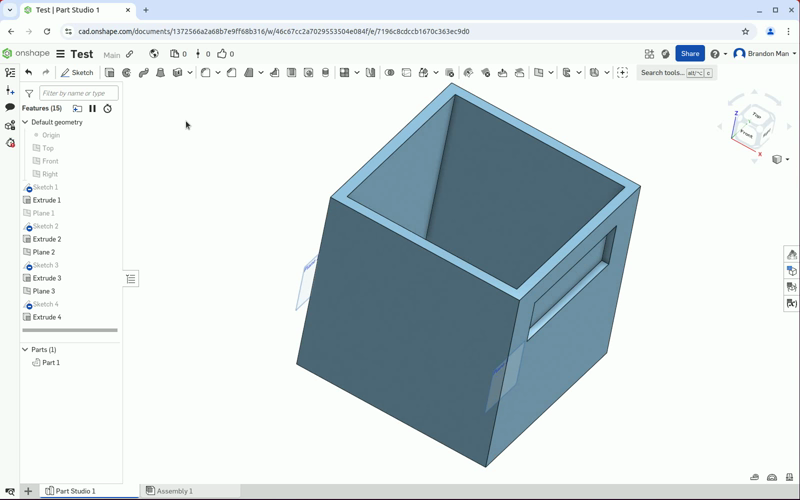
key(left, 2)
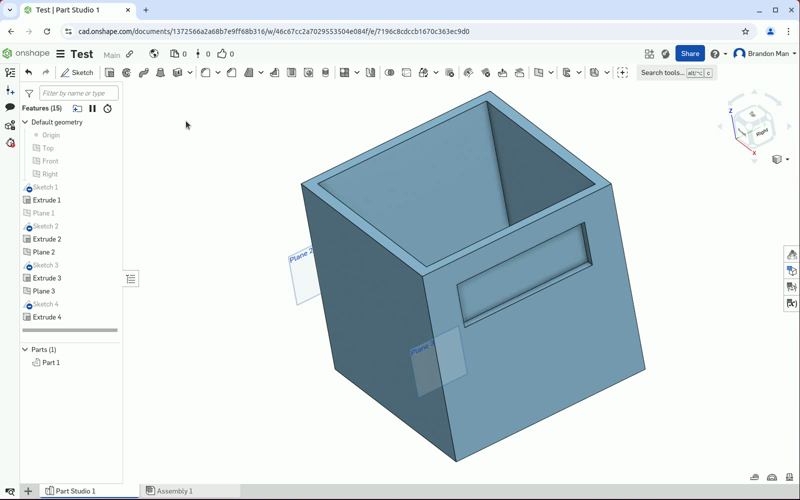
mouse_move(73, 189)
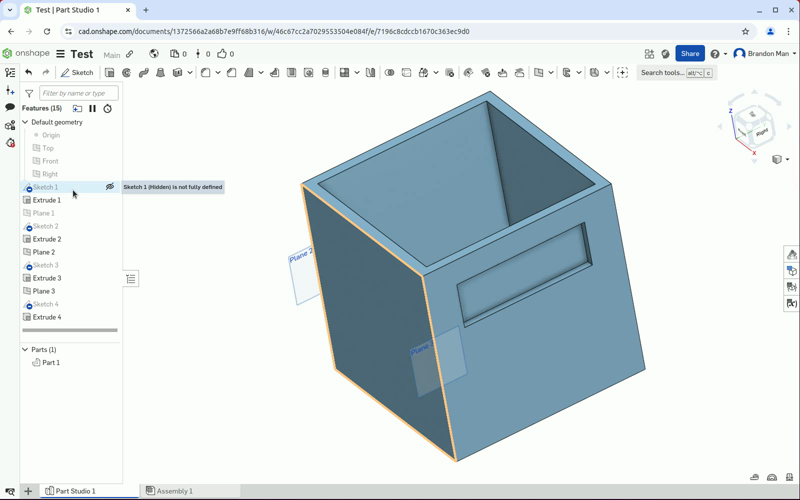
click(73, 189)